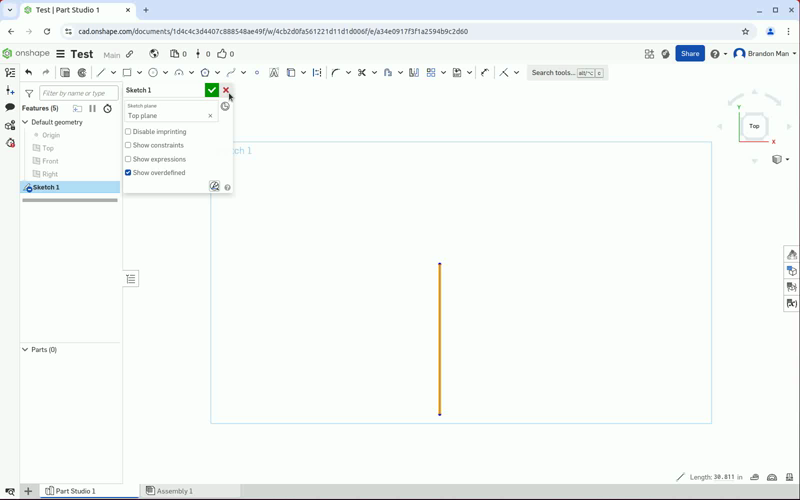
key(shift+h)
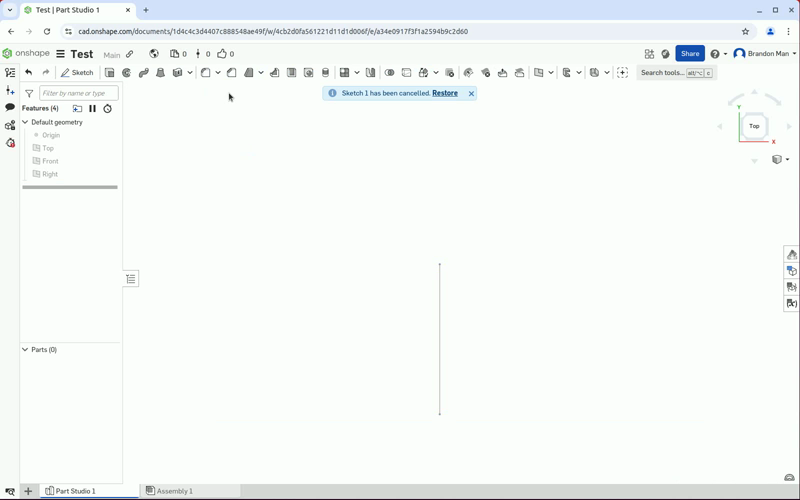
mouse_move(73, 352)
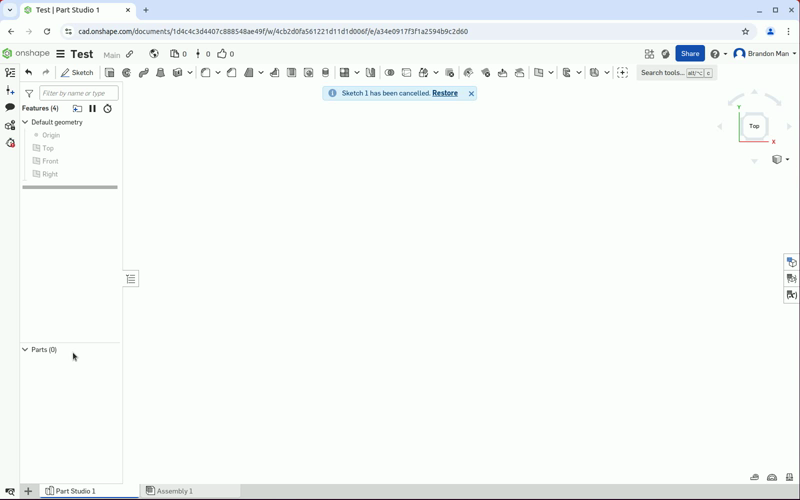
key(y)
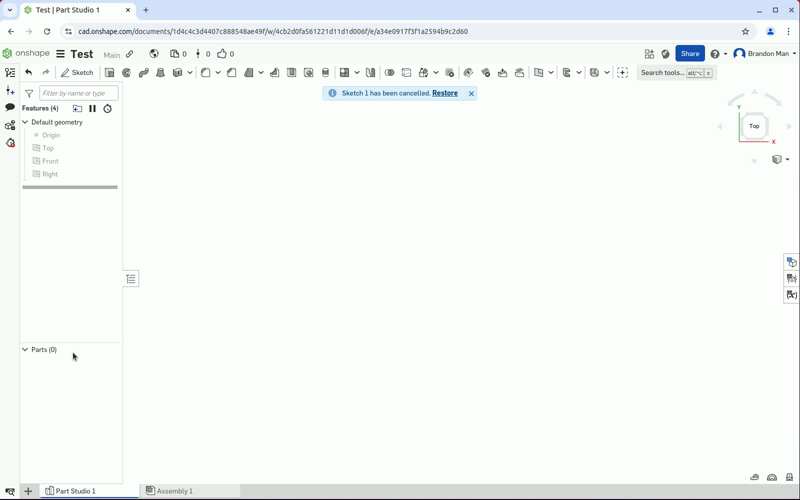
key(shift+p)
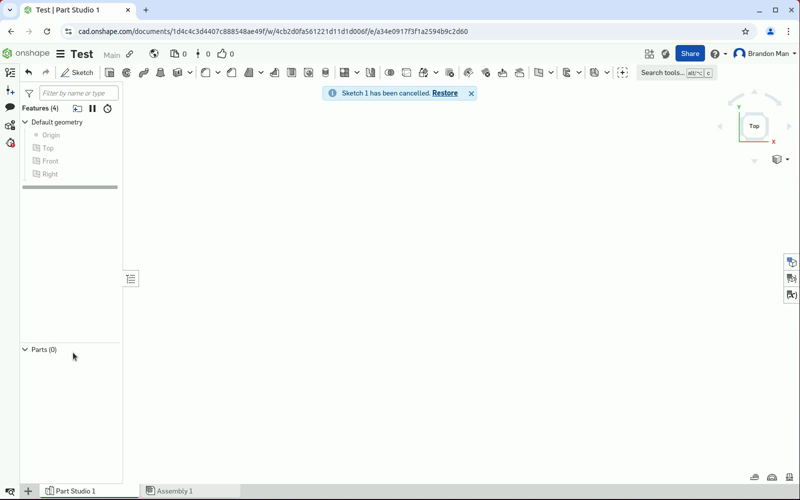
key(space)
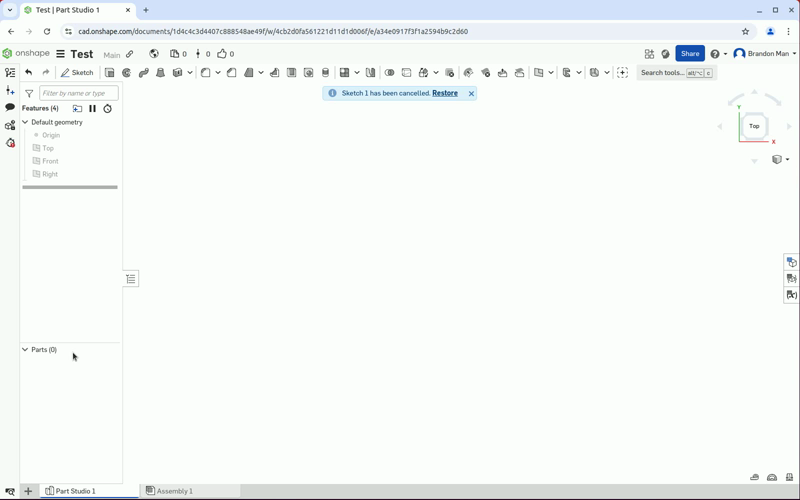
key_down(shift)
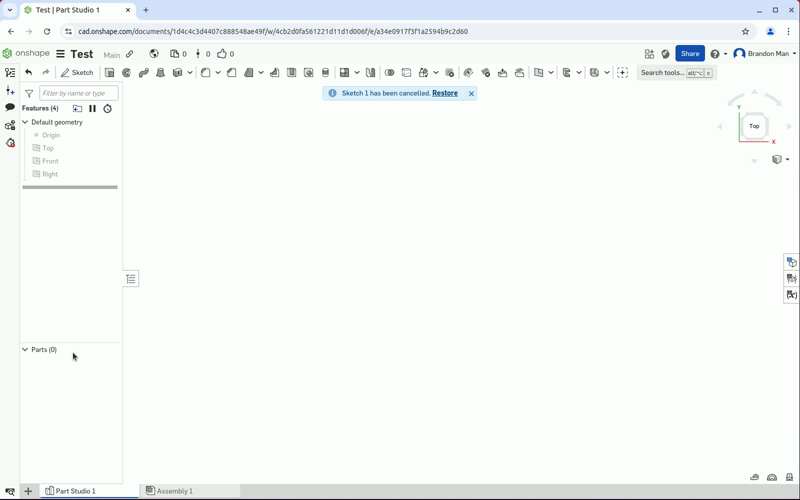
key(up)
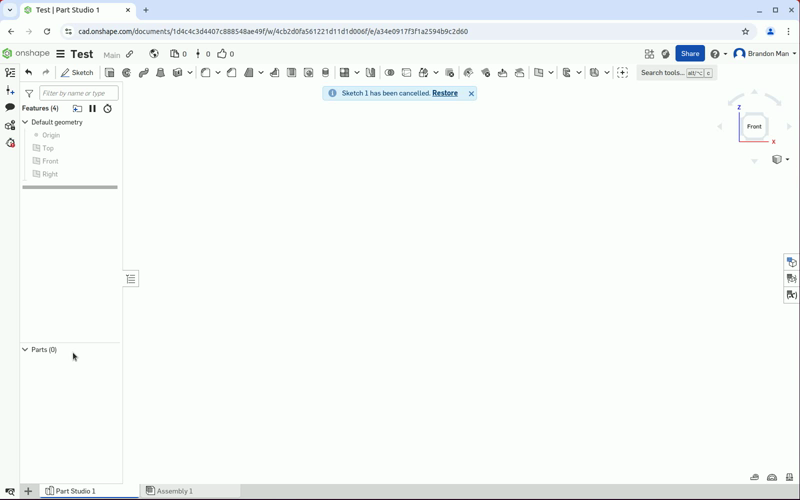
key_up(shift)
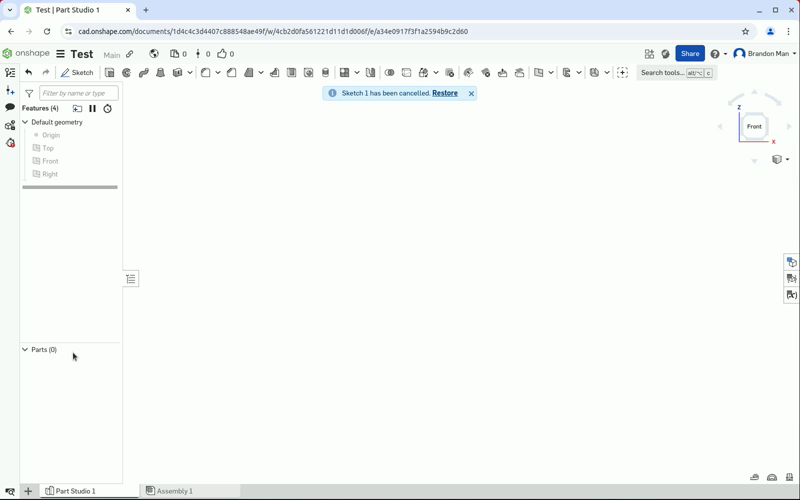
key(space)
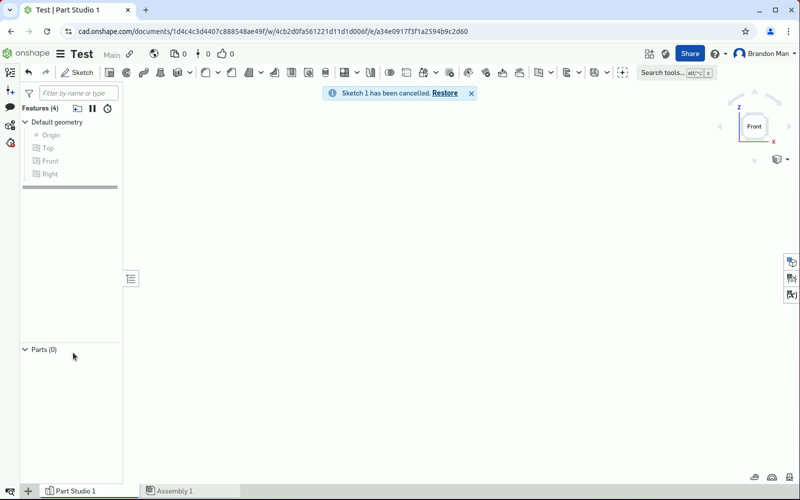
key_down(shift)
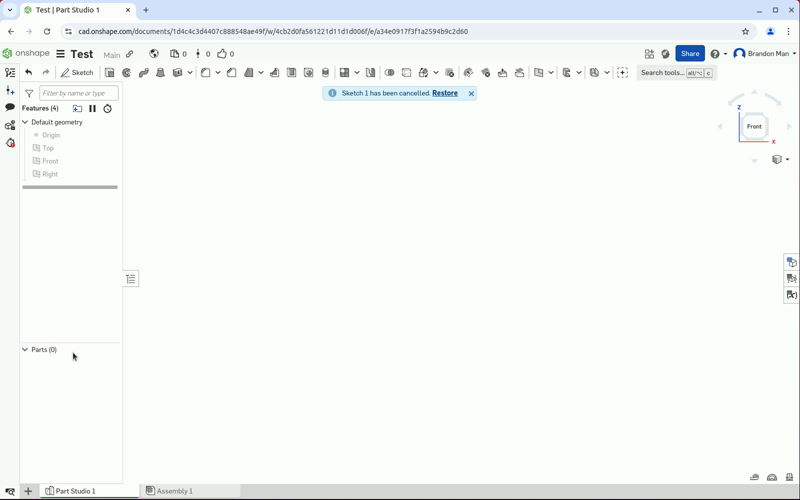
key(left)
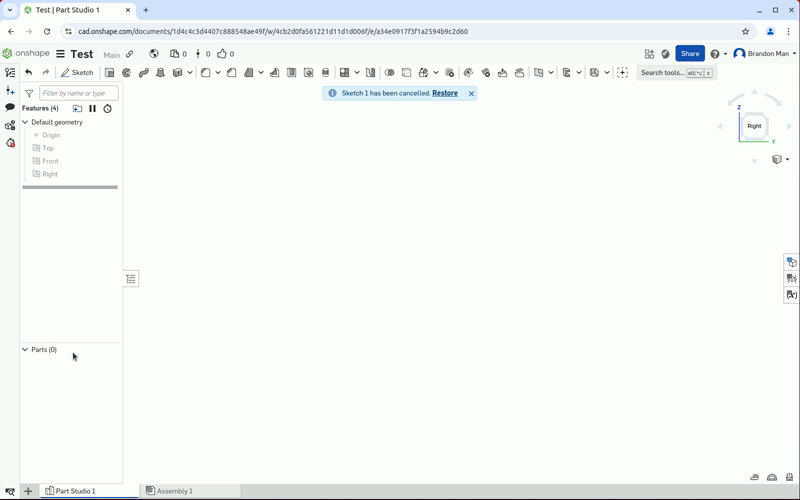
key_up(shift)
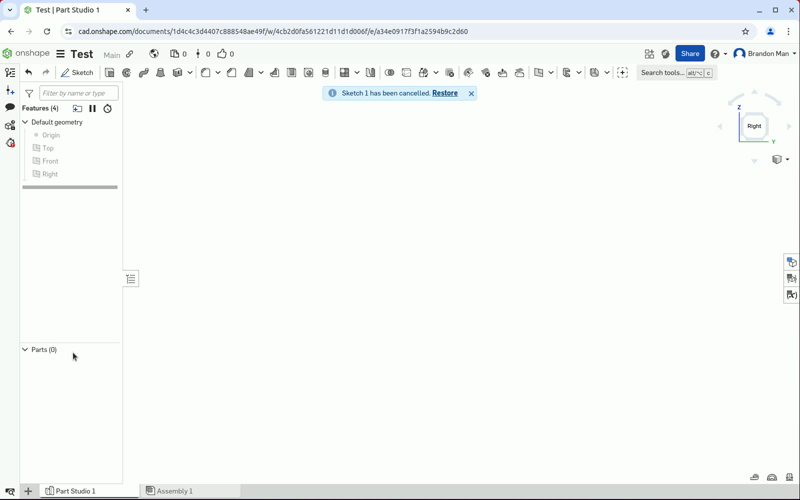
mouse_move(73, 352)
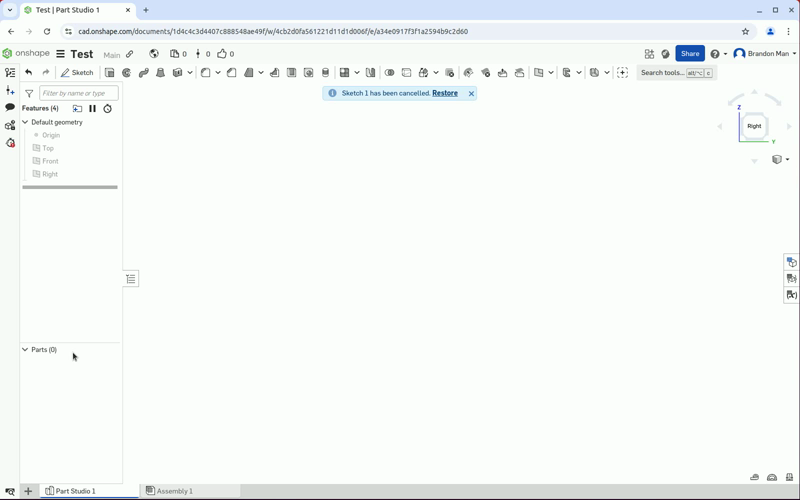
key(shift+y)
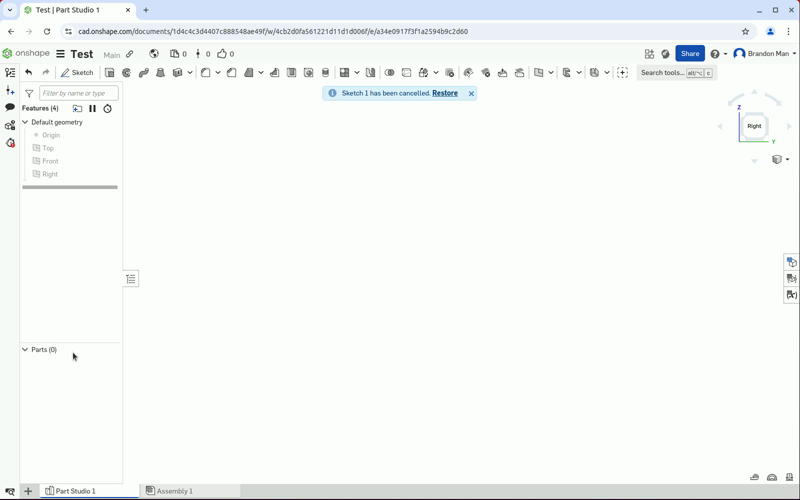
key(shift+s)
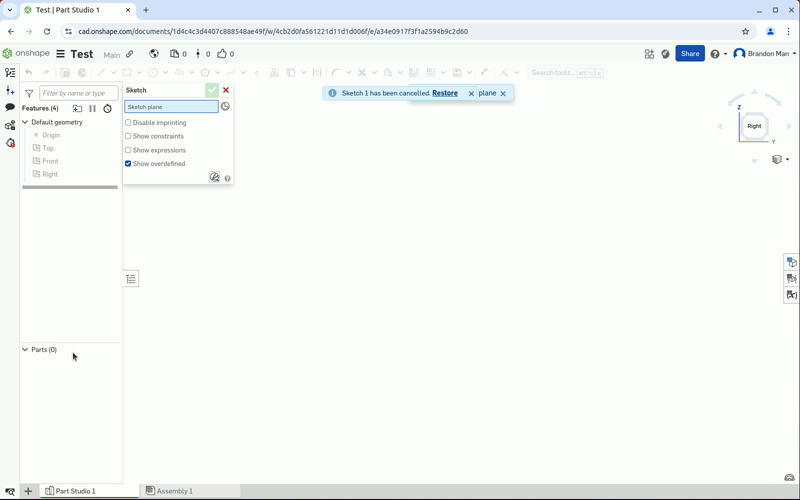
mouse_move(73, 176)
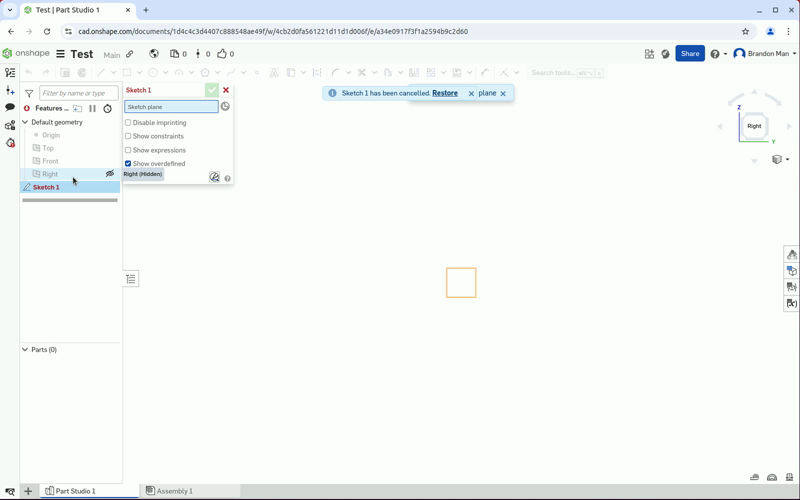
click(73, 176)
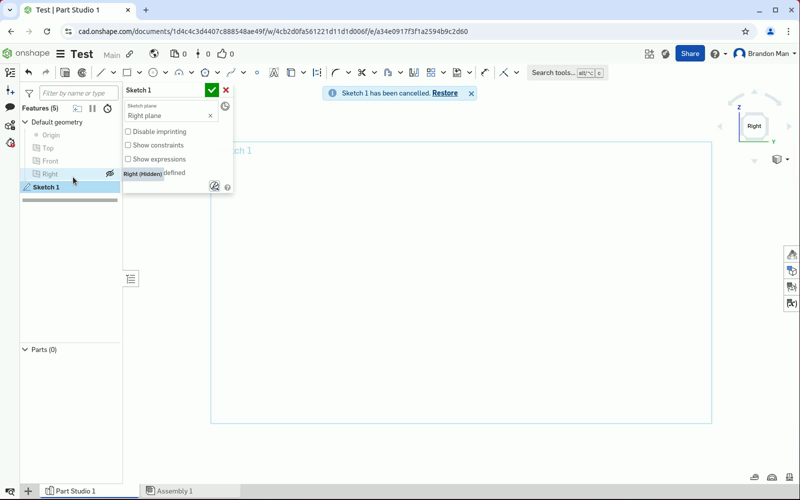
mouse_move(73, 352)
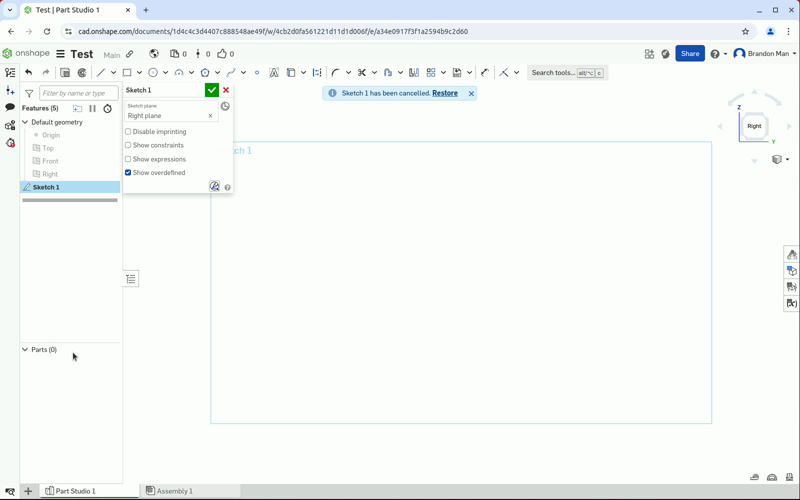
key(y)
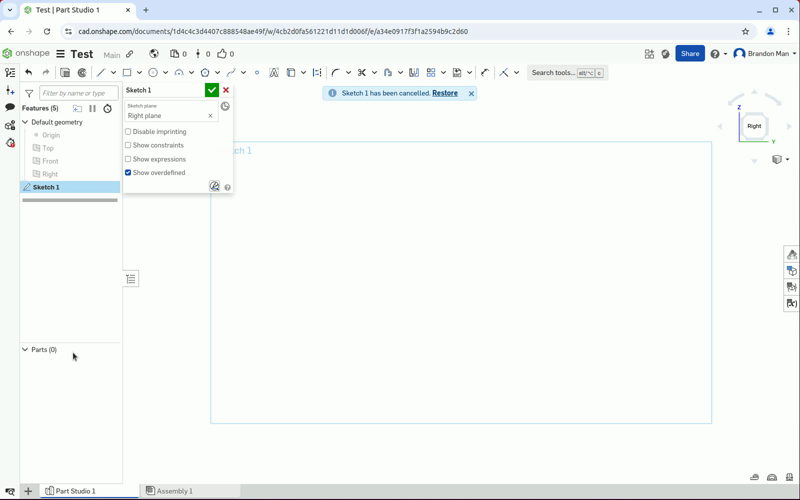
key(l)
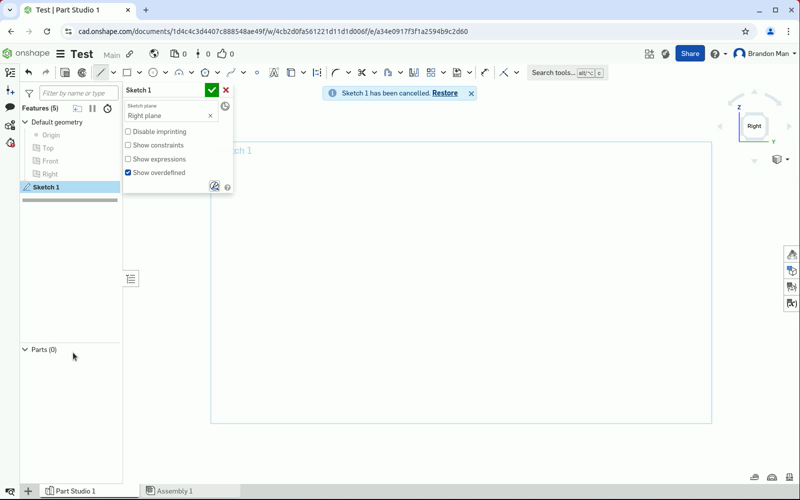
key_down(shift)
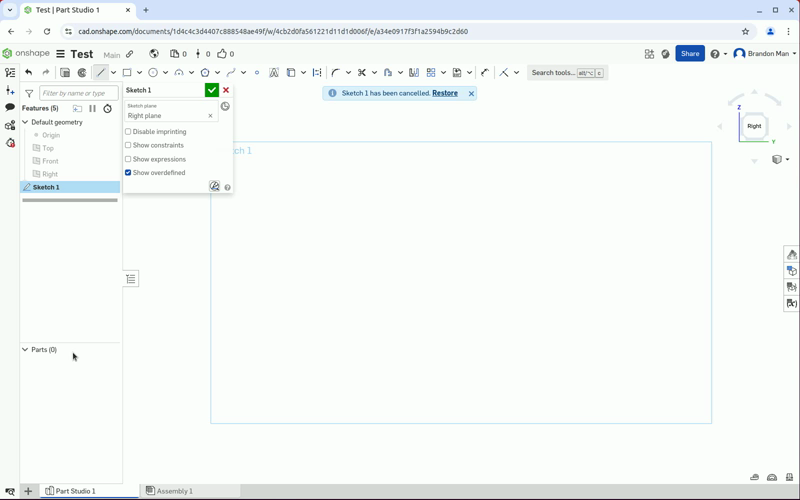
mouse_move(429, 327)
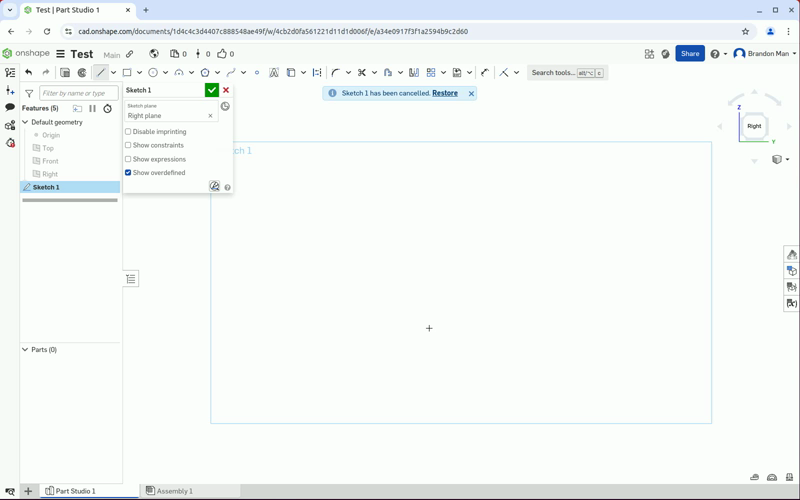
click(429, 327)
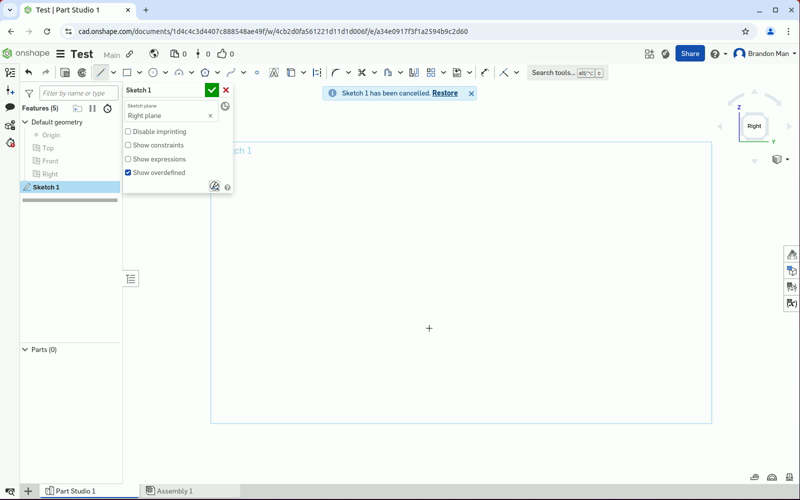
key_up(shift)
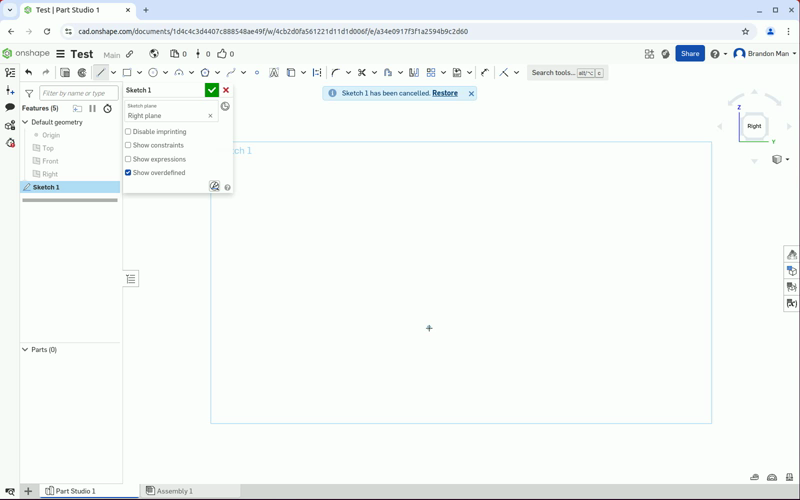
key_down(shift)
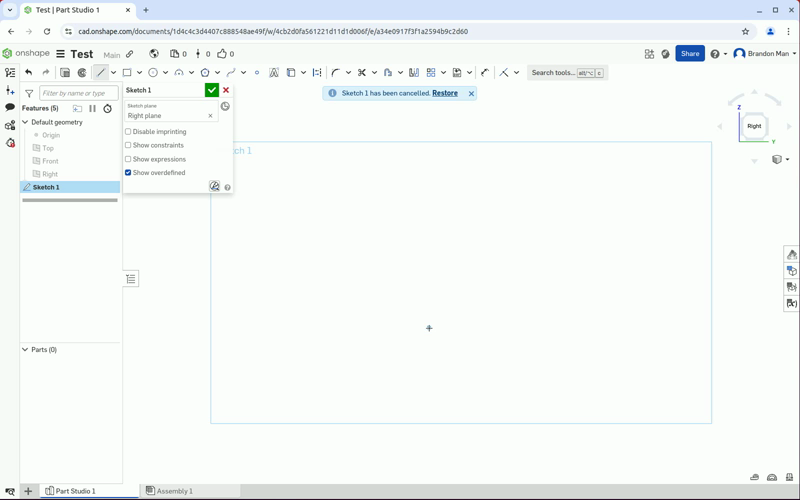
mouse_move(459, 327)
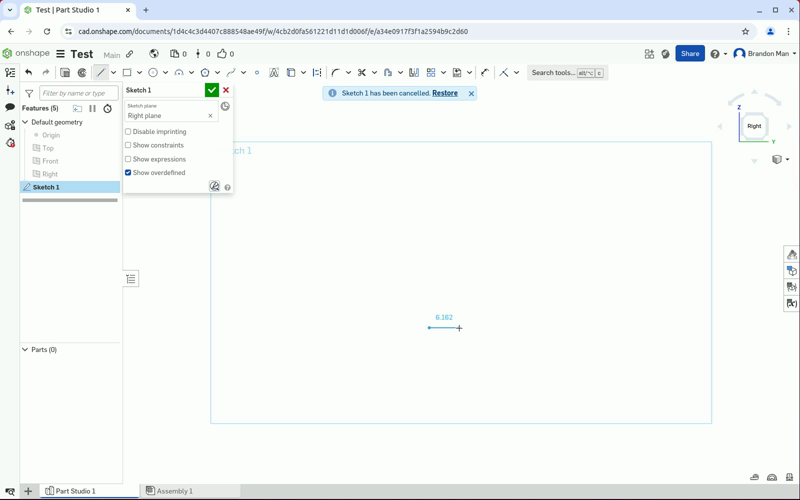
mouse_move(487, 327)
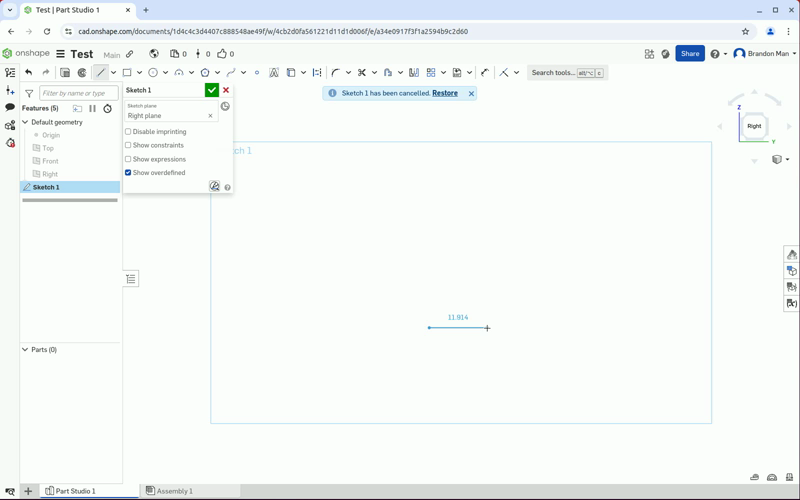
click(487, 327)
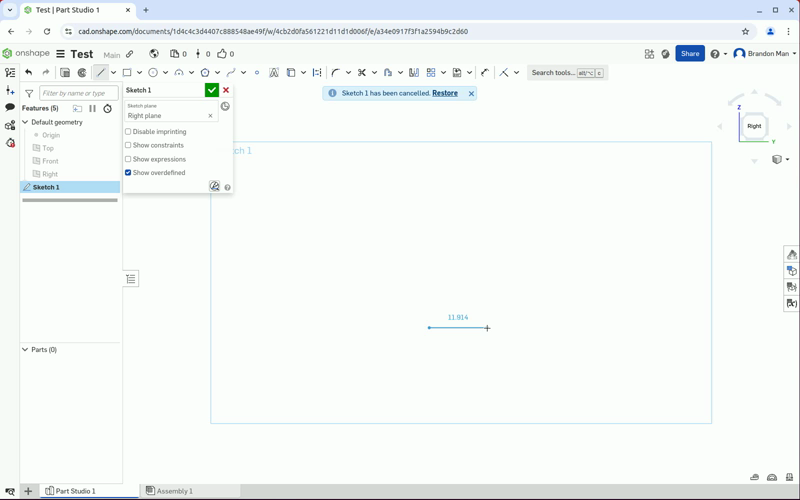
key_up(shift)
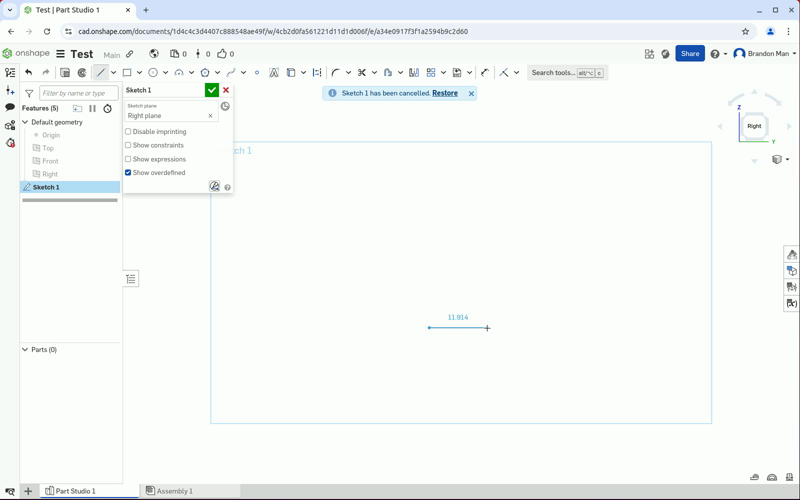
key_down(shift)
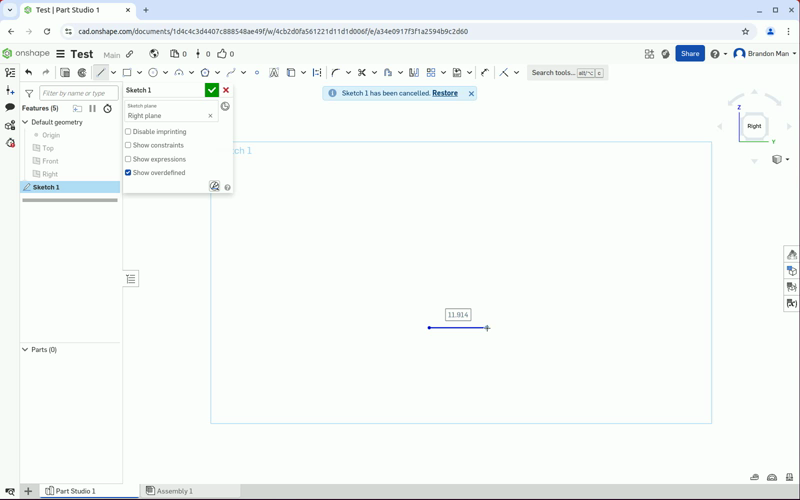
mouse_move(487, 215)
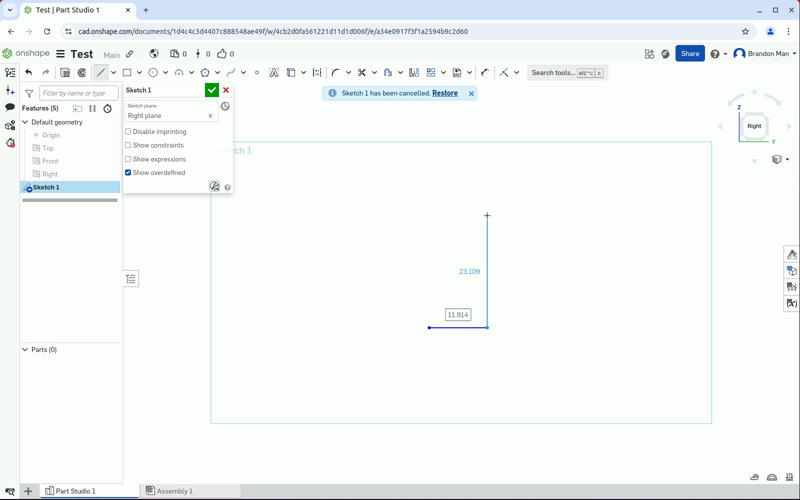
click(487, 215)
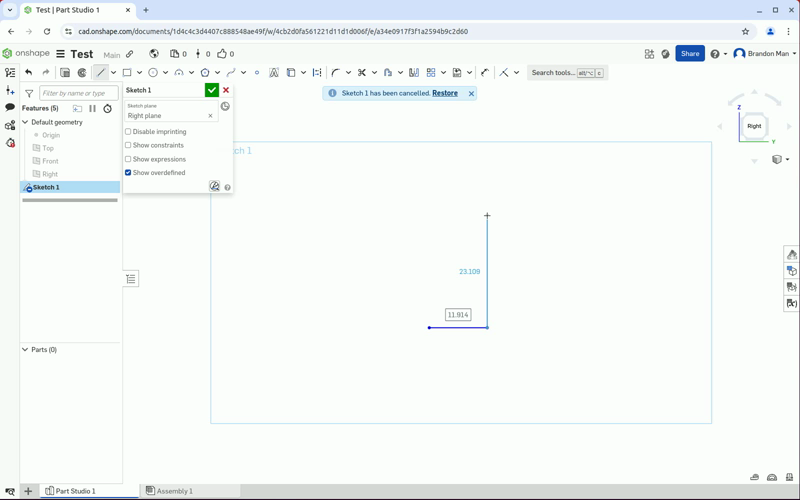
key_up(shift)
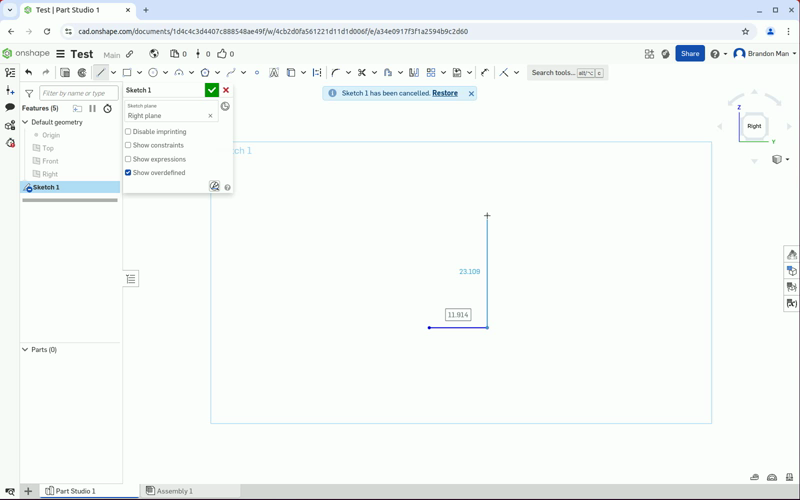
key_down(shift)
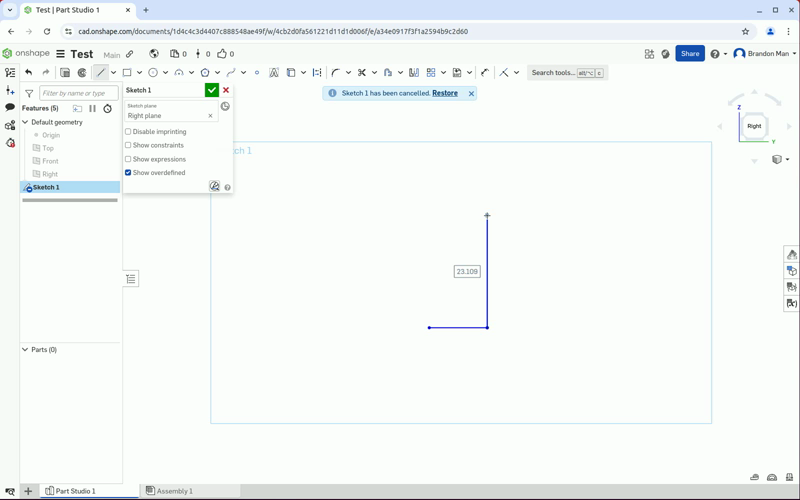
mouse_move(517, 215)
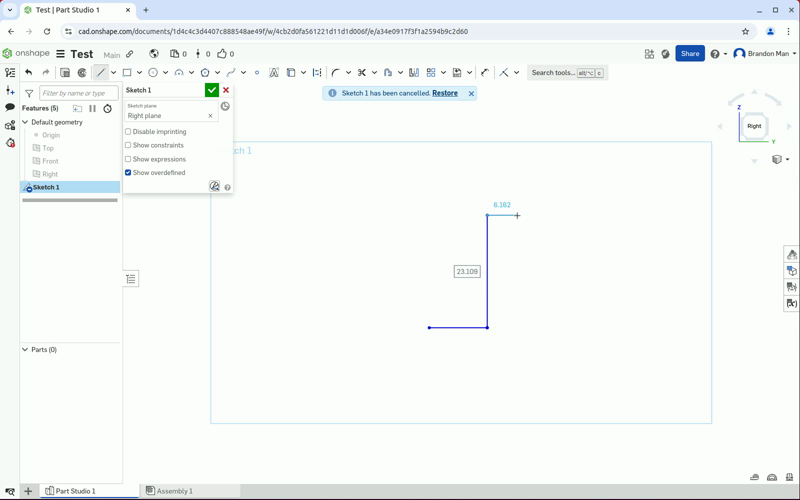
mouse_move(429, 215)
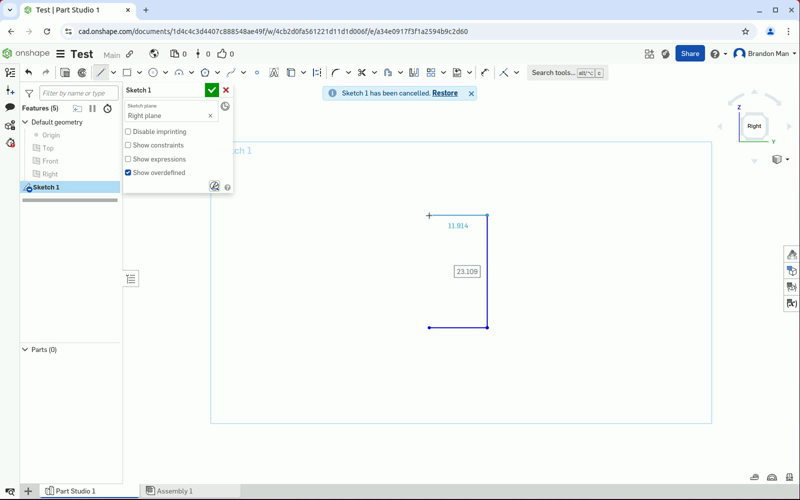
click(429, 215)
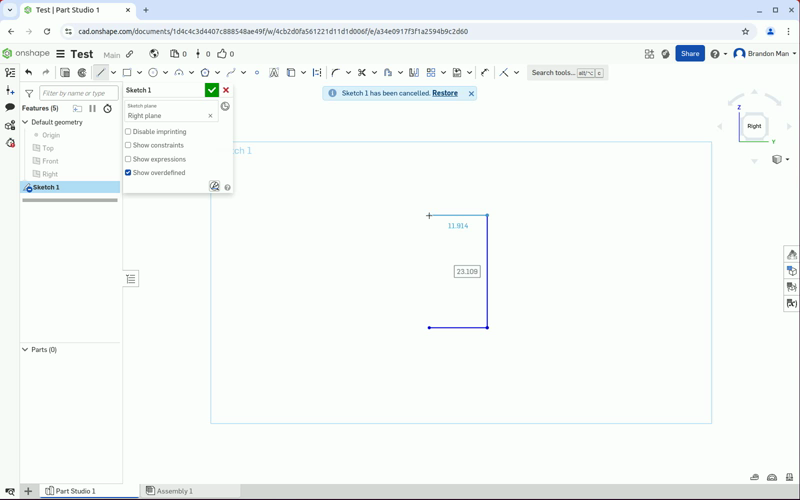
key_up(shift)
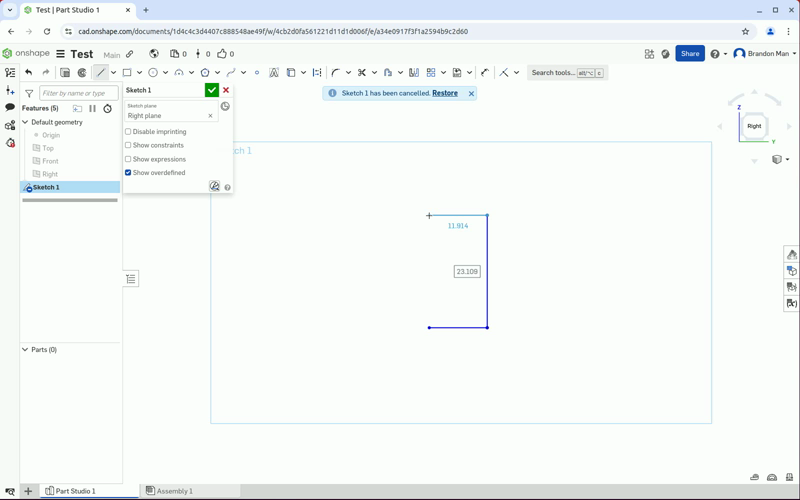
key_down(shift)
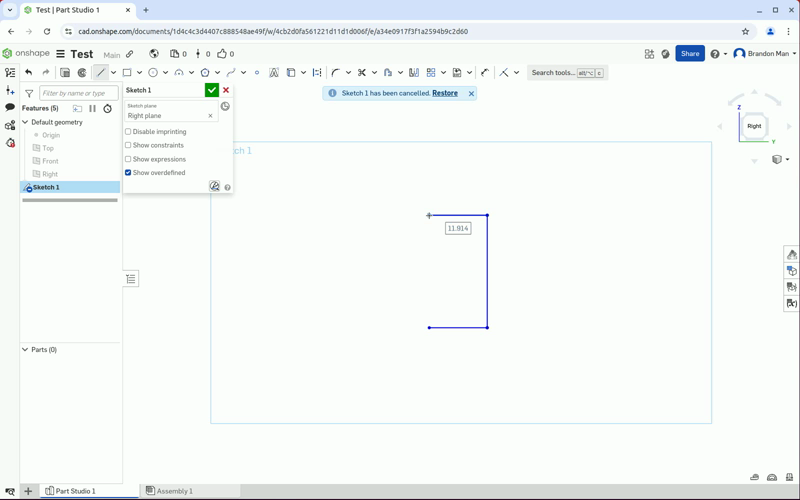
mouse_move(429, 327)
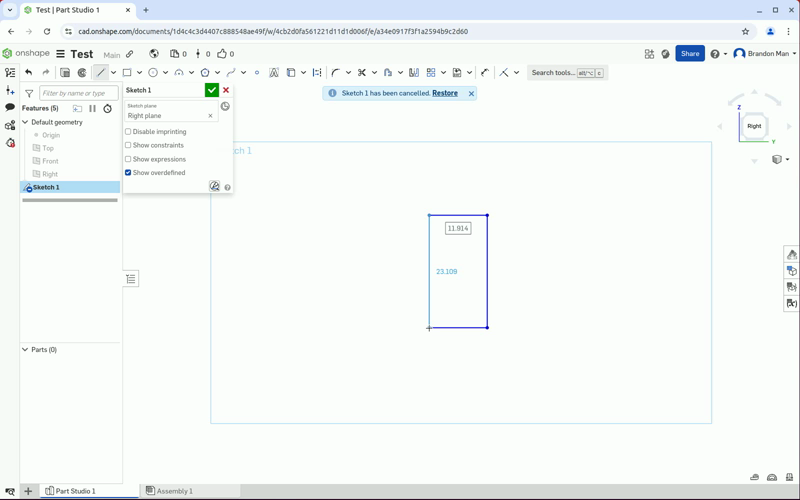
key_up(shift)
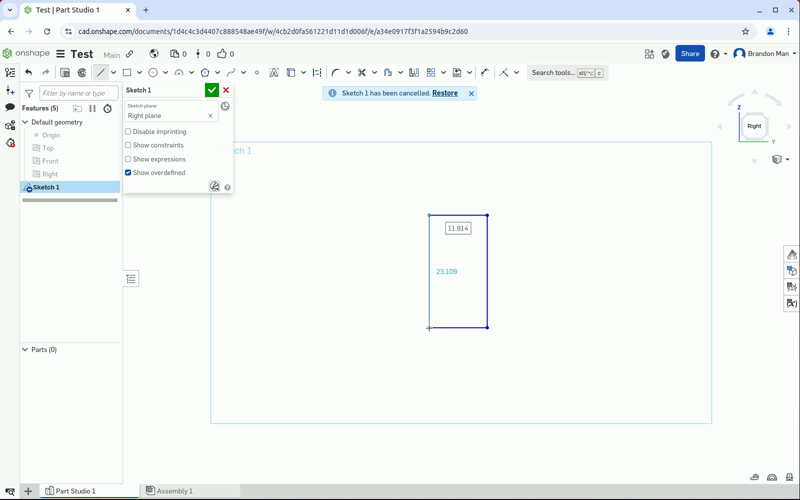
click(429, 327)
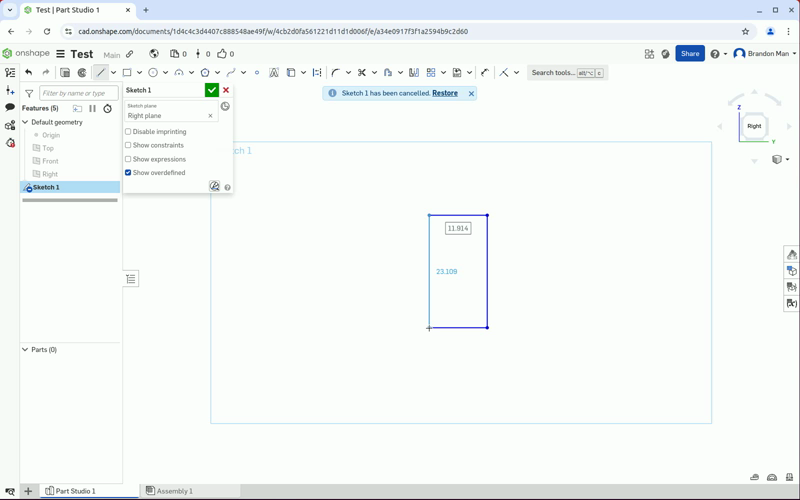
key(esc)
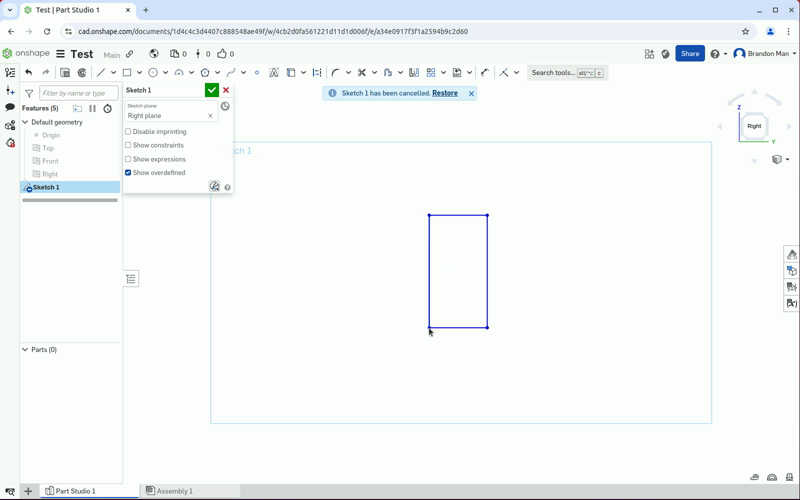
mouse_move(453, 310)
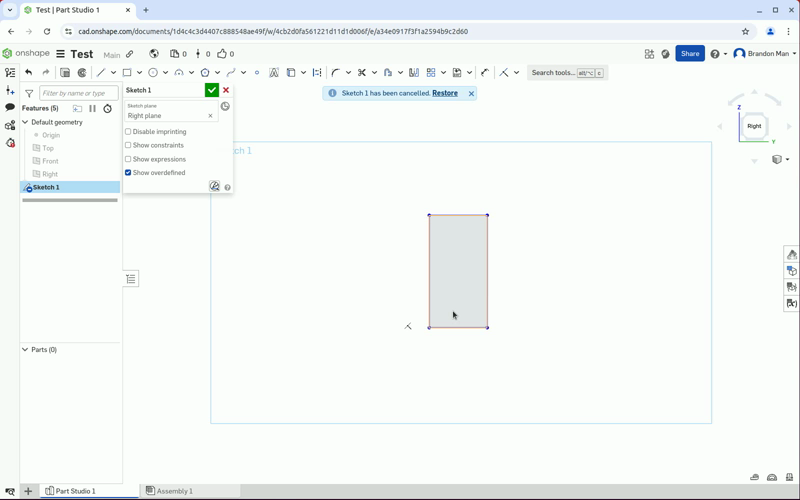
click(453, 310)
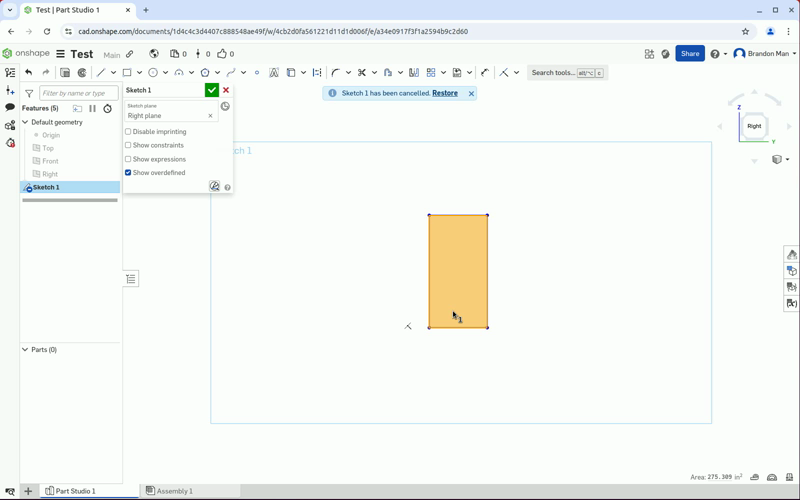
mouse_move(73, 352)
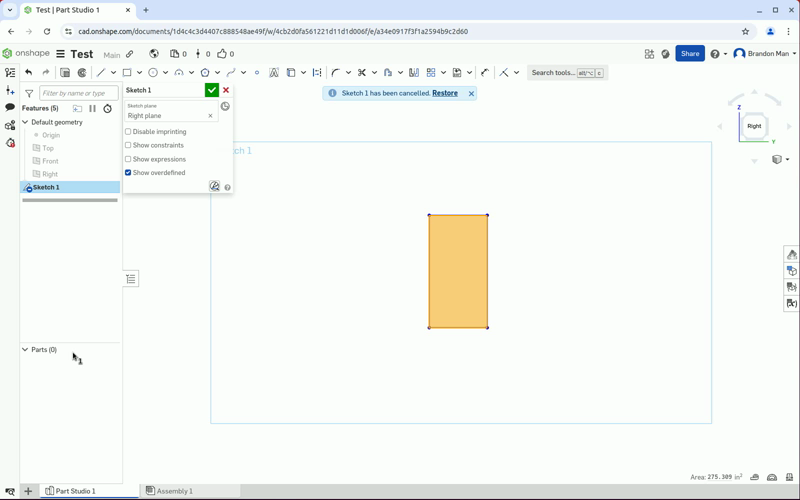
key(shift+y)
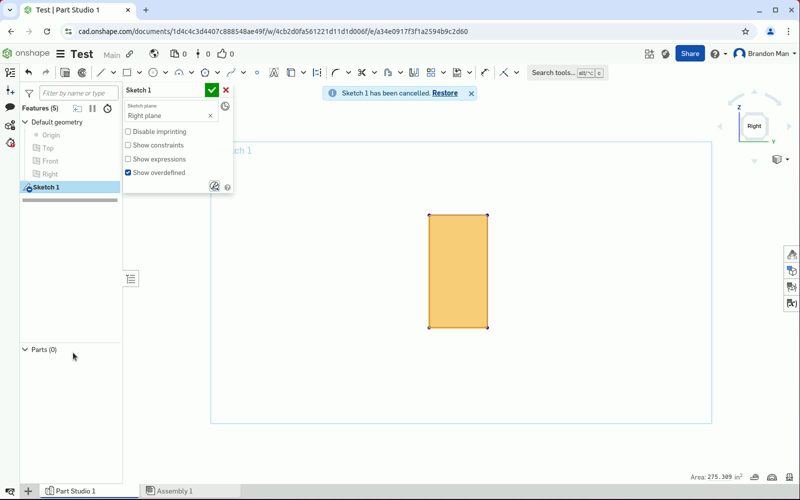
key(shift+e)
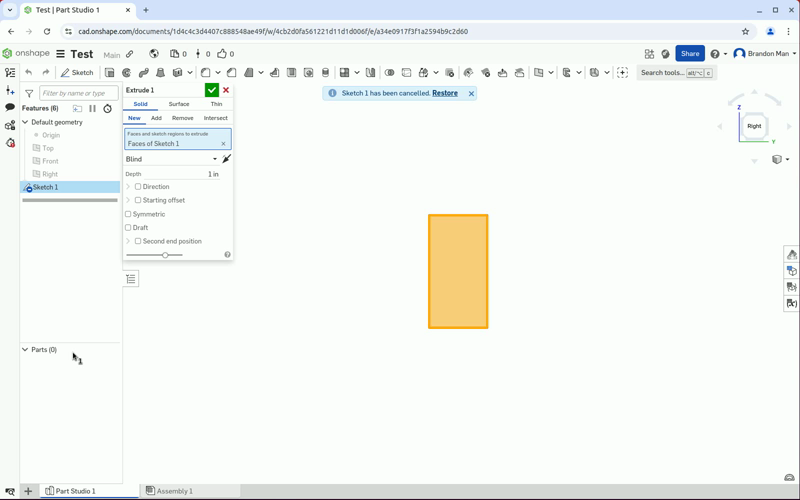
mouse_move(143, 106)
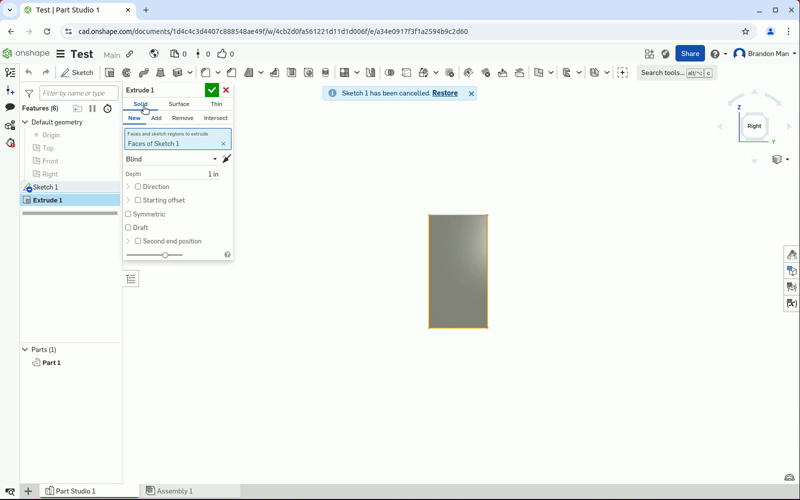
click(143, 106)
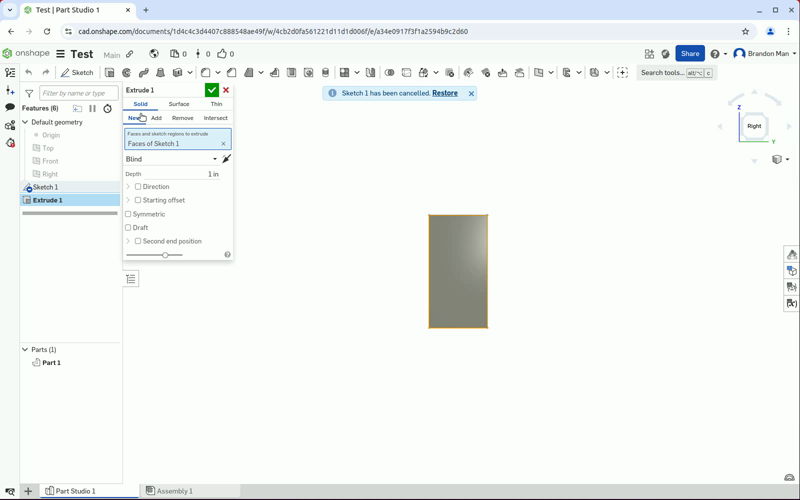
mouse_move(137, 120)
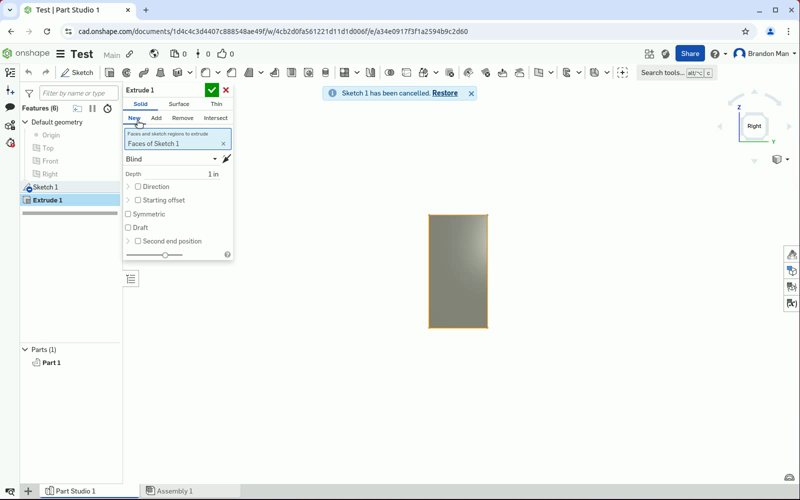
click(137, 120)
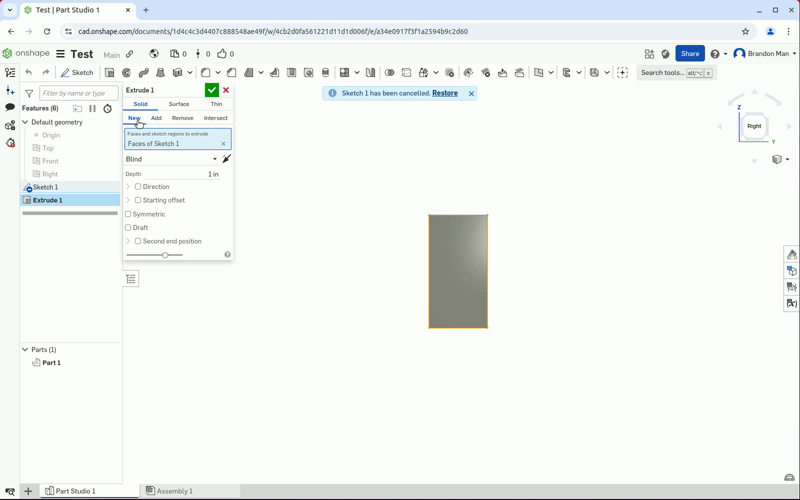
key(tab, 4)
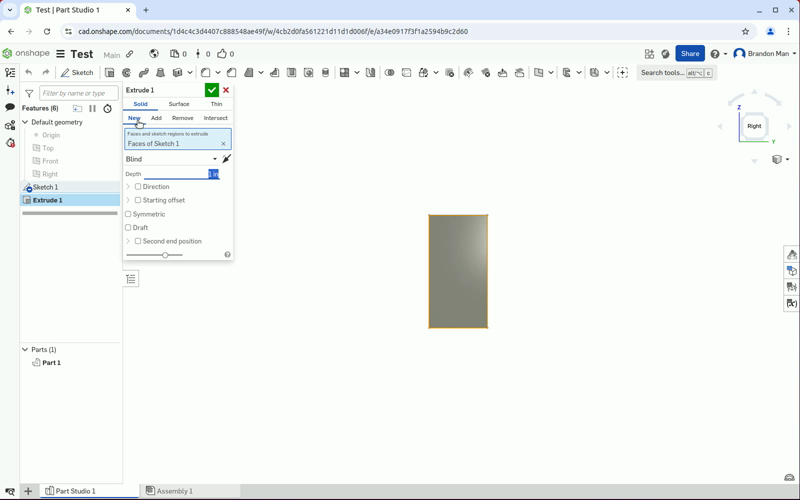
text(5.777)
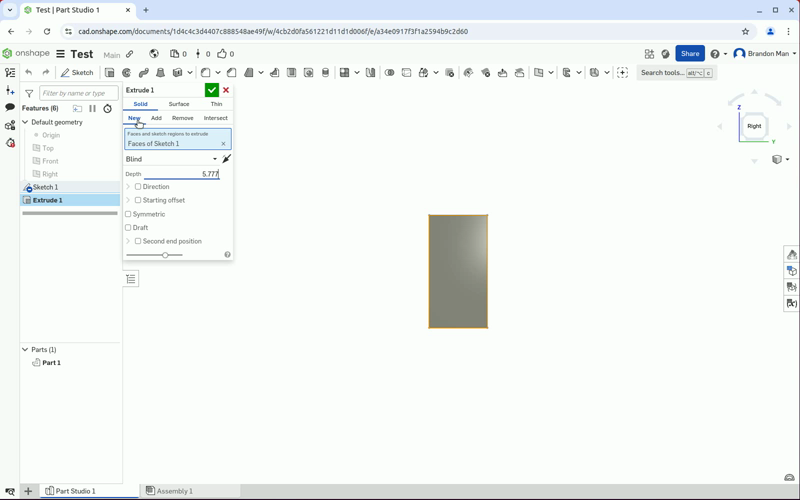
key(enter)
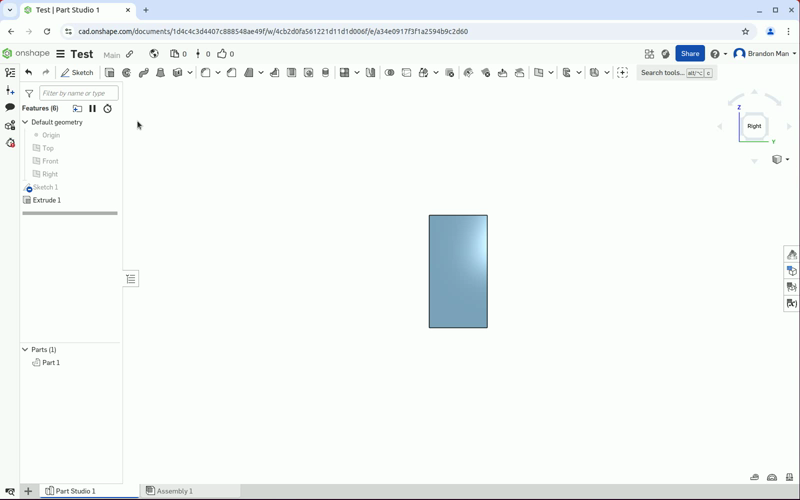
key(shift+h)
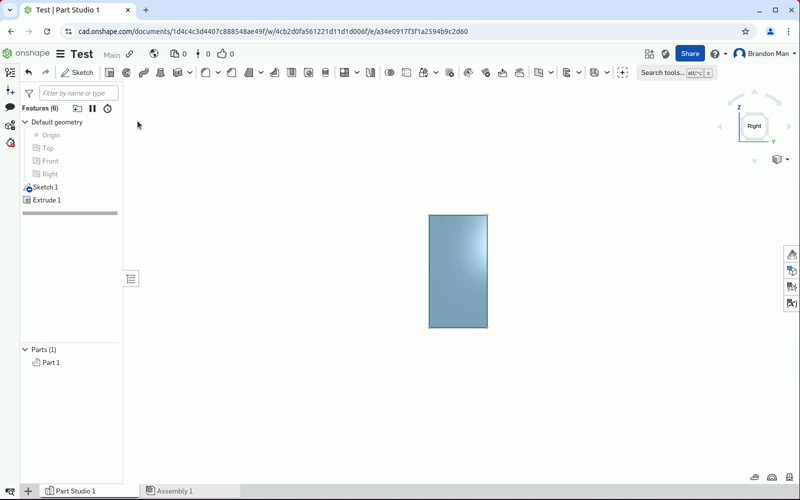
key(shift+h)
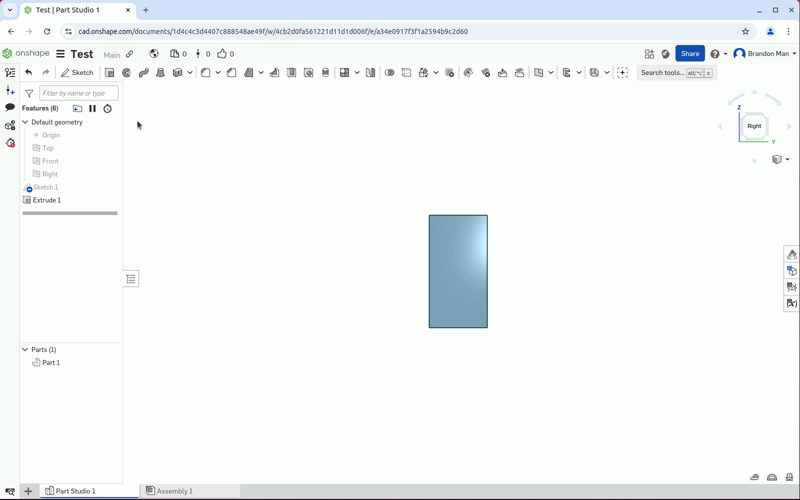
mouse_move(73, 189)
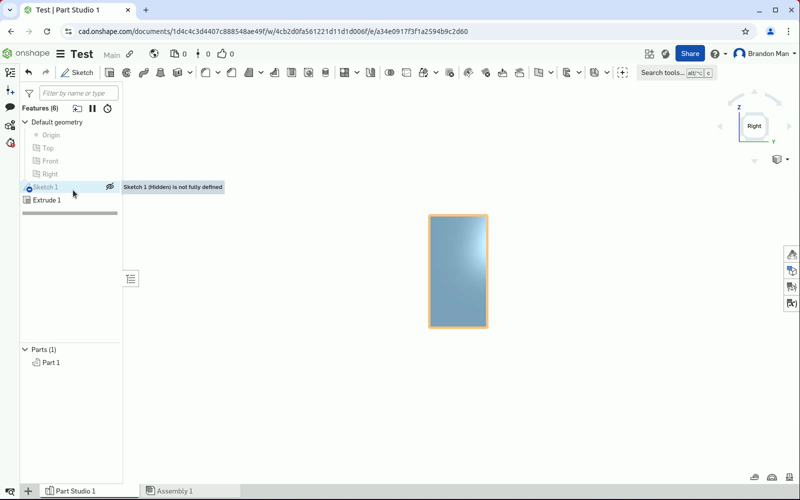
click(73, 189)
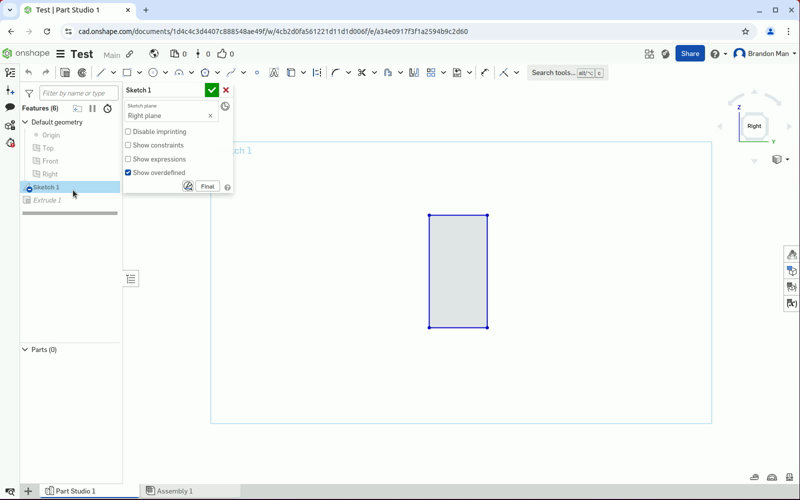
mouse_move(229, 92)
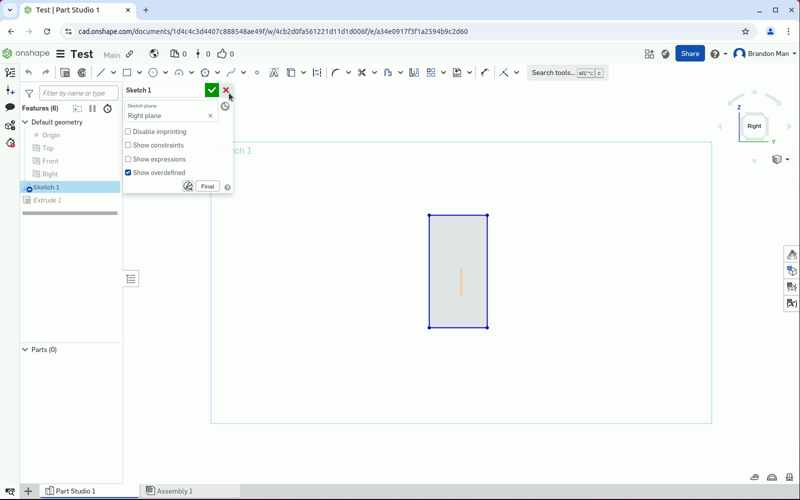
click(229, 92)
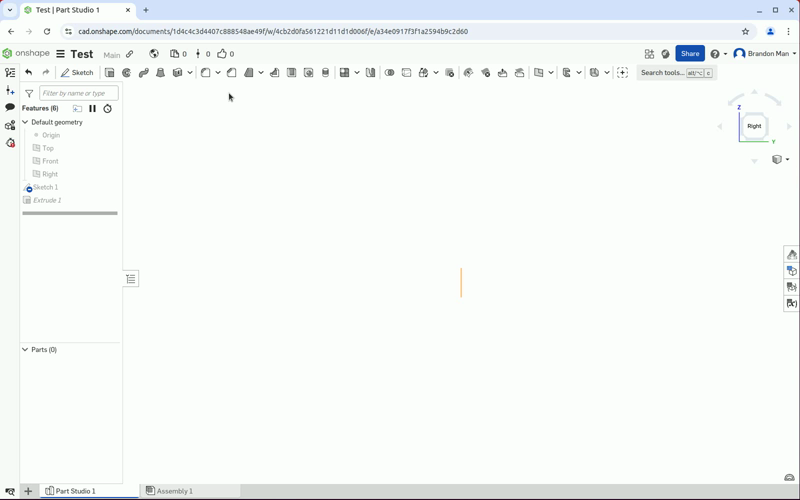
mouse_move(541, 75)
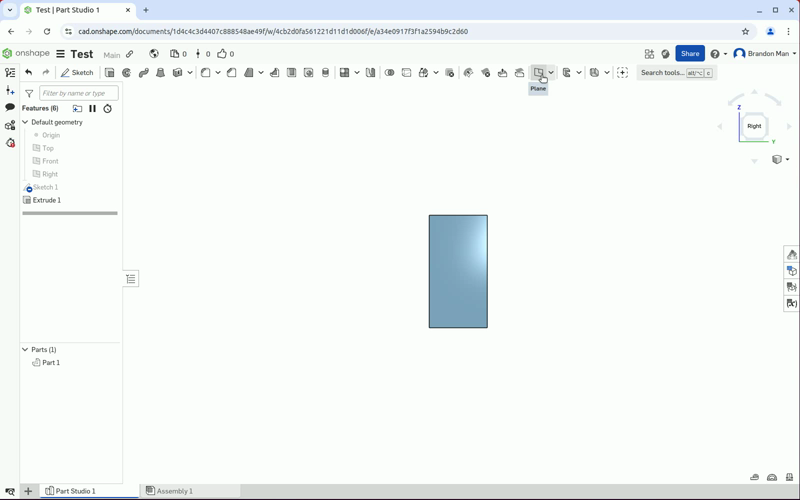
click(541, 75)
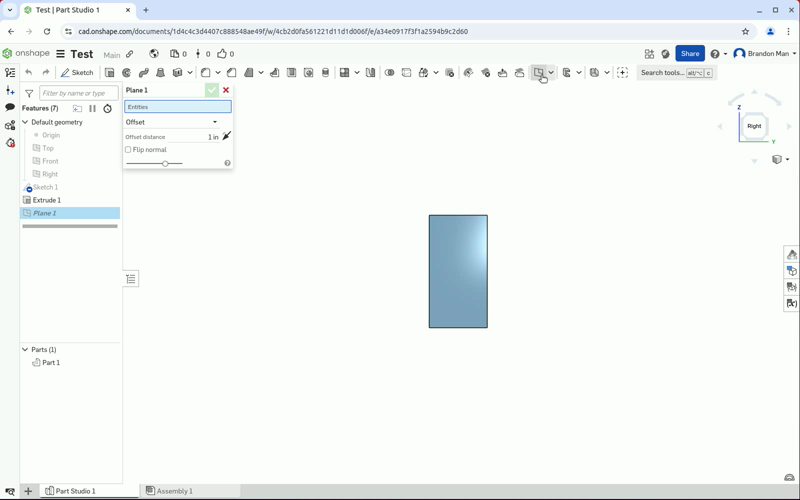
mouse_move(73, 176)
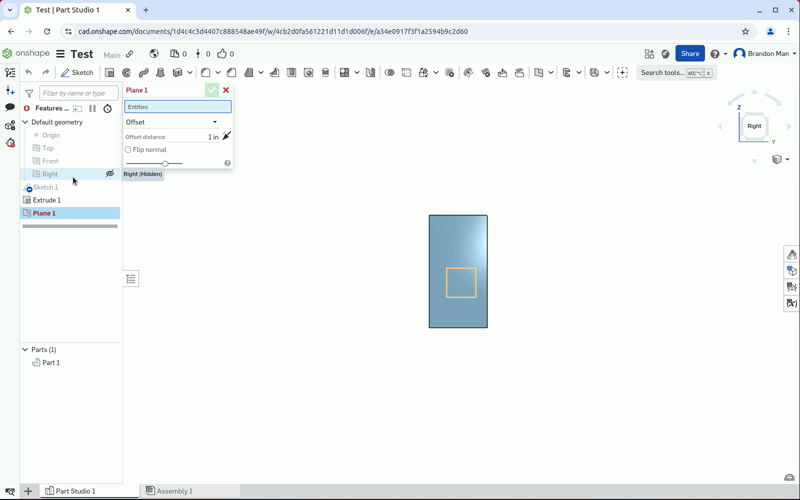
click(73, 176)
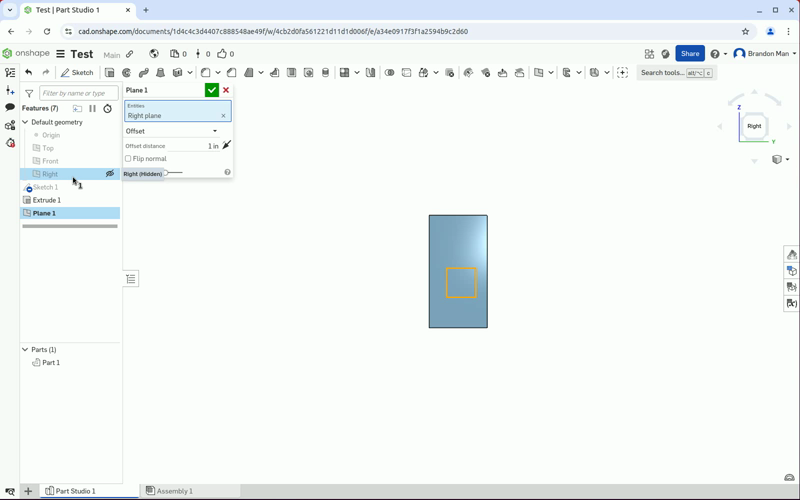
key(tab, 2)
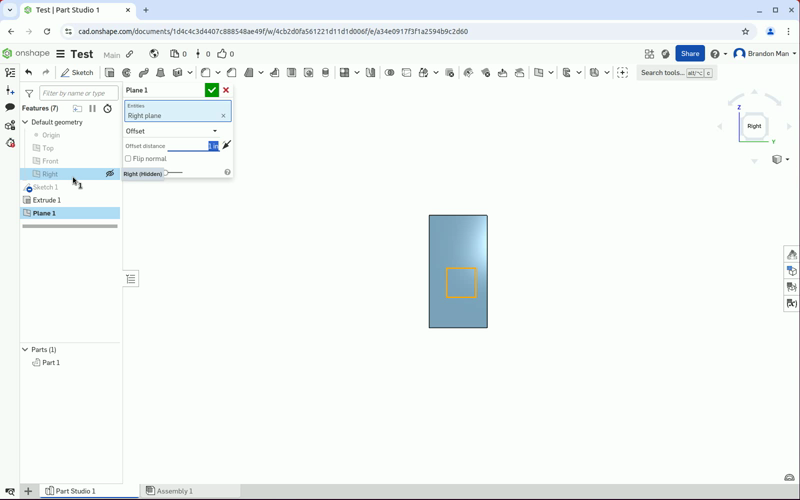
text(5.792)
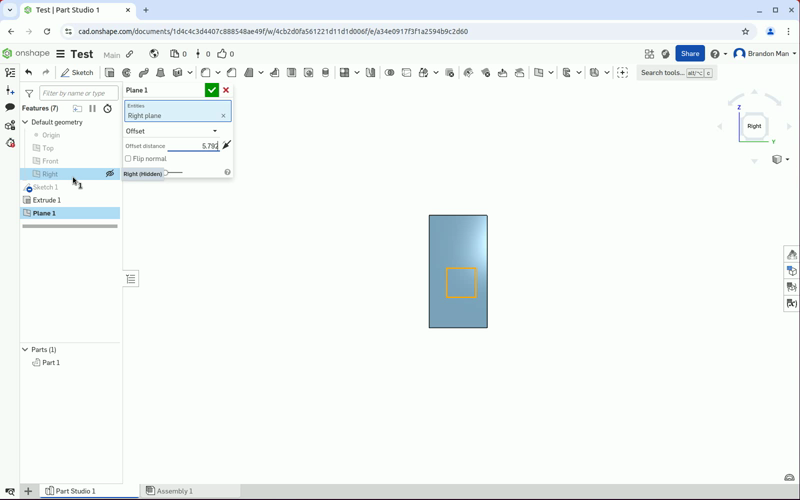
key(enter, 2)
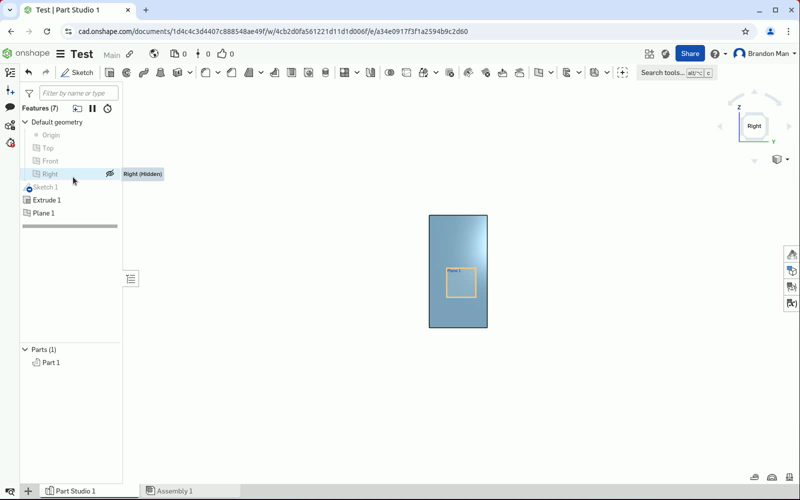
key(shift+s)
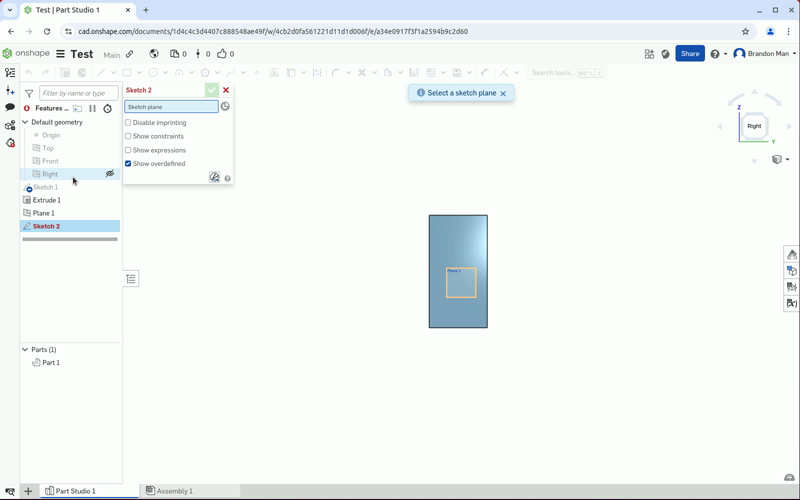
mouse_move(73, 215)
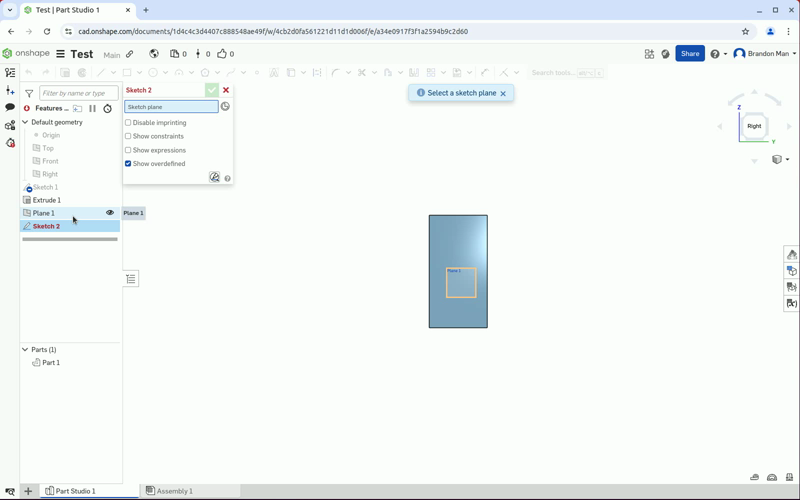
click(73, 215)
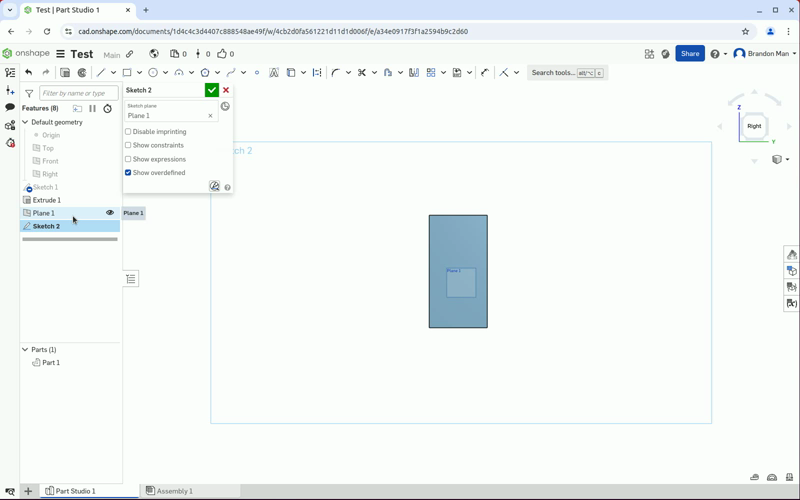
mouse_move(73, 352)
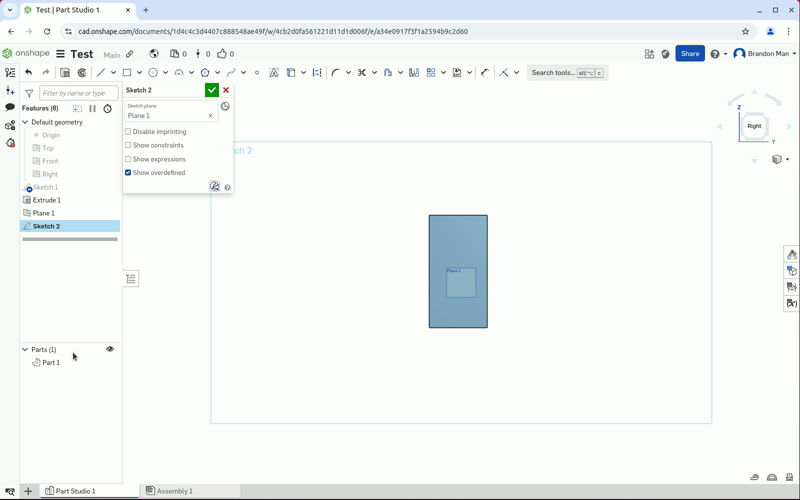
key(y)
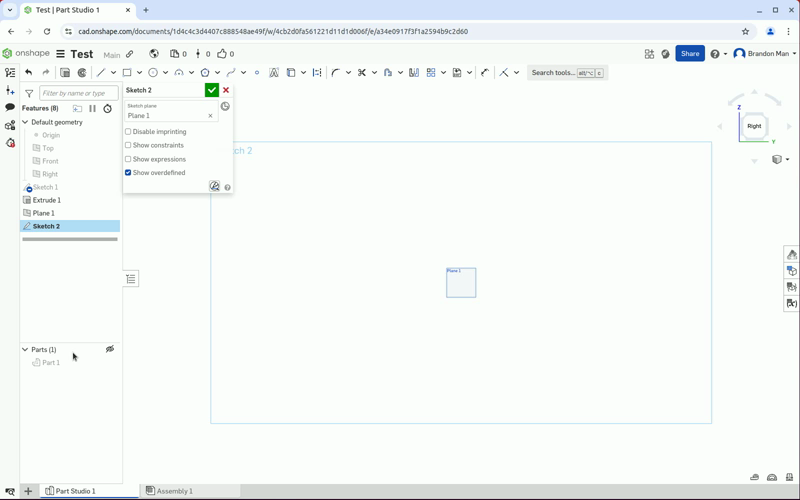
key(l)
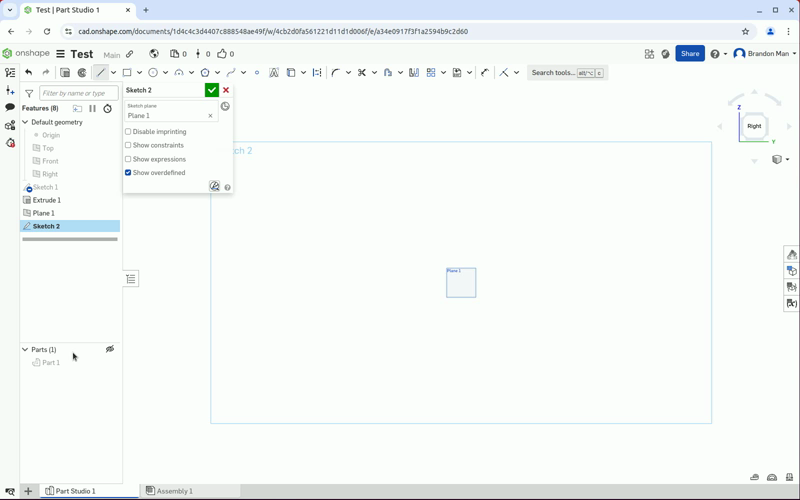
key_down(shift)
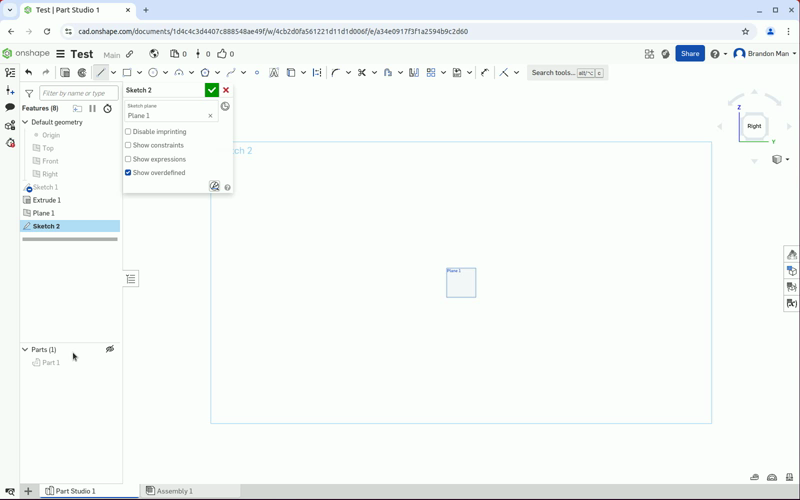
mouse_move(429, 327)
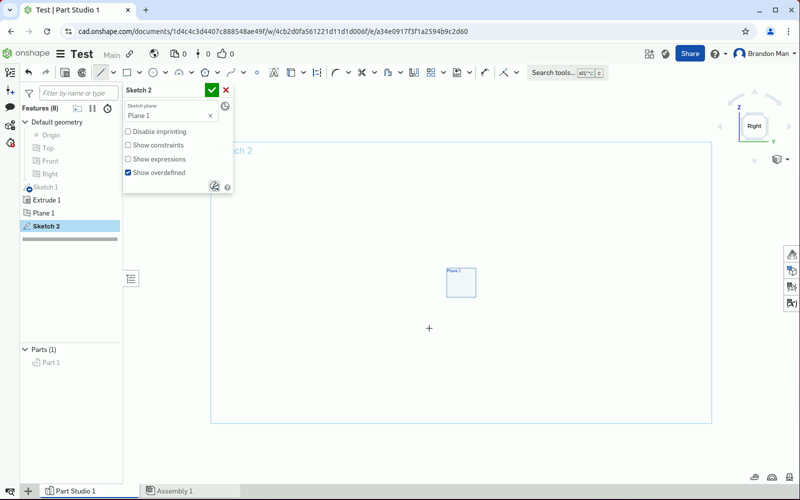
click(429, 327)
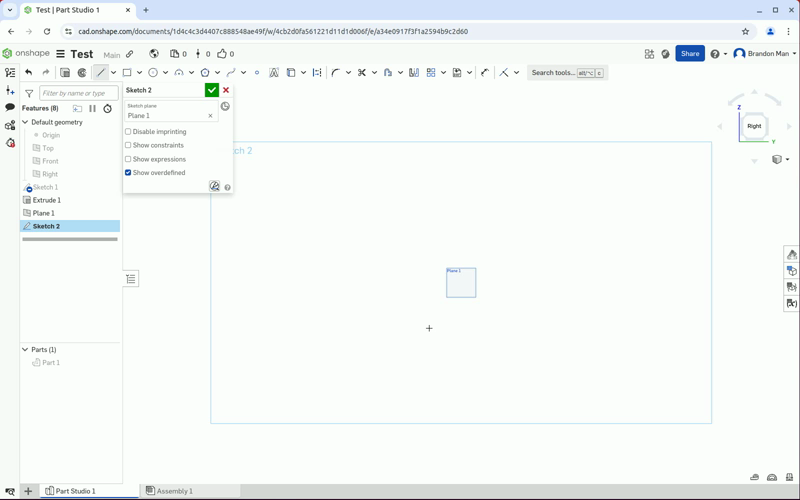
key_up(shift)
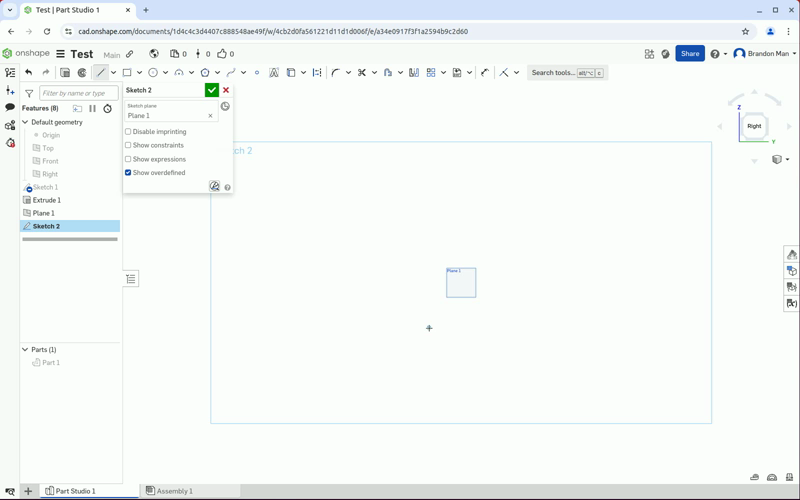
key_down(shift)
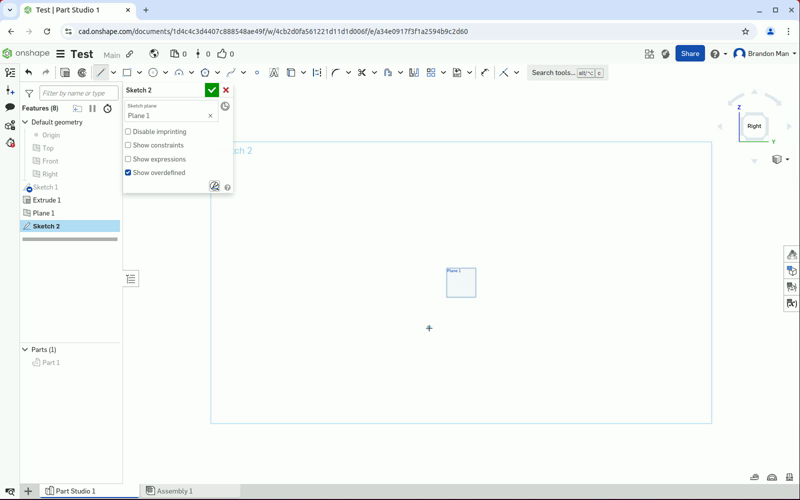
mouse_move(459, 327)
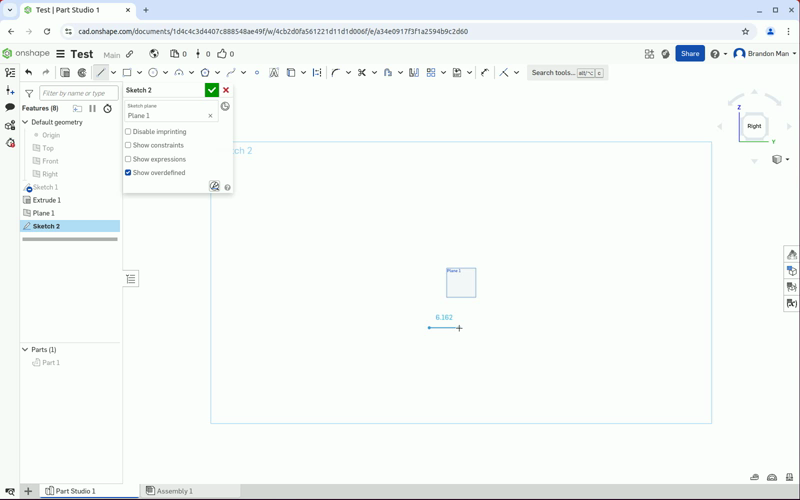
mouse_move(488, 327)
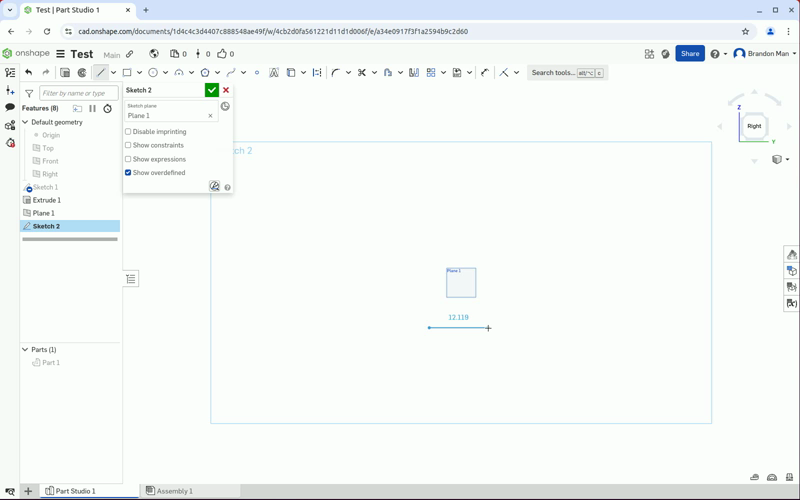
click(488, 327)
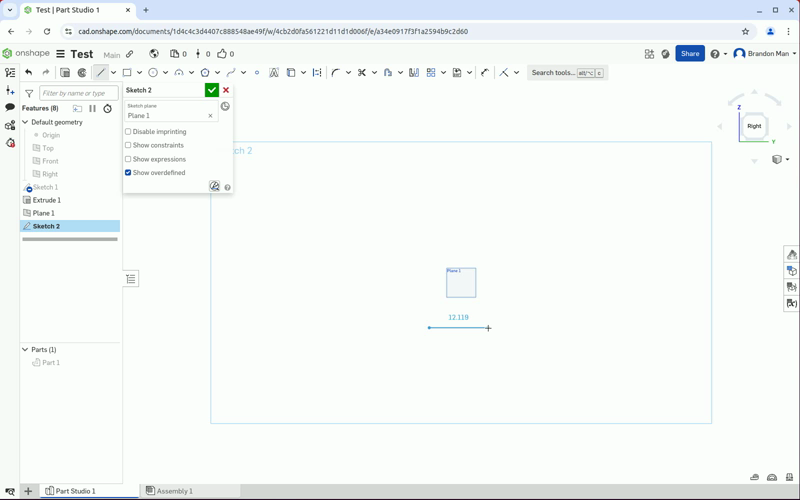
key_up(shift)
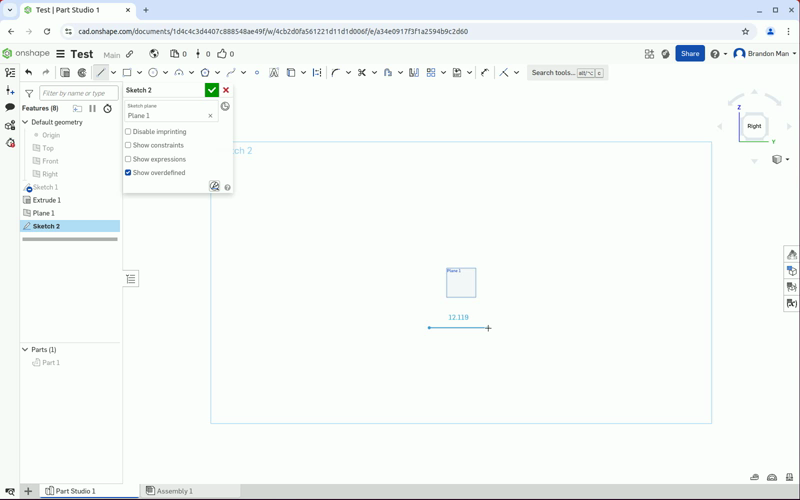
key_down(shift)
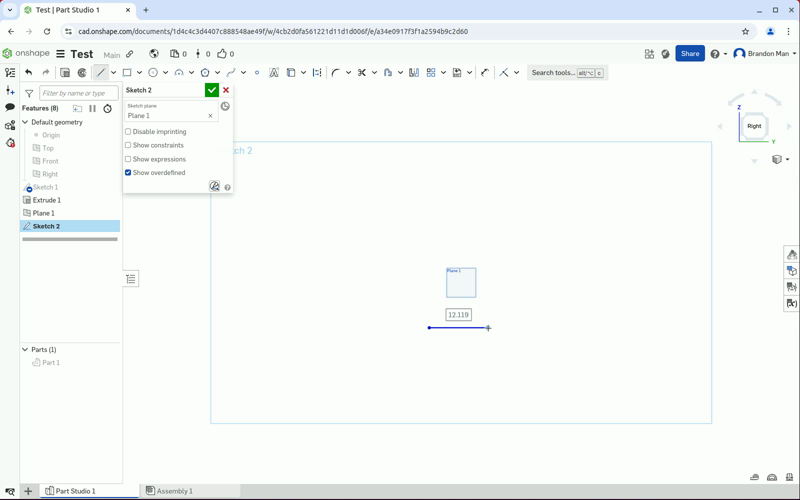
mouse_move(488, 242)
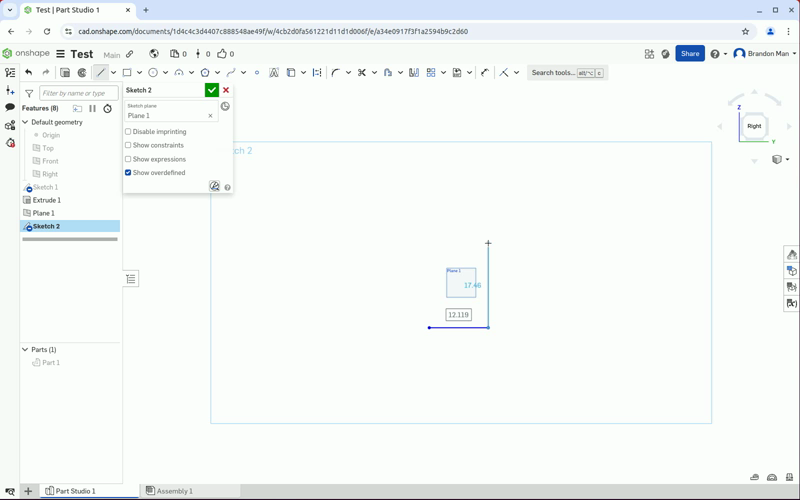
click(488, 242)
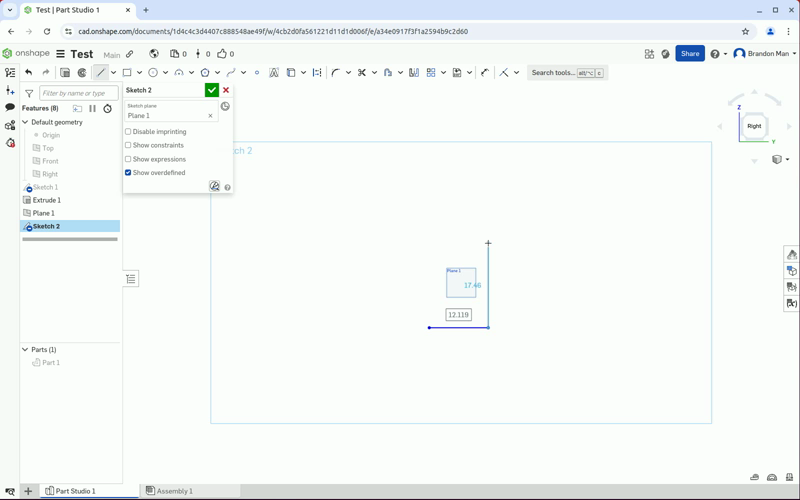
key_up(shift)
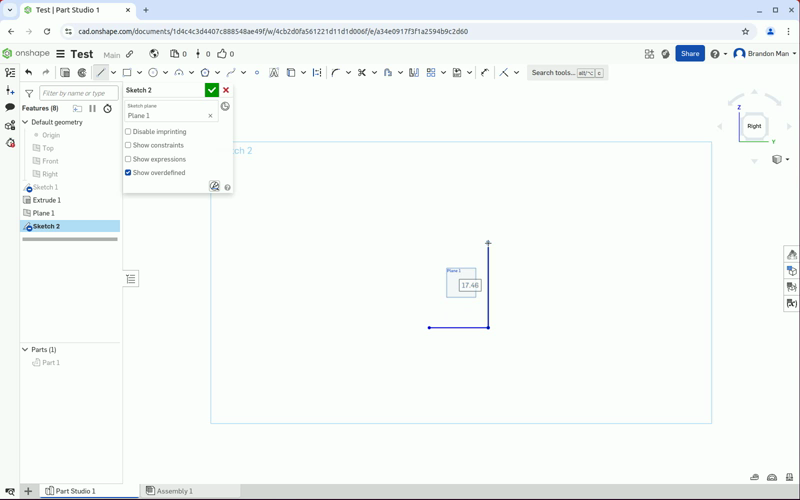
key_down(shift)
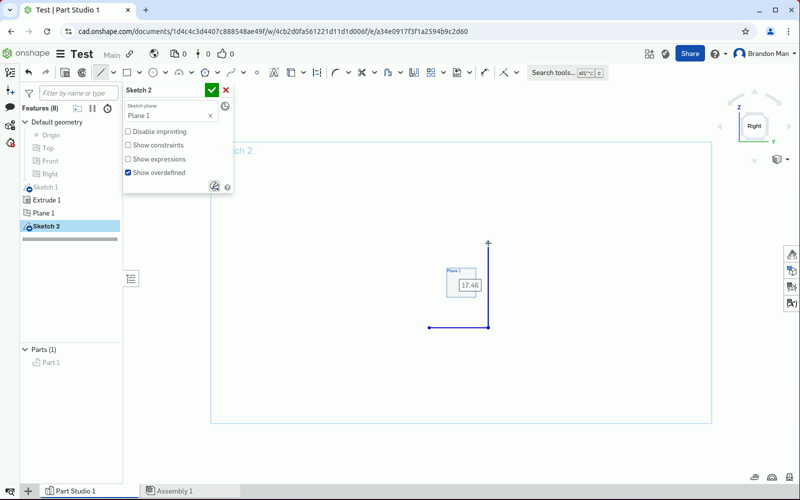
mouse_move(518, 242)
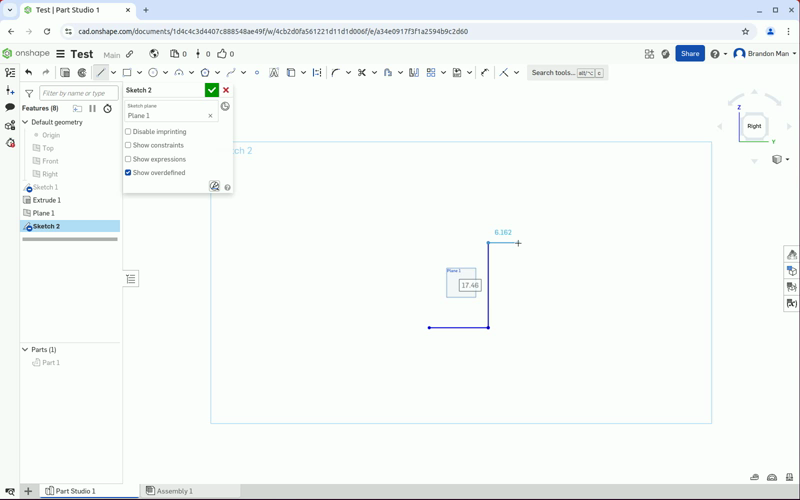
mouse_move(429, 242)
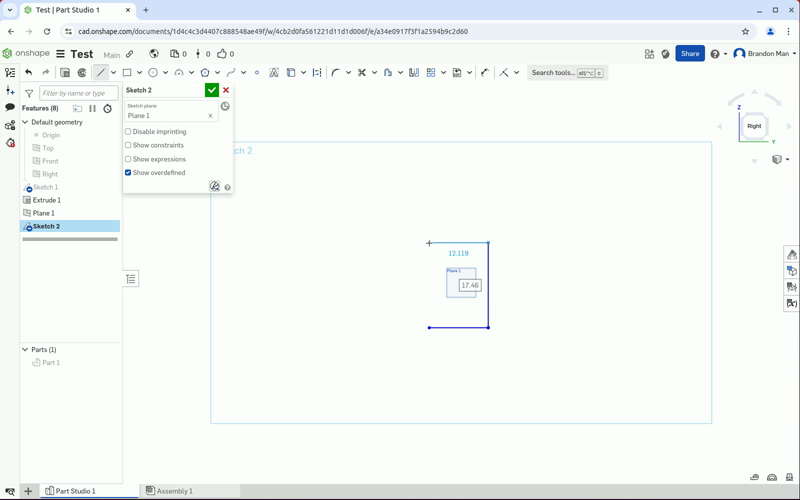
click(429, 242)
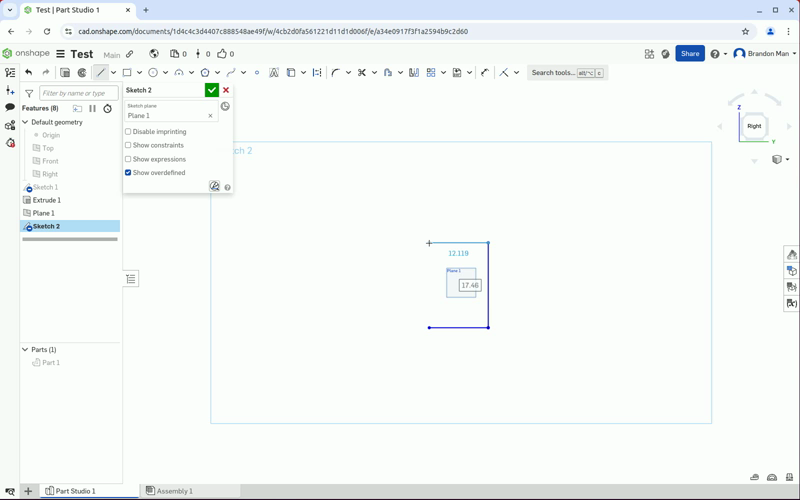
key_up(shift)
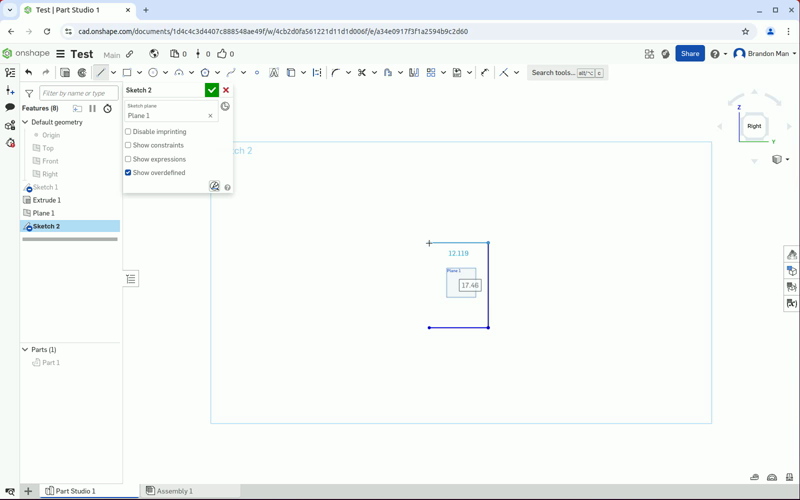
key_down(shift)
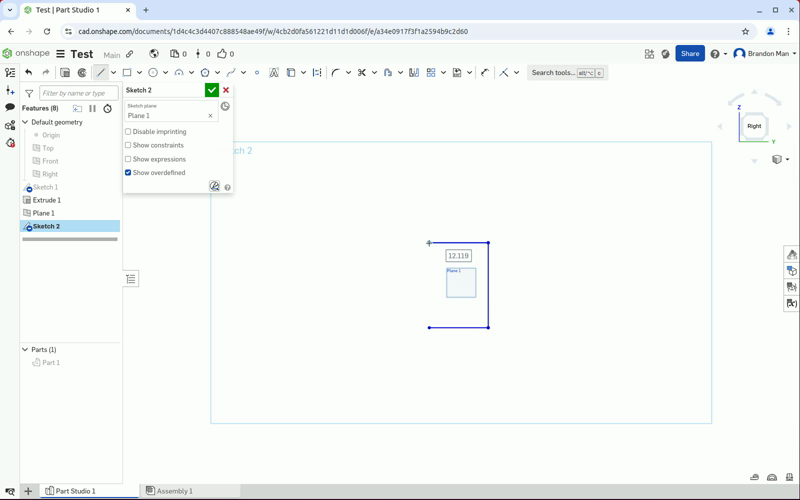
mouse_move(429, 327)
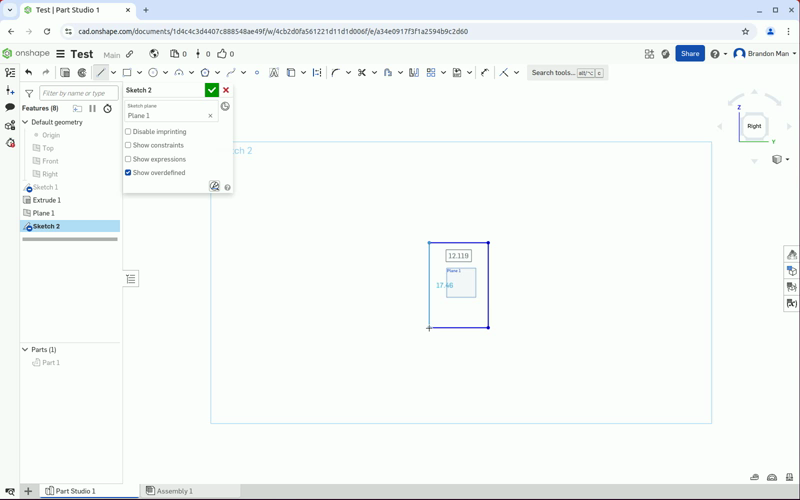
key_up(shift)
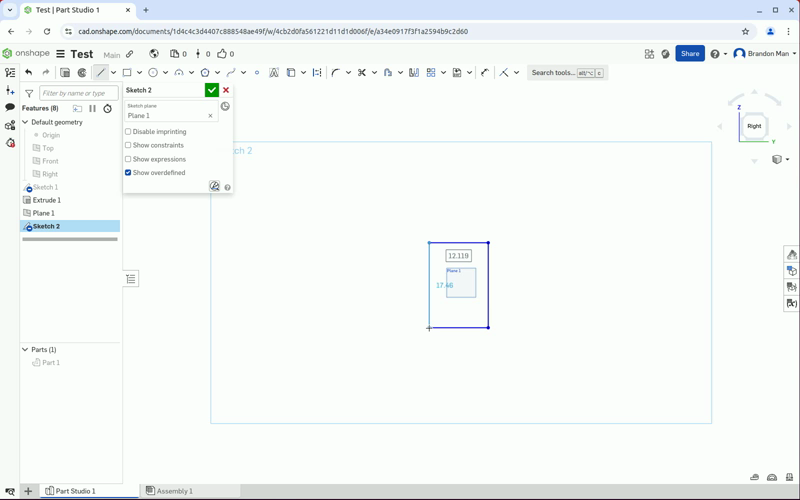
click(429, 327)
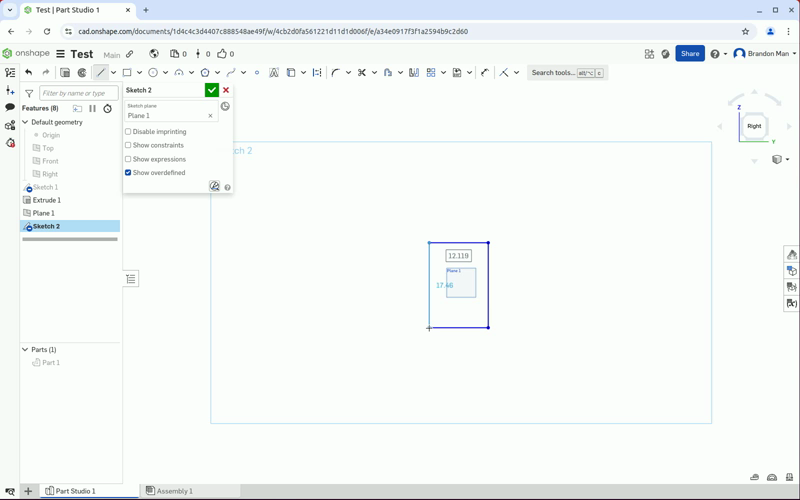
key(esc)
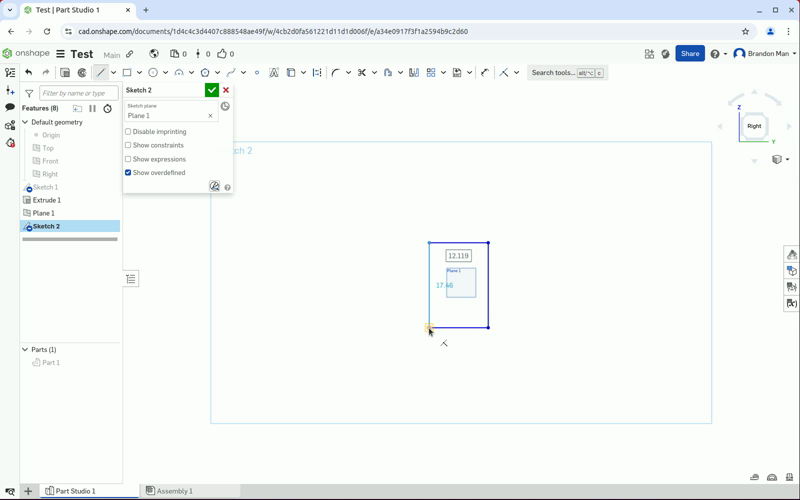
mouse_move(474, 287)
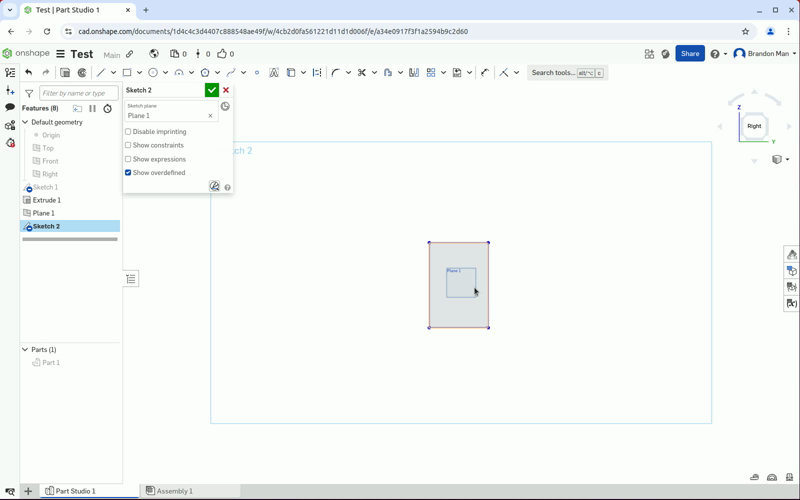
click(474, 287)
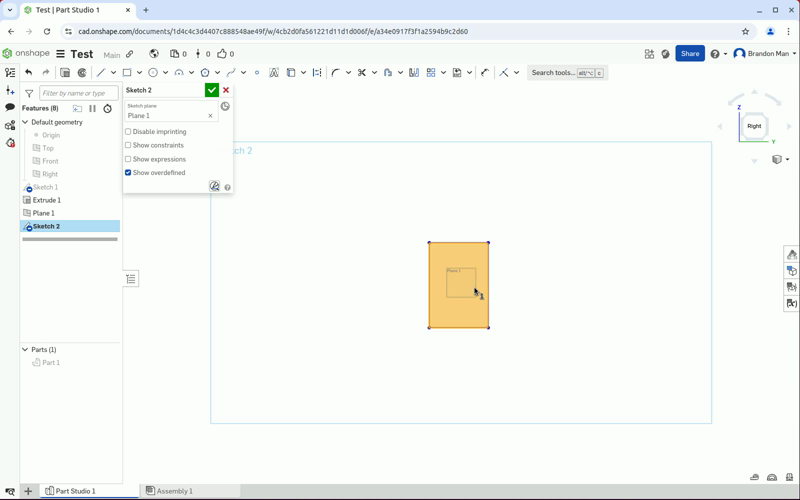
mouse_move(73, 352)
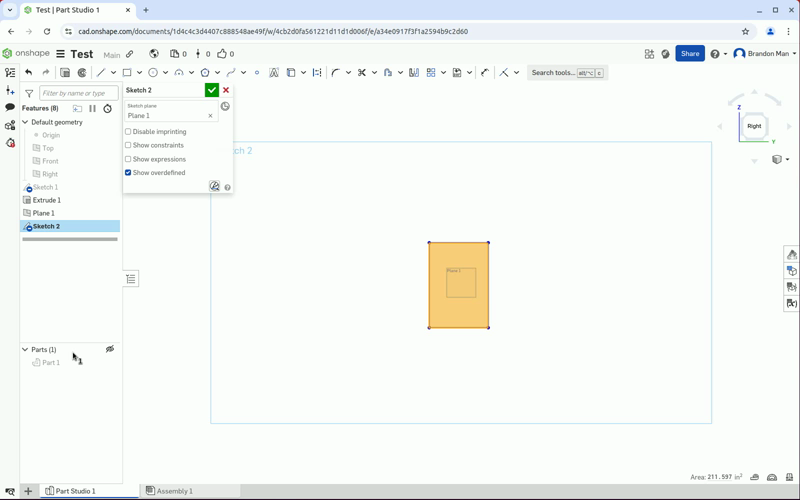
key(shift+y)
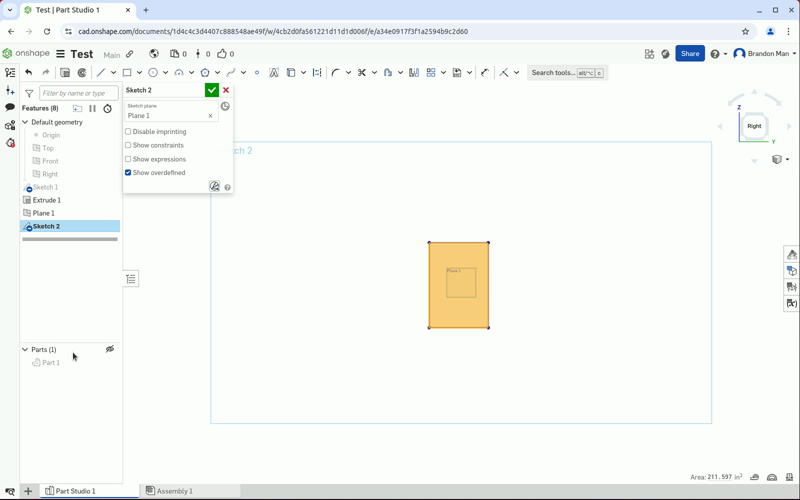
key(shift+e)
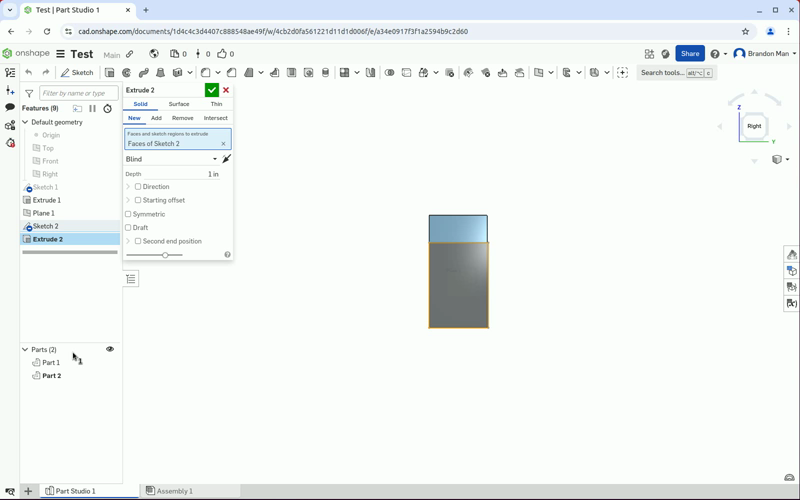
mouse_move(143, 106)
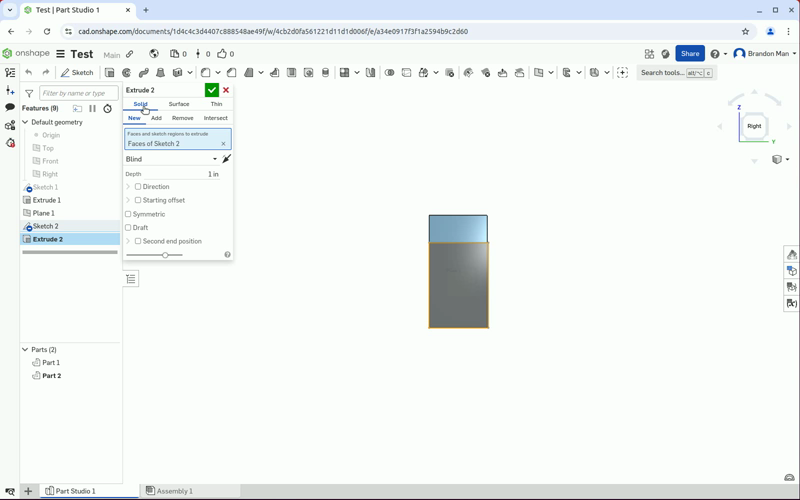
click(143, 106)
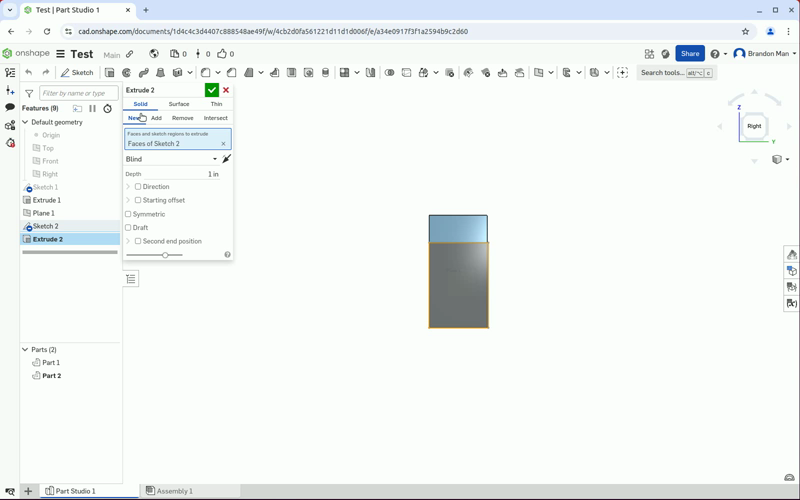
mouse_move(137, 120)
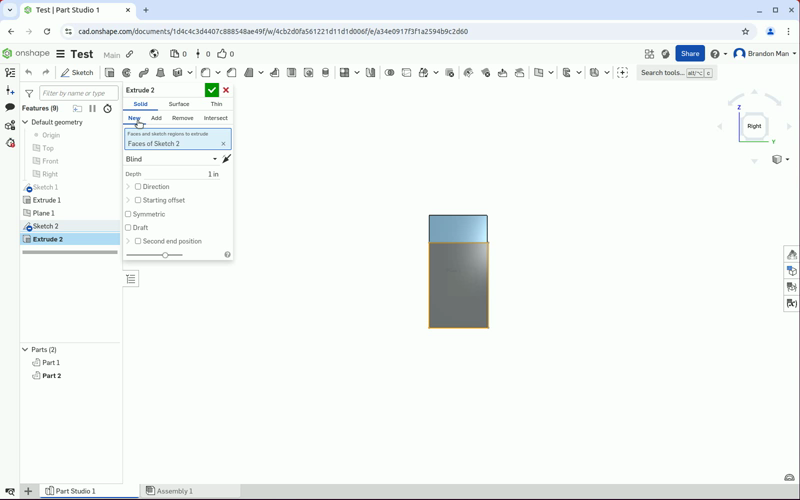
click(137, 120)
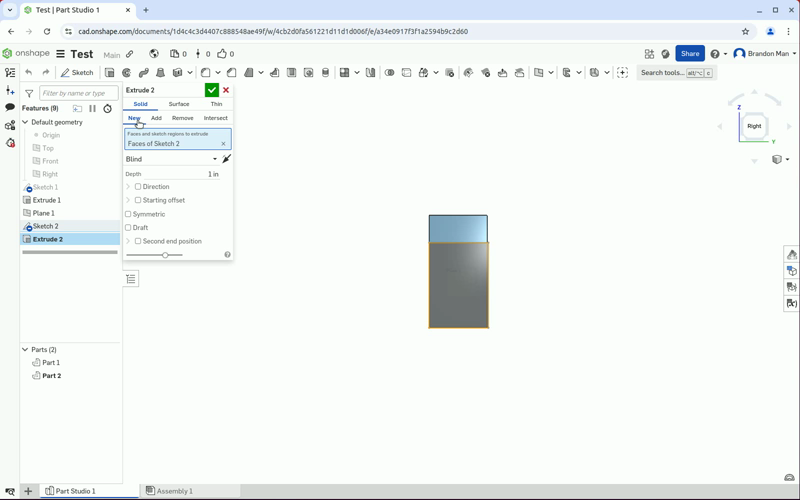
key(tab, 4)
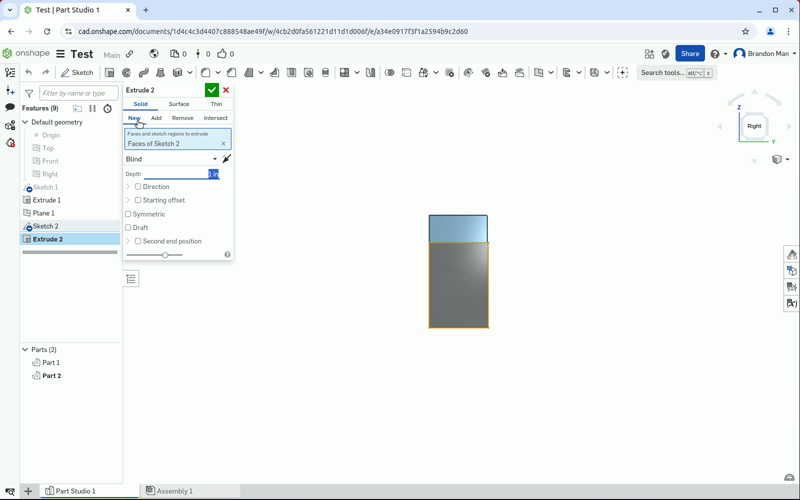
text(5.777)
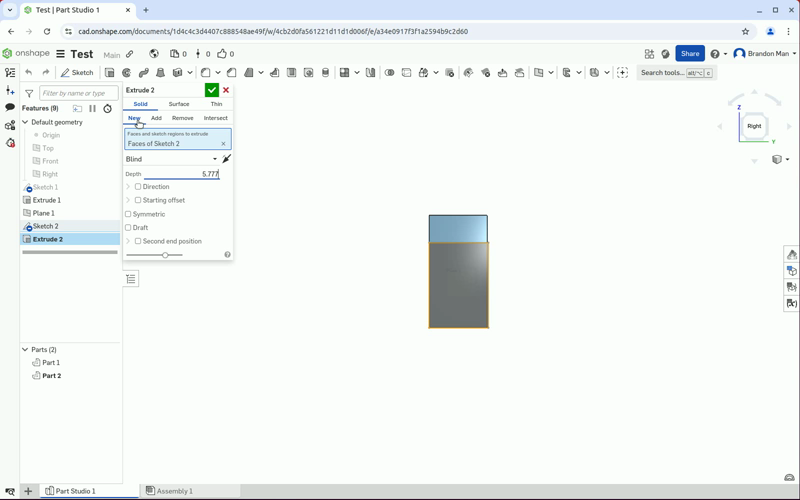
key(enter)
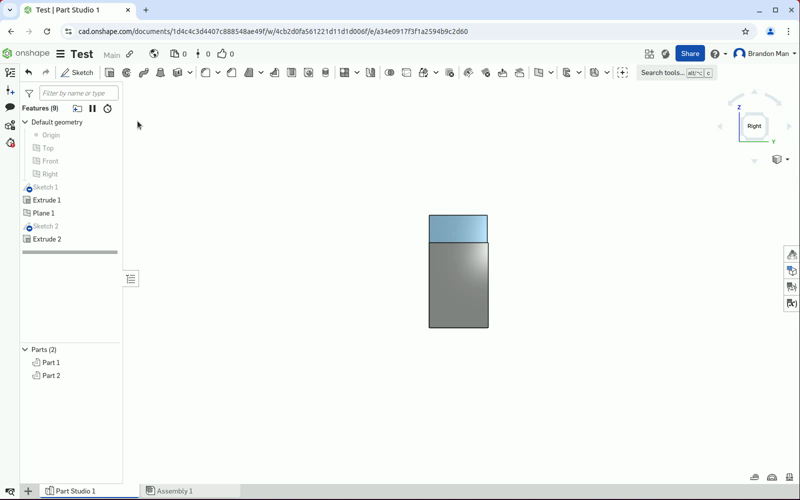
key(shift+h)
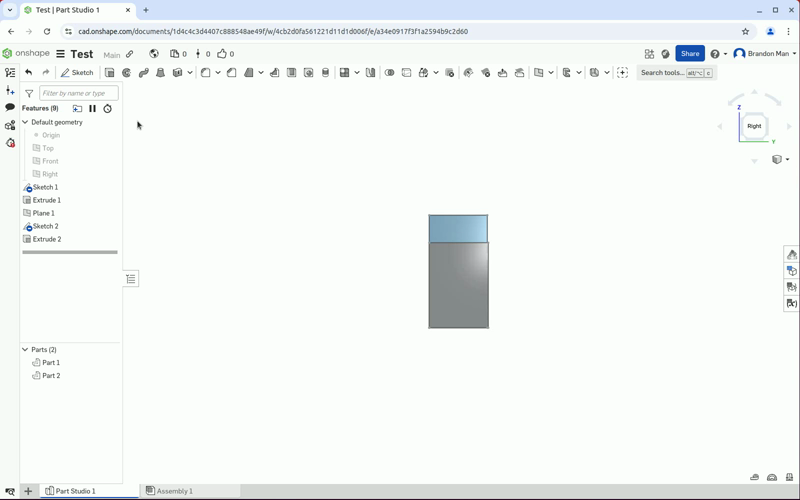
key(shift+h)
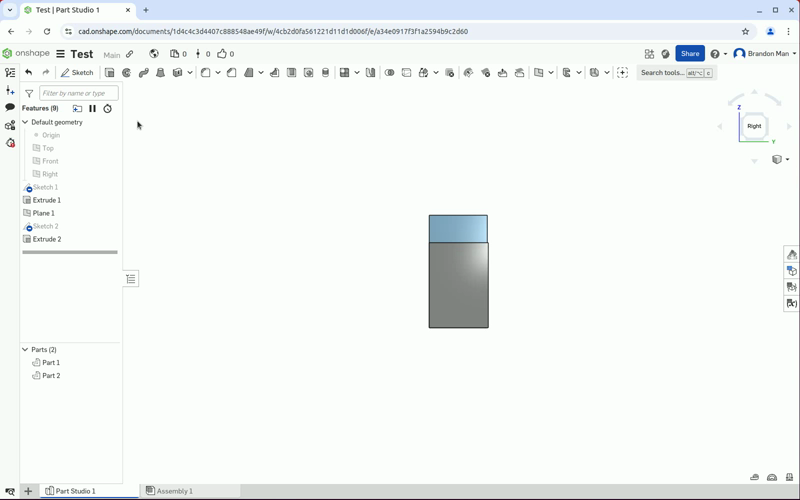
mouse_move(73, 189)
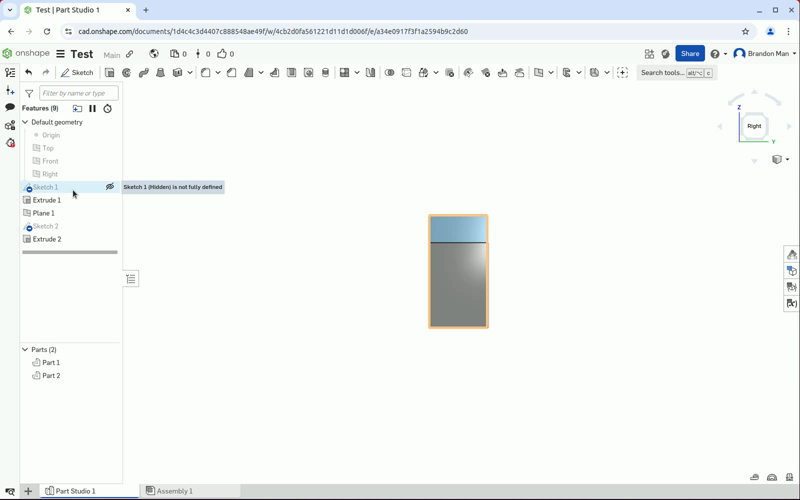
click(73, 189)
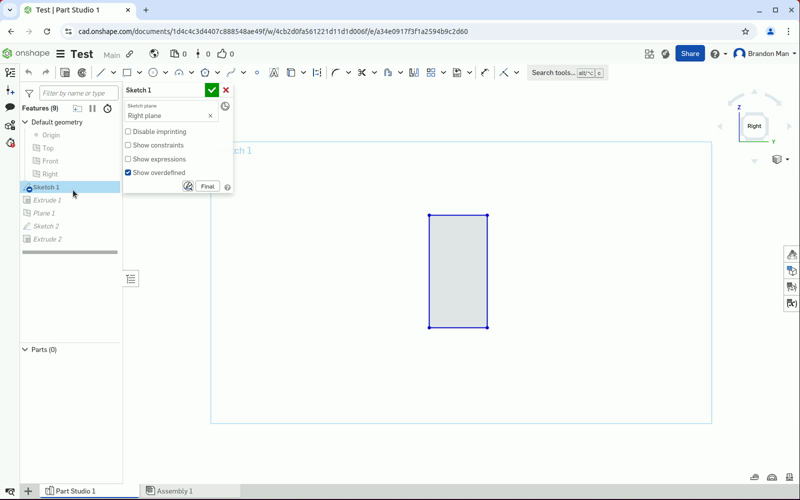
mouse_move(229, 92)
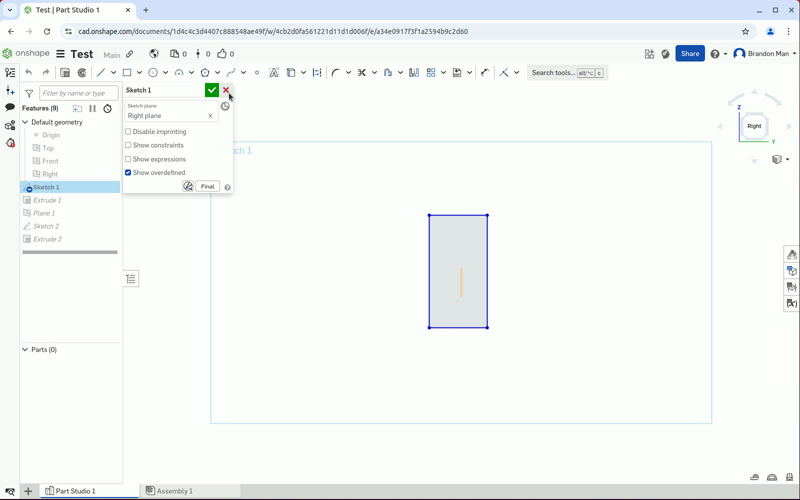
click(229, 92)
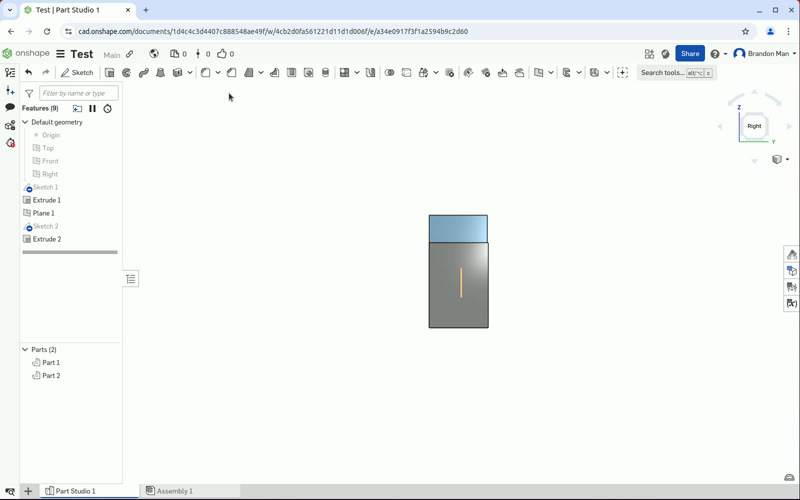
mouse_move(541, 75)
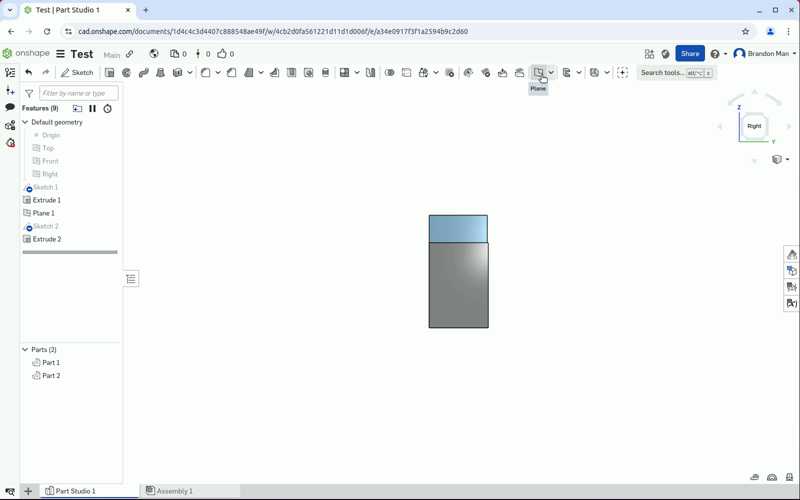
click(541, 75)
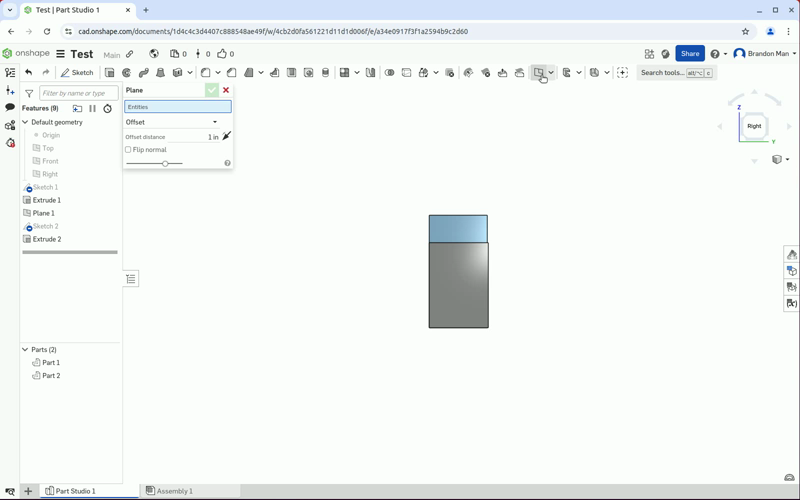
mouse_move(73, 176)
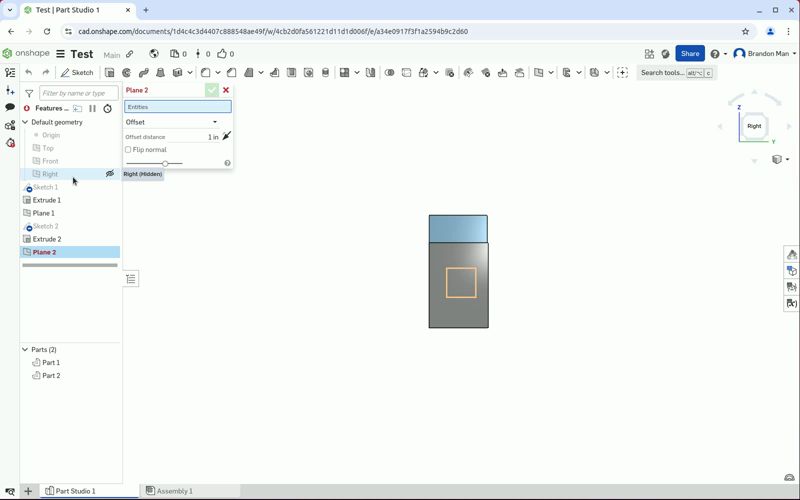
click(73, 176)
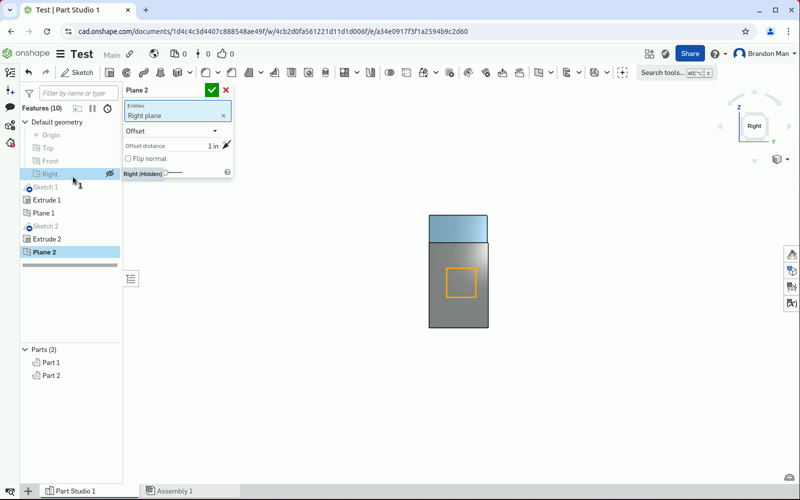
key(tab, 2)
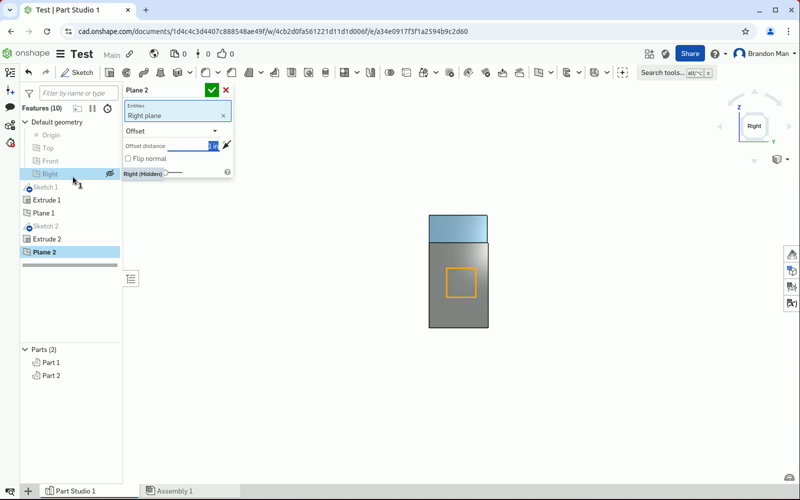
text(11.554)
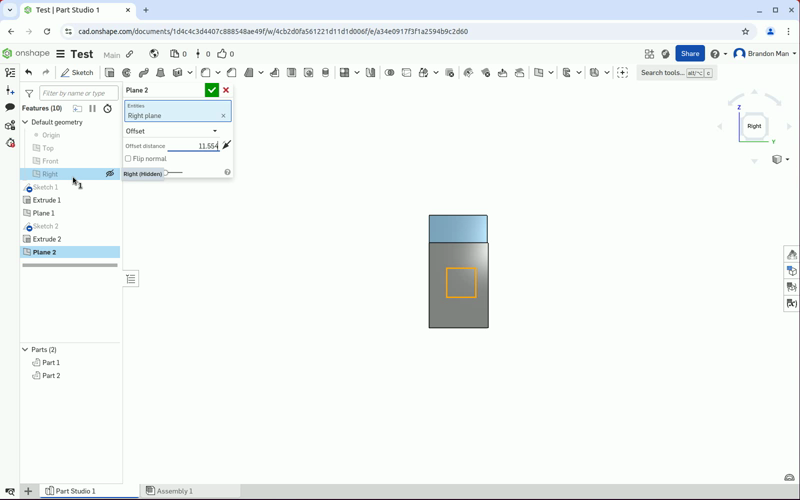
key(enter, 2)
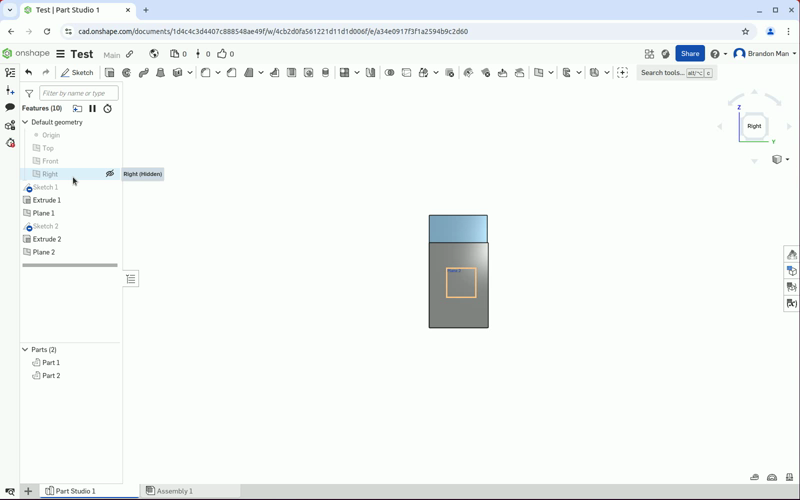
key(shift+s)
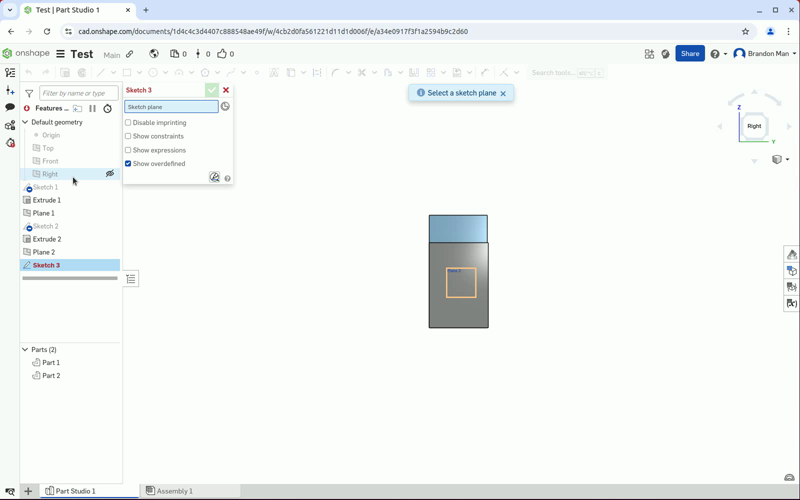
mouse_move(73, 254)
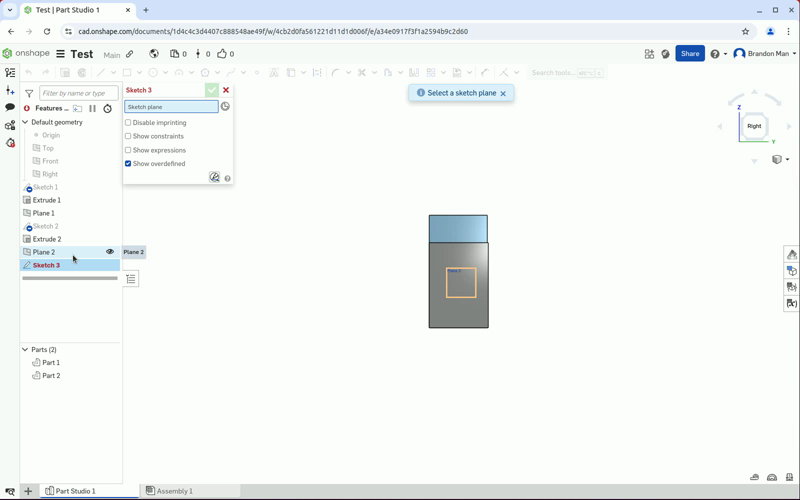
click(73, 254)
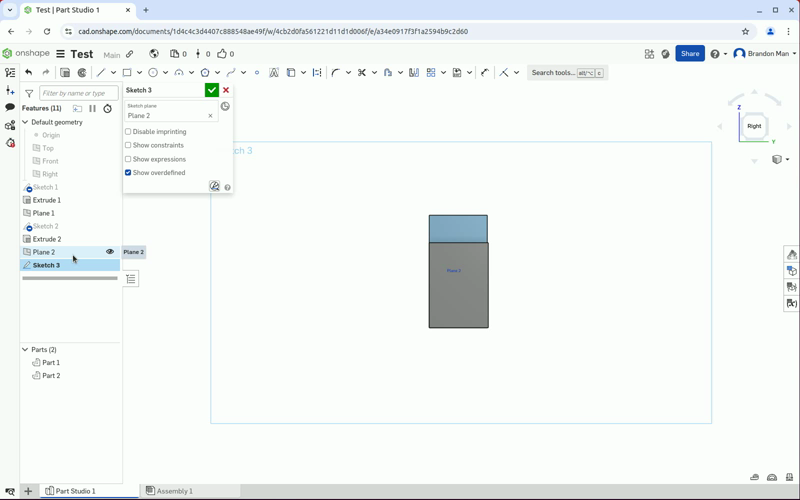
mouse_move(73, 352)
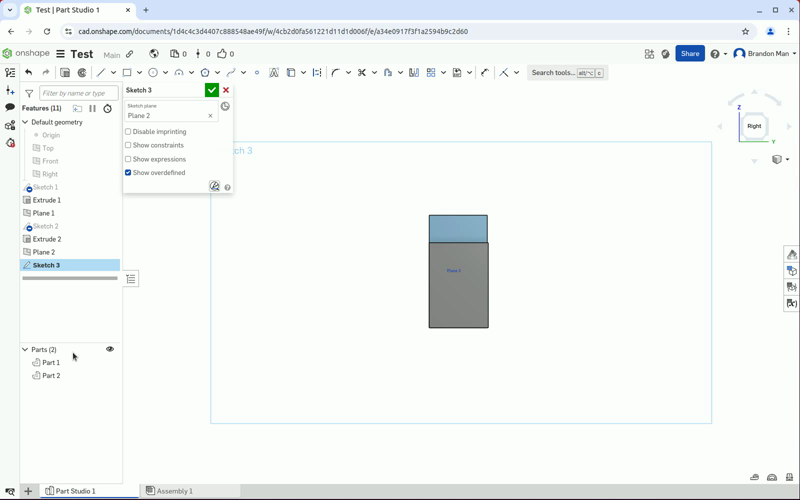
key(y)
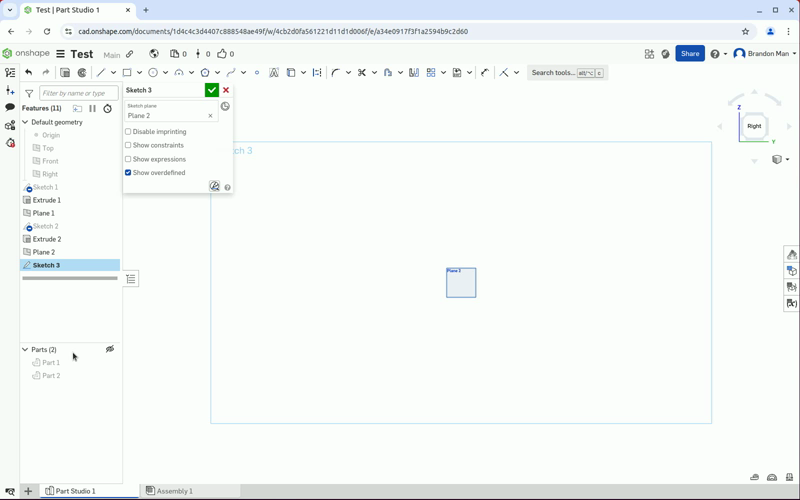
key(l)
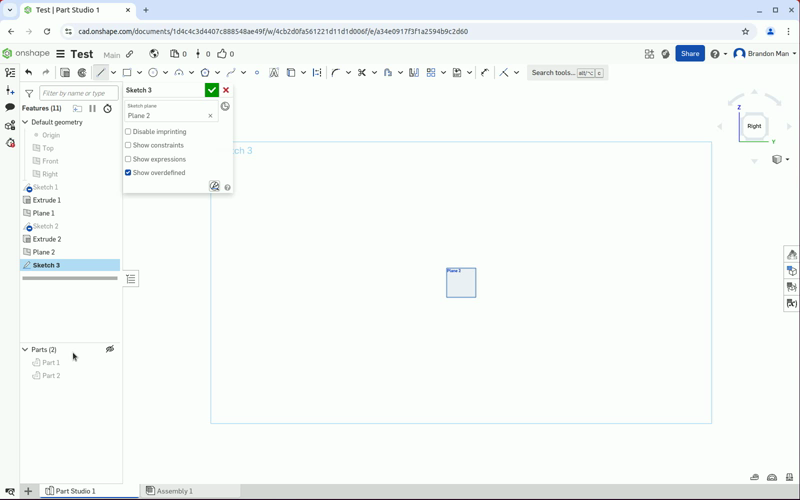
key_down(shift)
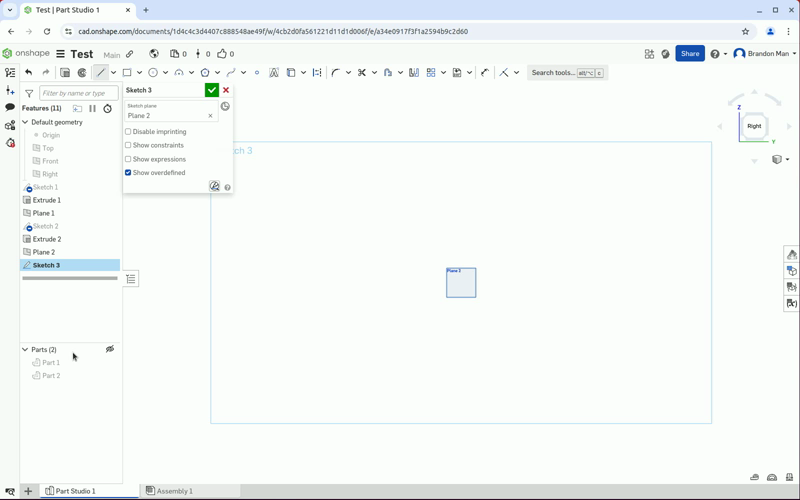
mouse_move(429, 327)
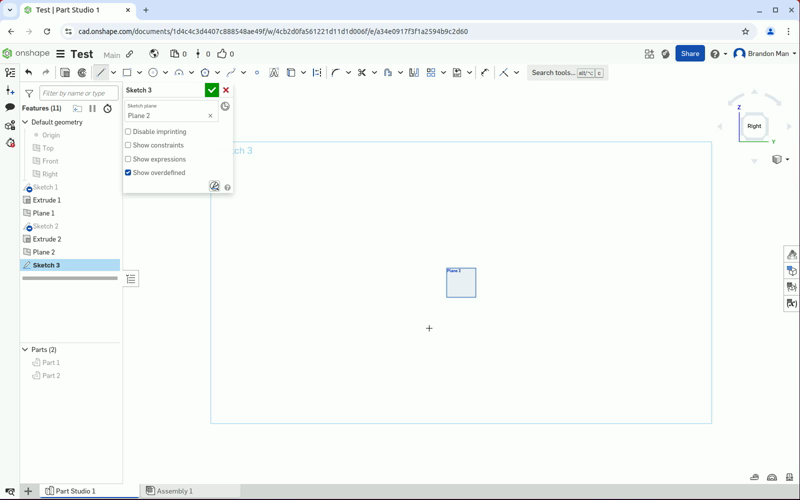
click(429, 327)
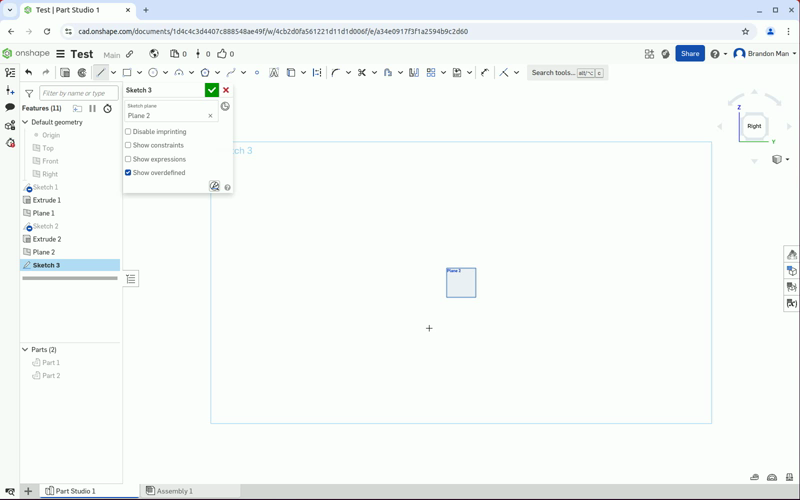
key_up(shift)
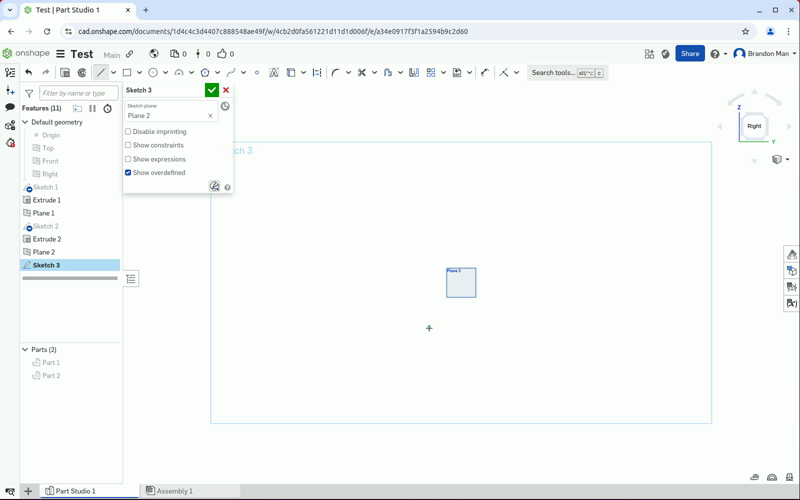
key_down(shift)
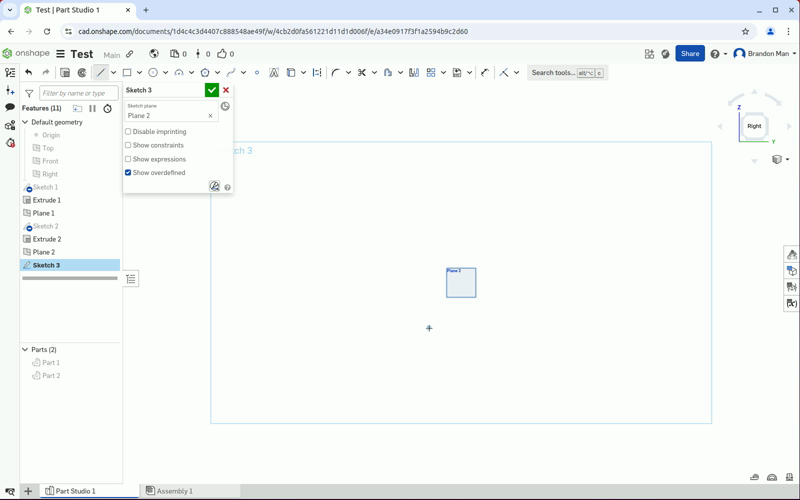
mouse_move(459, 327)
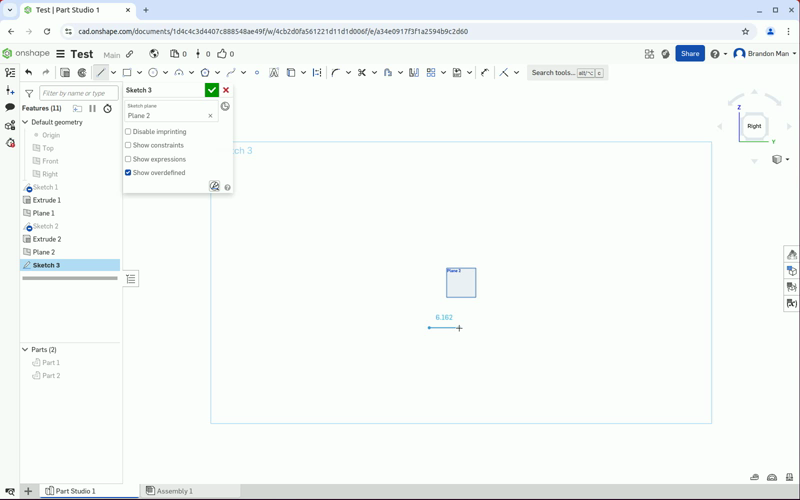
mouse_move(488, 327)
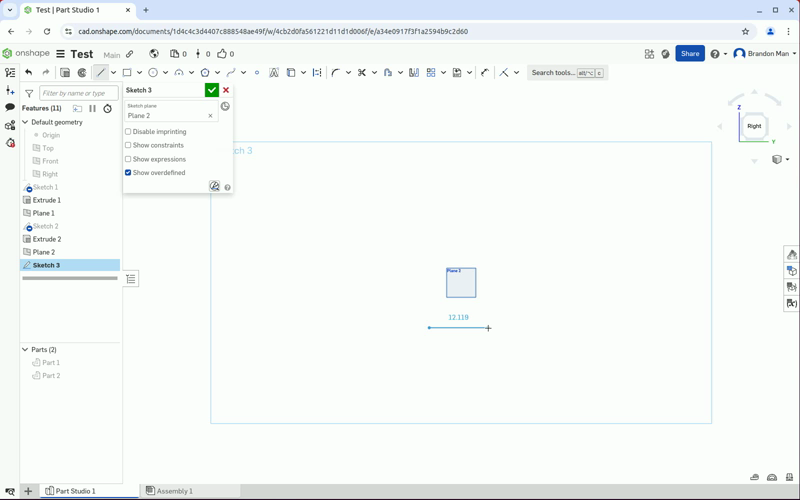
click(488, 327)
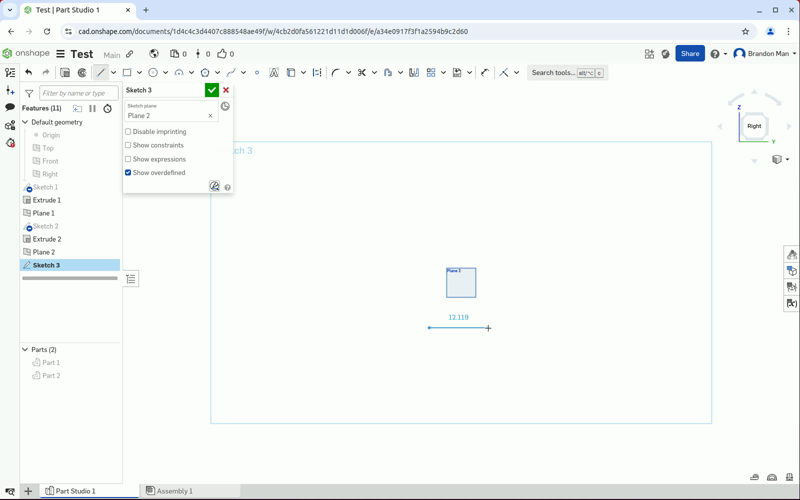
key_up(shift)
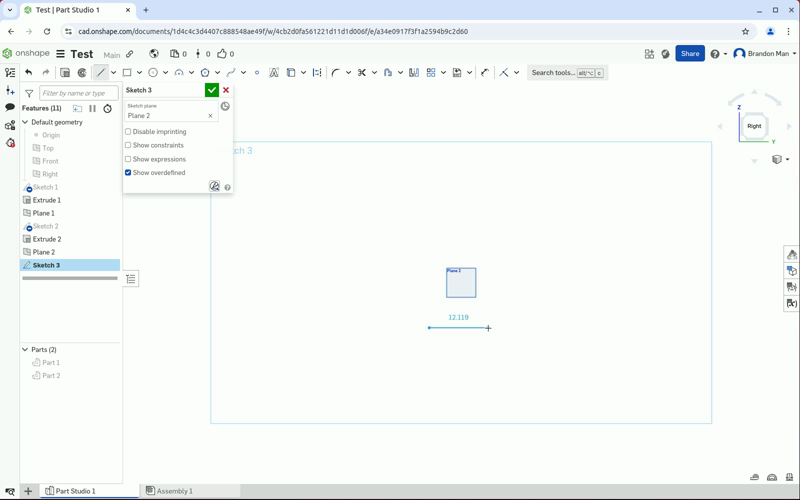
key_down(shift)
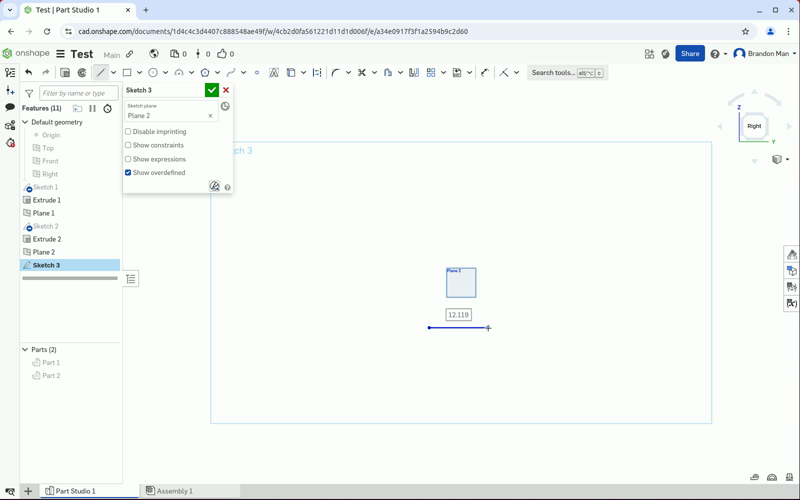
mouse_move(518, 327)
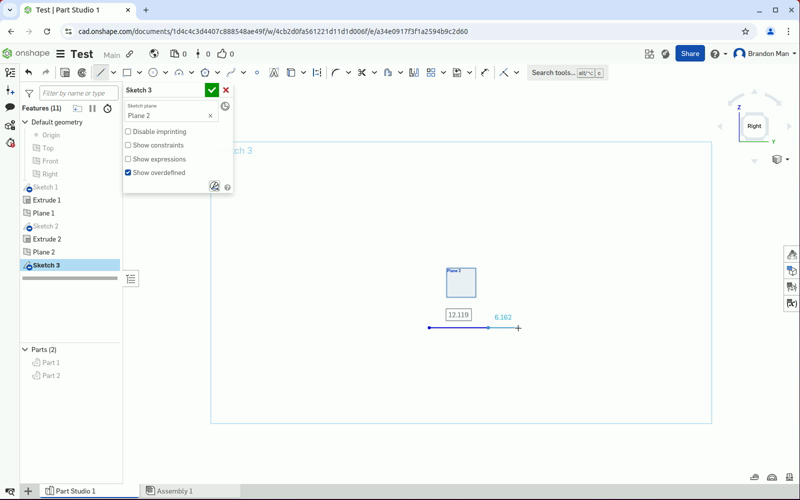
mouse_move(488, 270)
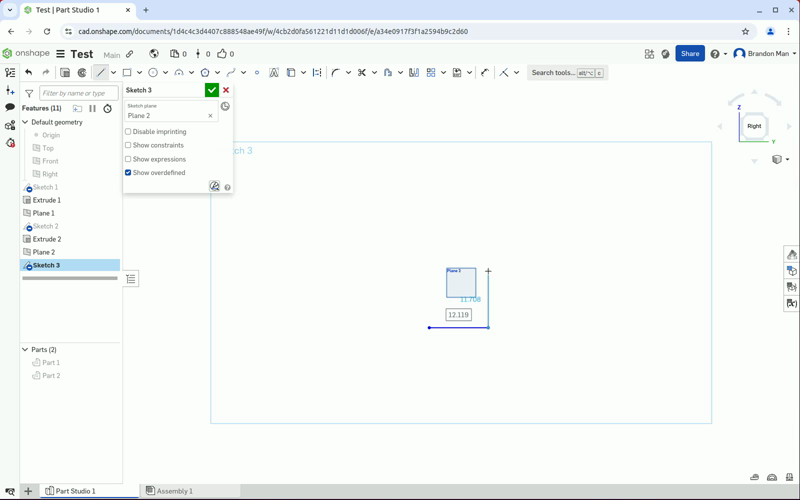
click(488, 270)
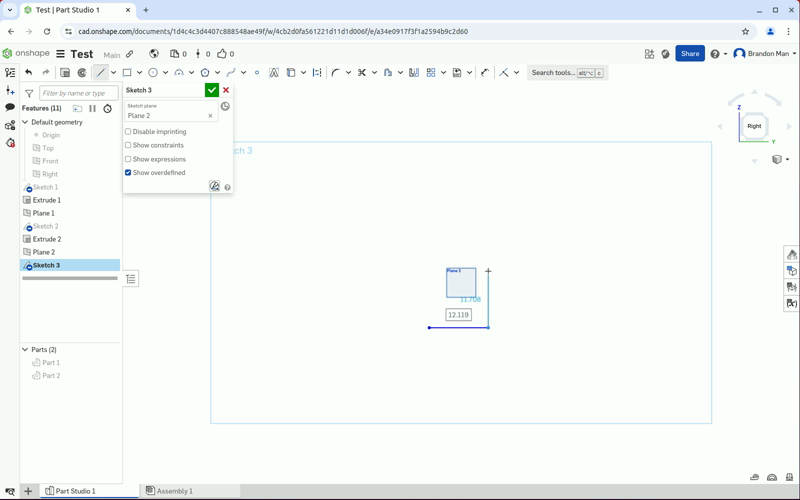
key_up(shift)
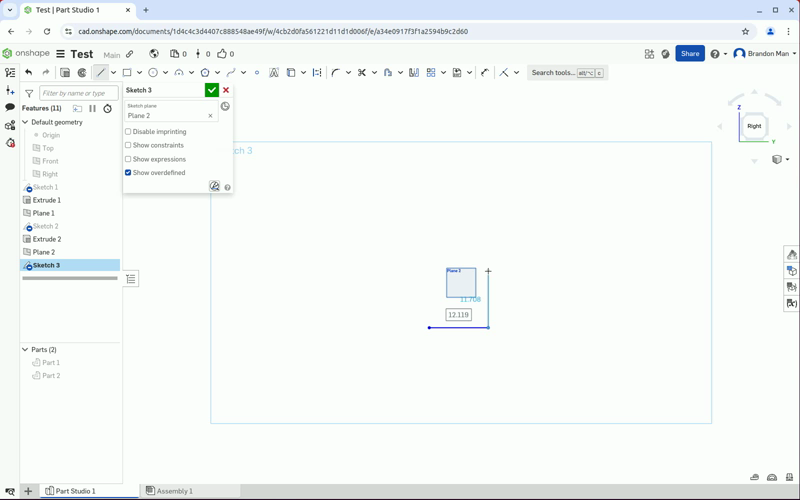
key_down(shift)
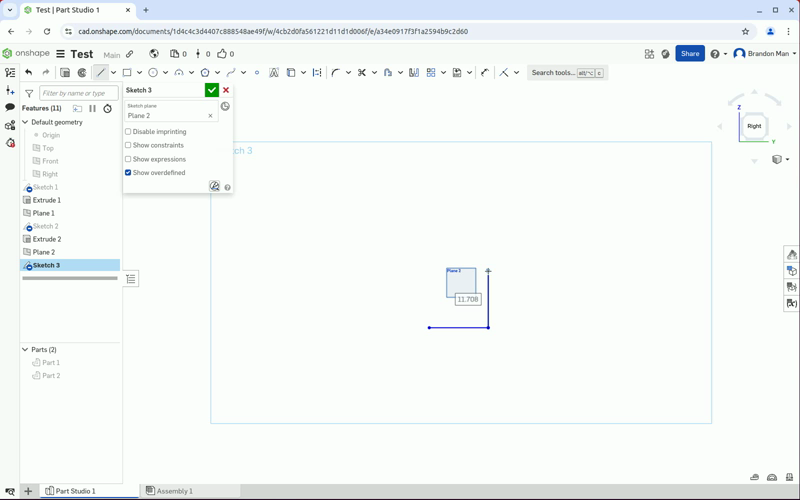
mouse_move(518, 270)
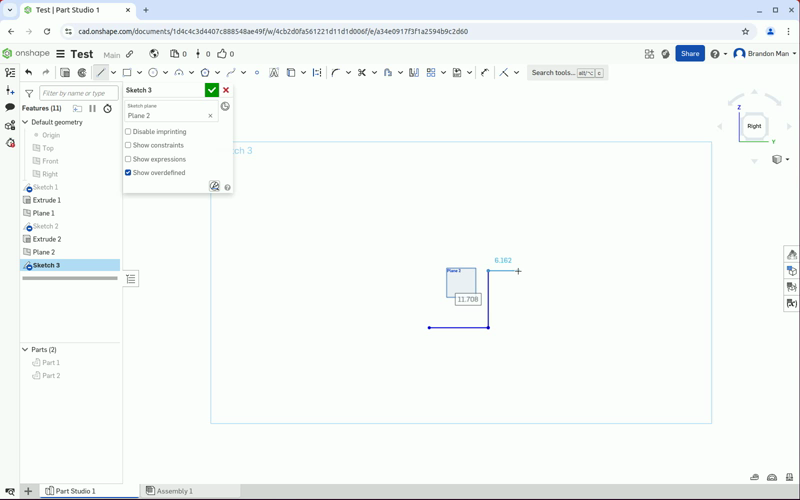
mouse_move(429, 270)
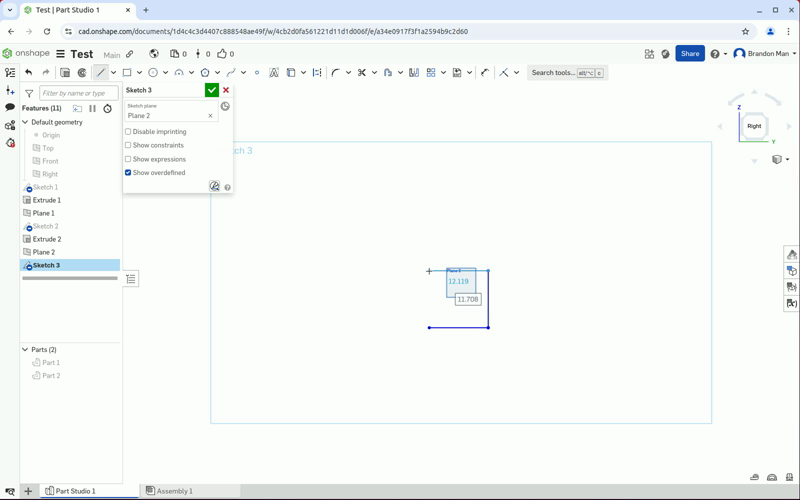
click(429, 270)
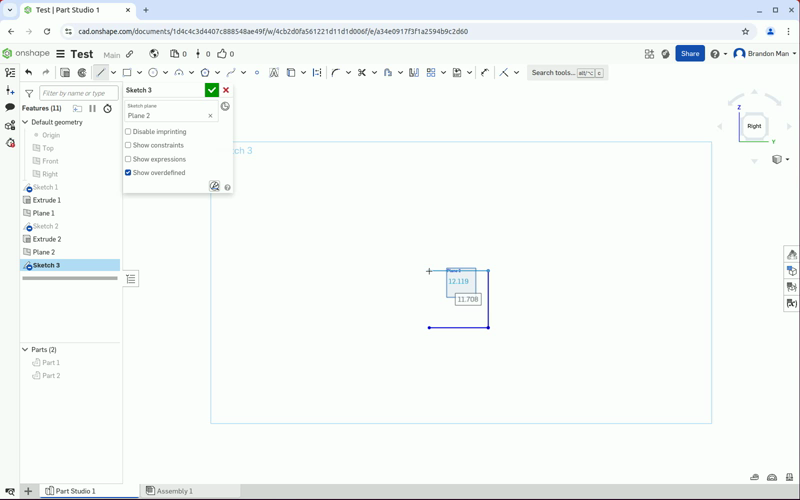
key_up(shift)
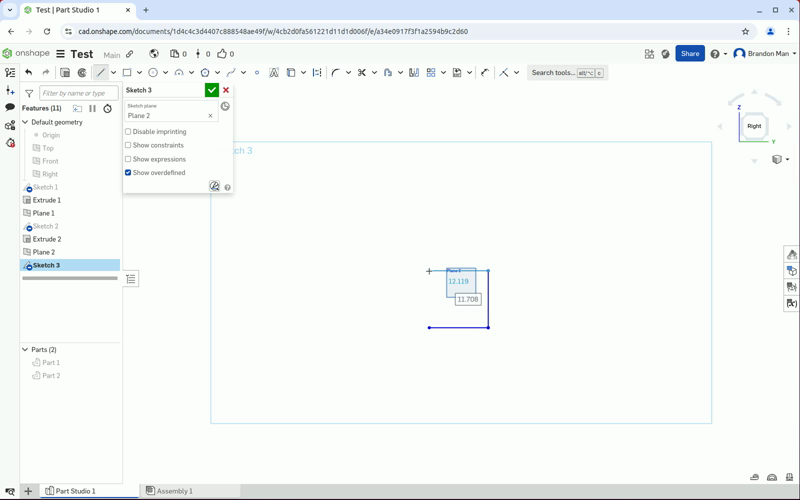
mouse_move(459, 270)
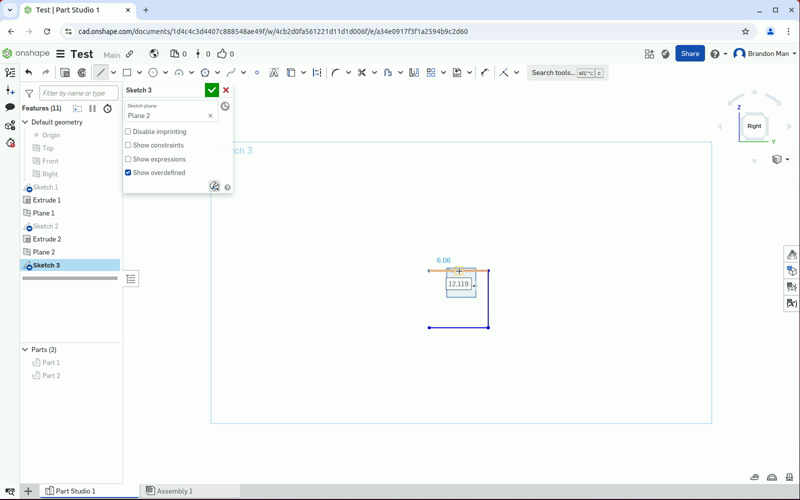
key_down(shift)
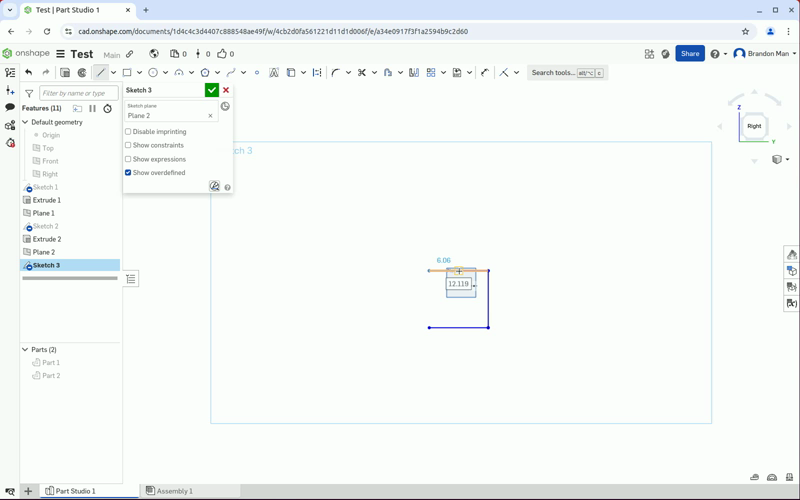
mouse_move(429, 327)
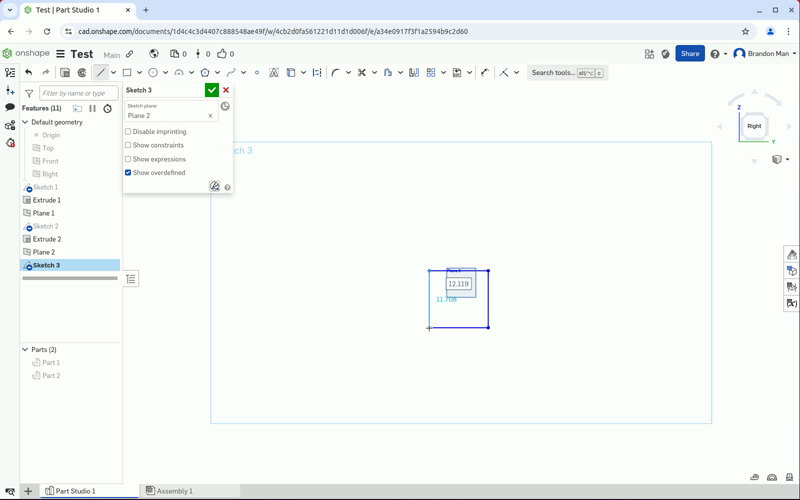
key_up(shift)
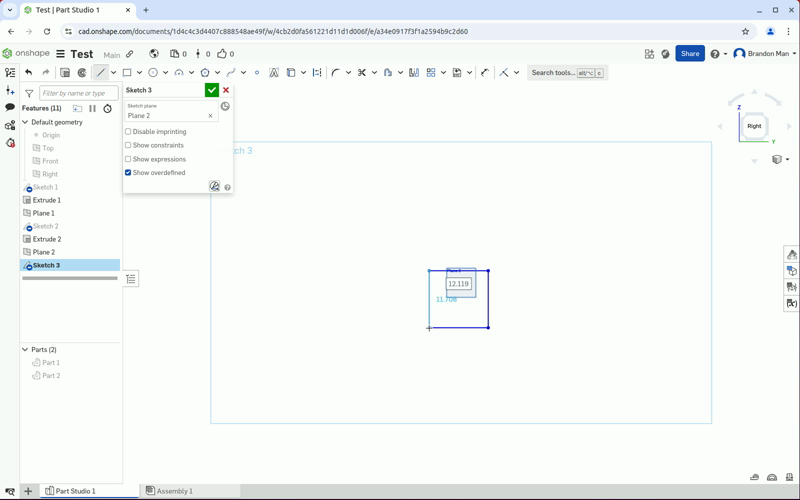
click(429, 327)
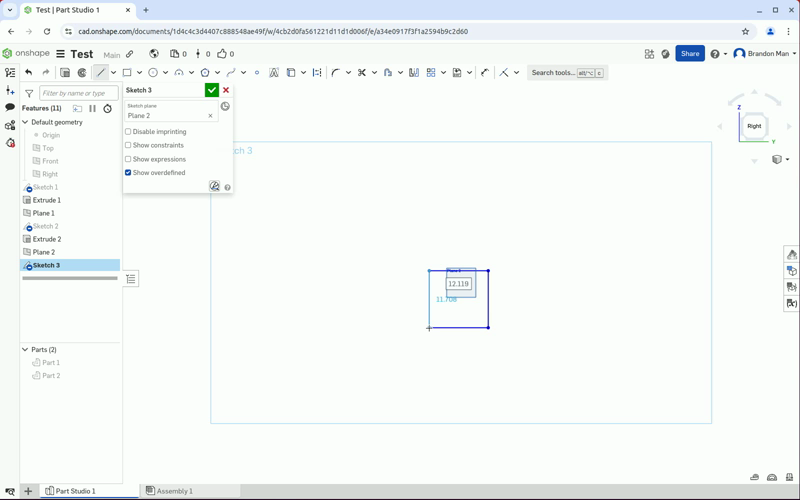
key(esc)
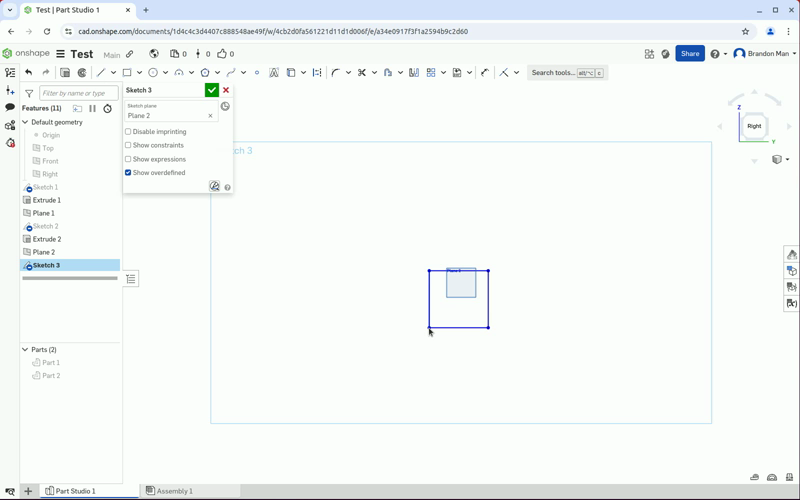
mouse_move(474, 297)
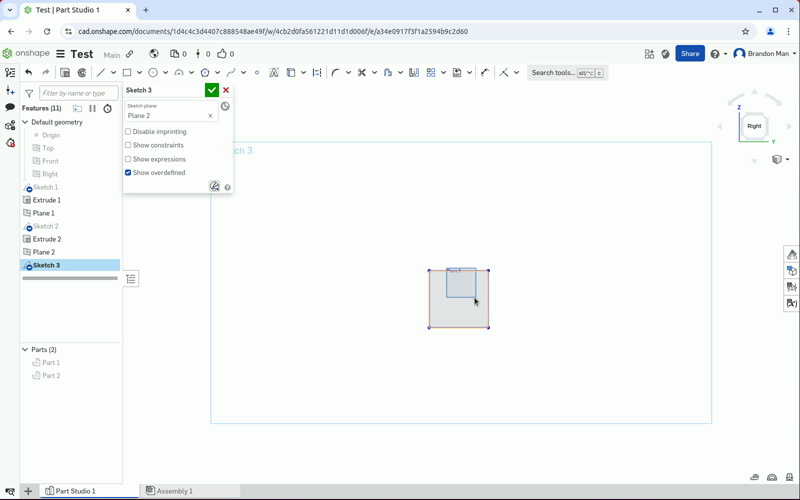
click(474, 297)
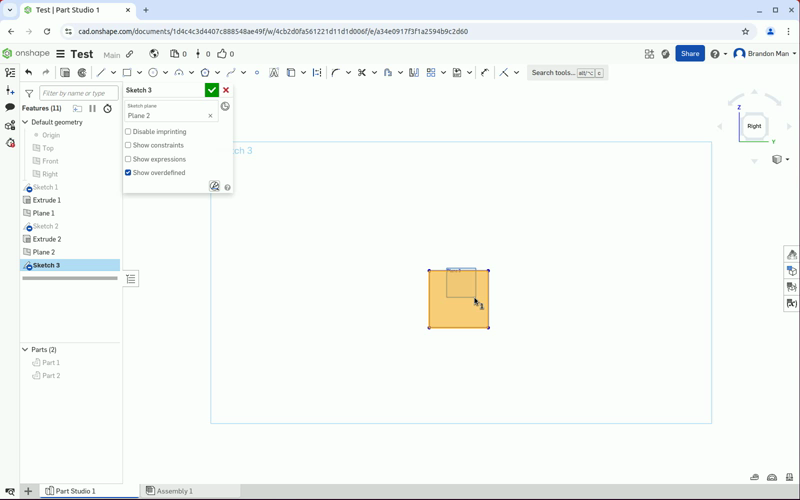
mouse_move(73, 352)
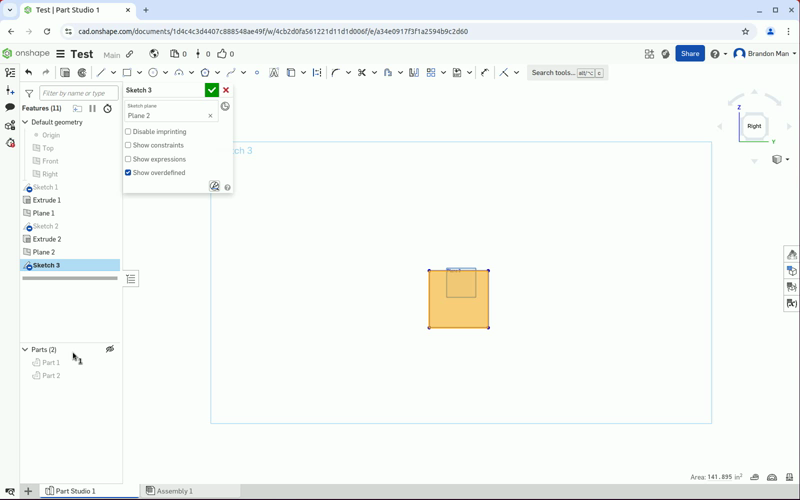
key(shift+y)
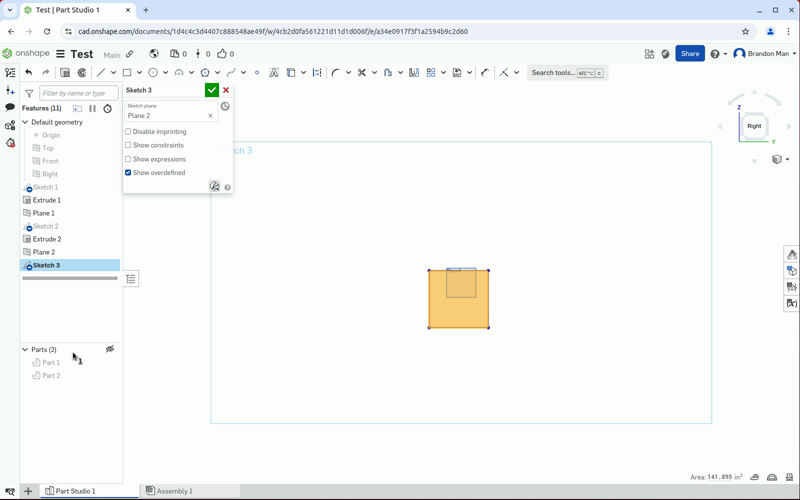
key(shift+e)
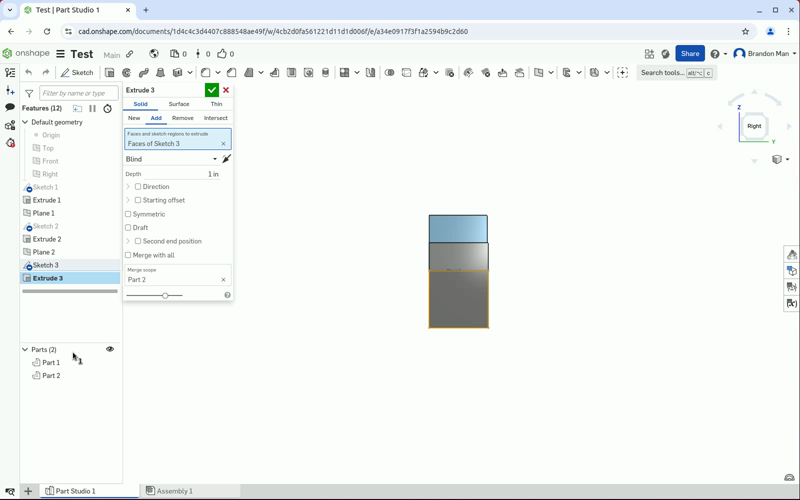
mouse_move(143, 106)
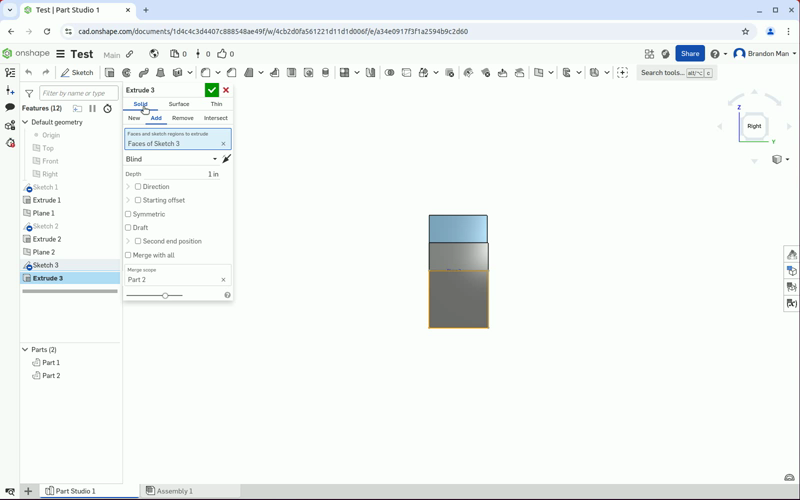
click(143, 106)
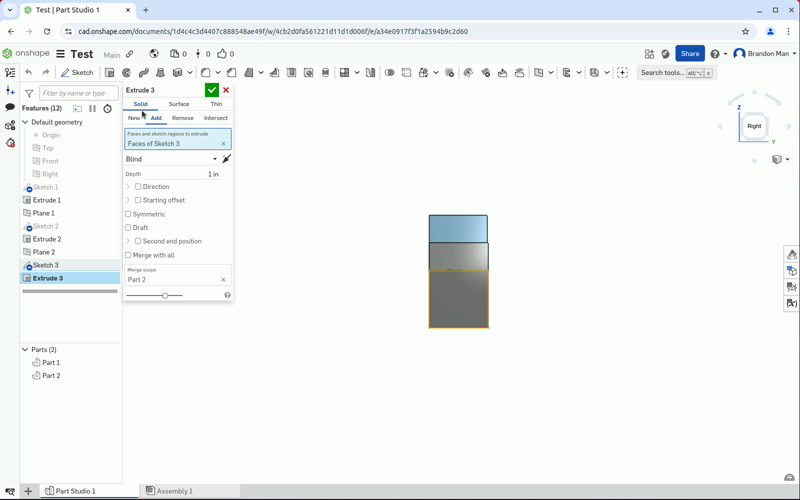
mouse_move(137, 120)
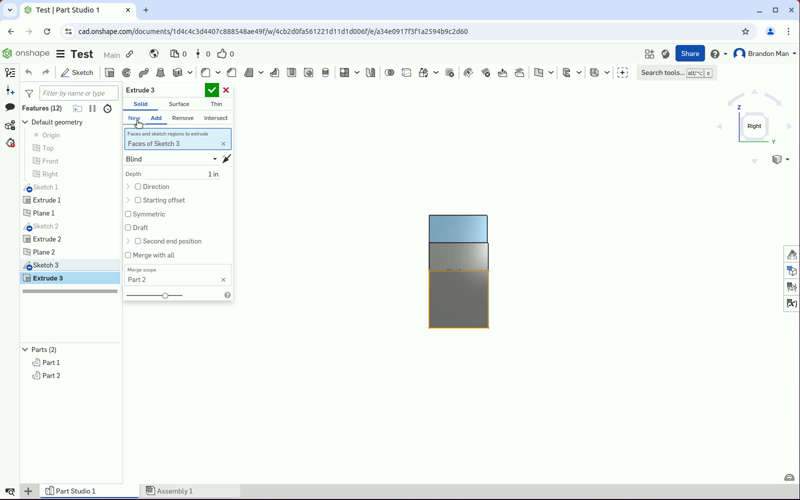
click(137, 120)
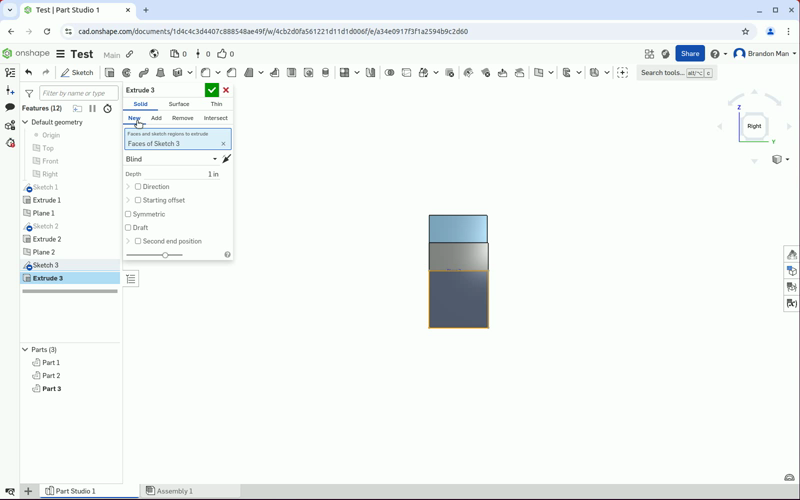
key(tab, 4)
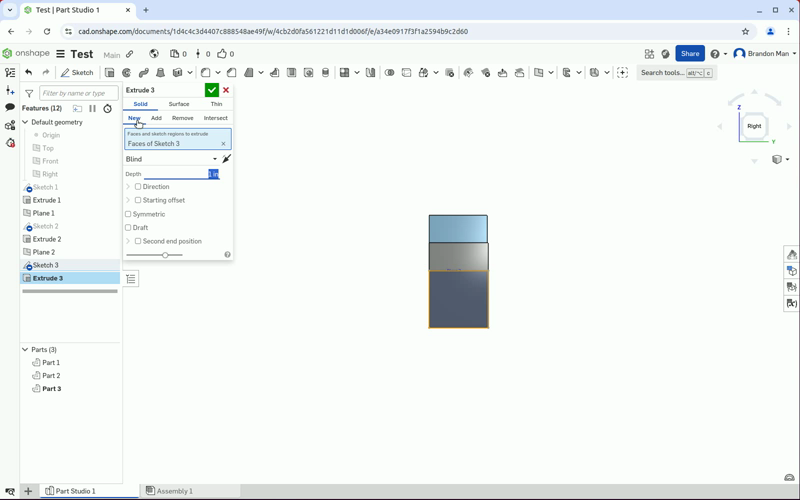
text(5.777)
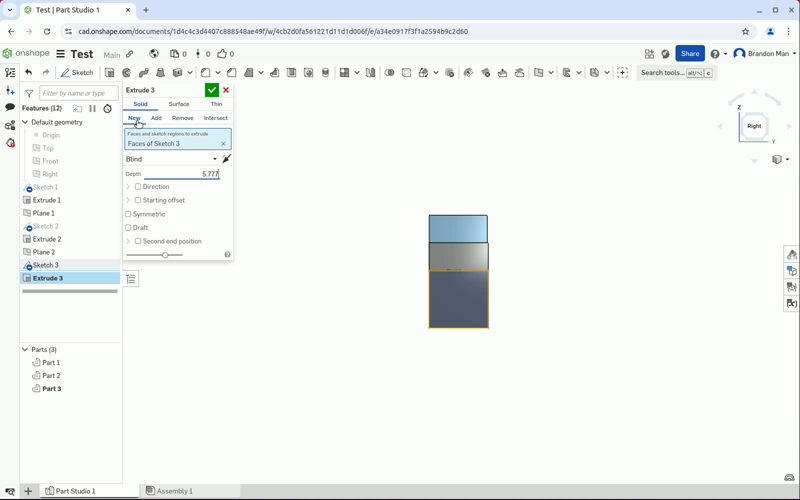
key(enter)
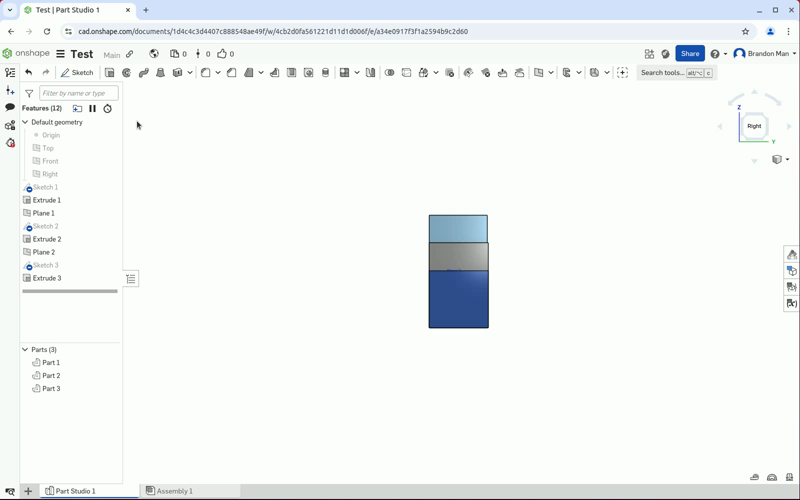
key(shift+h)
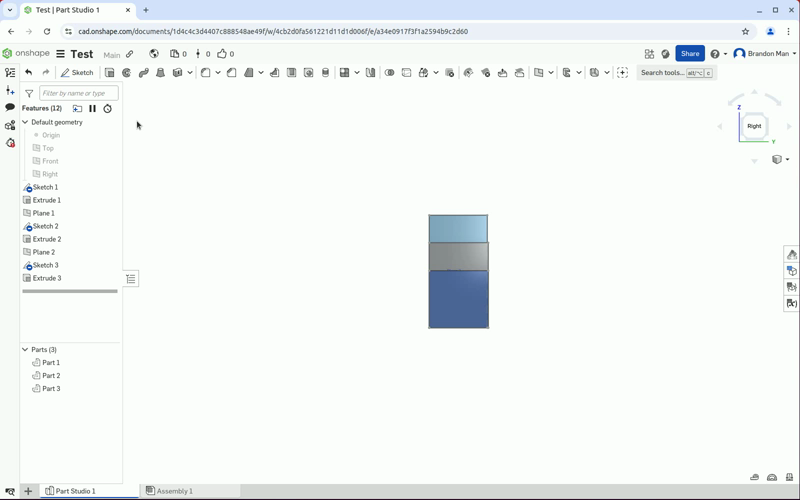
key(shift+h)
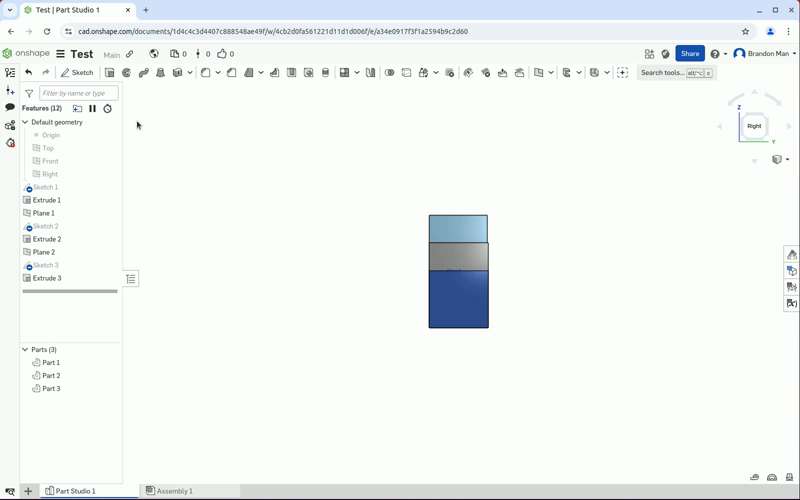
mouse_move(73, 189)
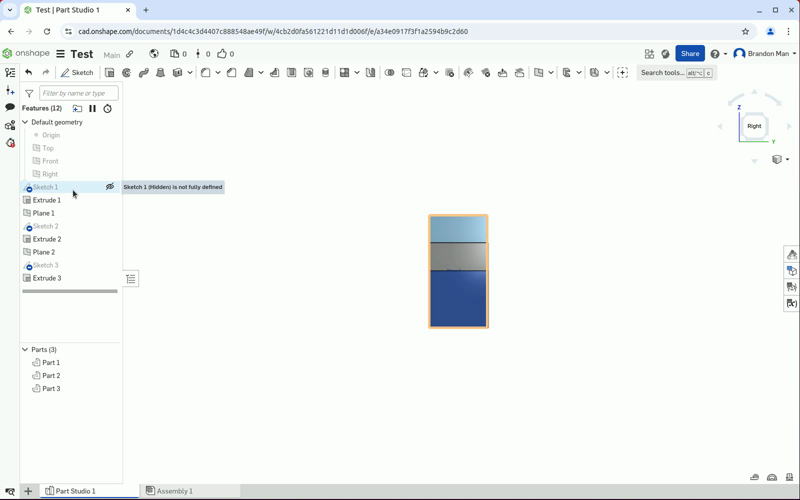
click(73, 189)
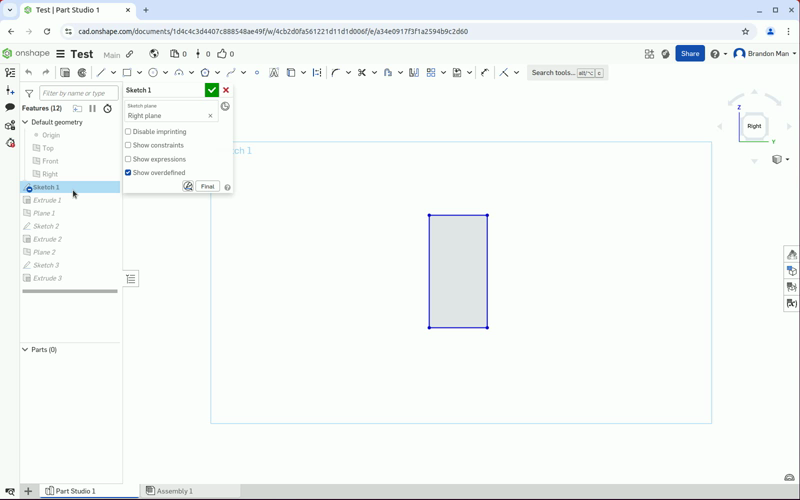
mouse_move(229, 92)
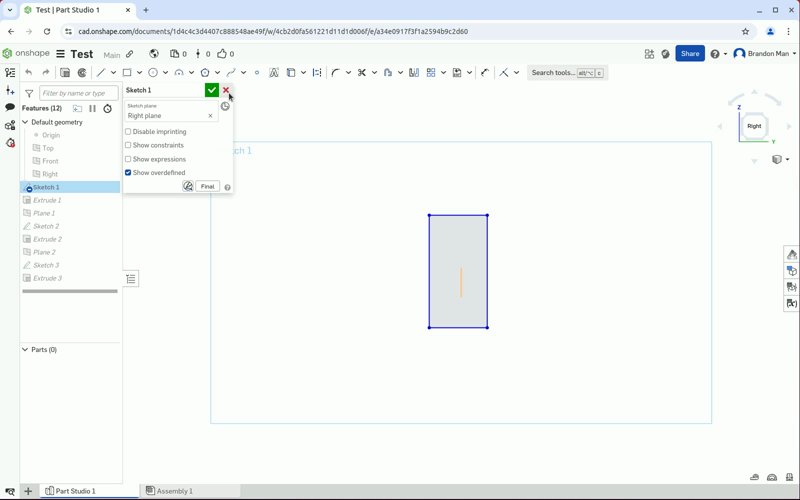
click(229, 92)
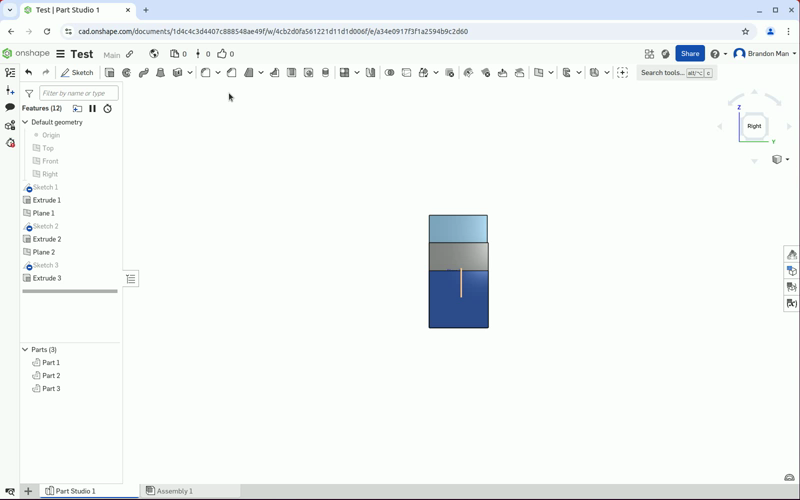
mouse_move(541, 75)
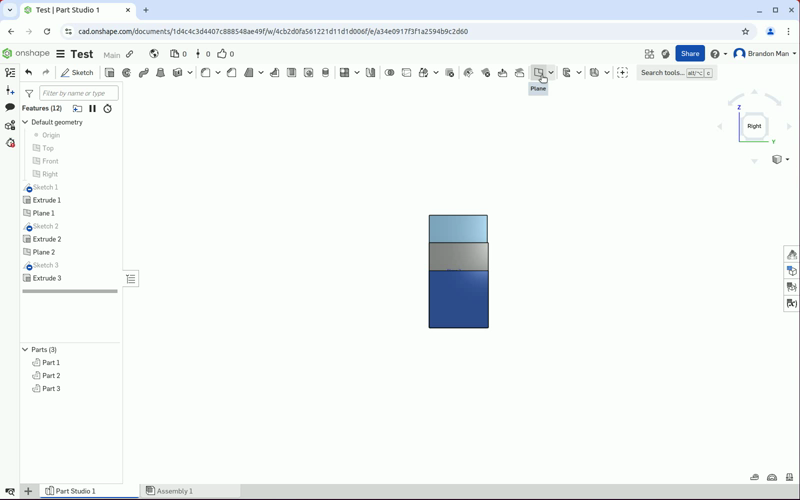
click(541, 75)
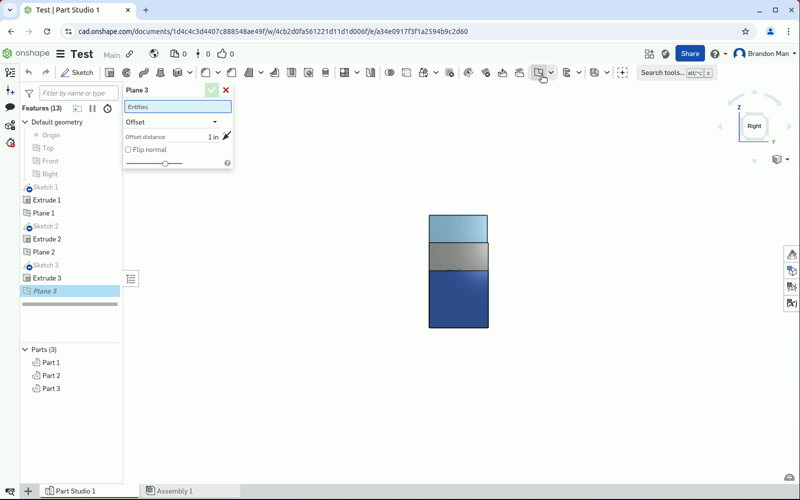
mouse_move(73, 176)
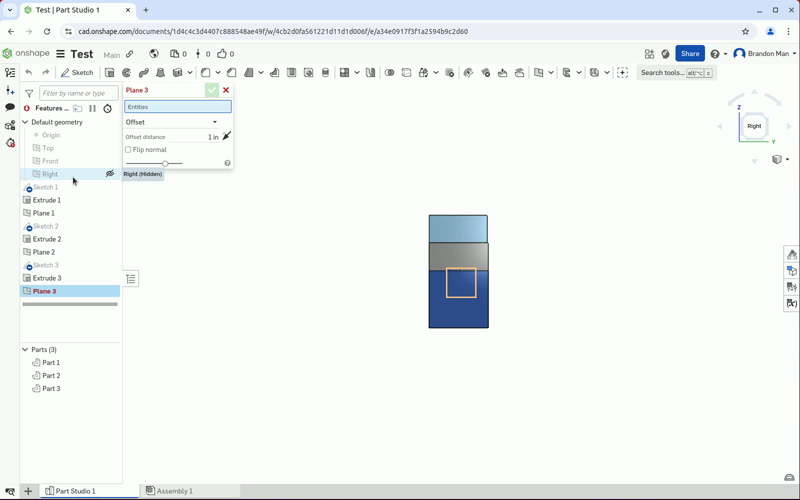
click(73, 176)
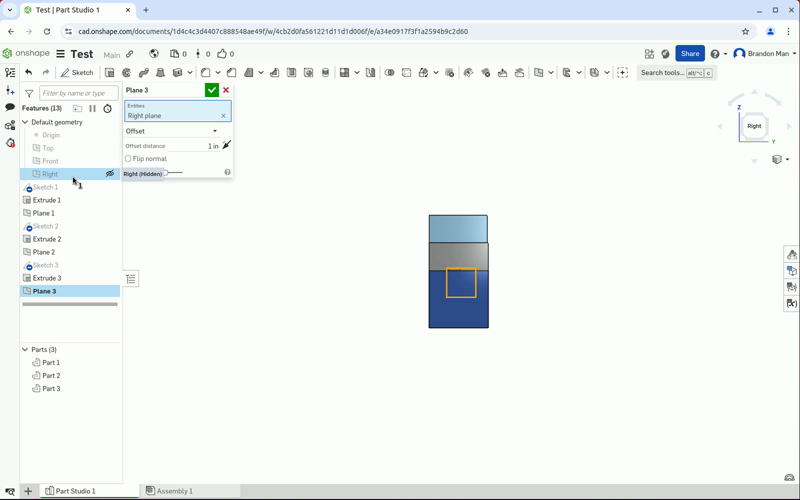
key(tab, 2)
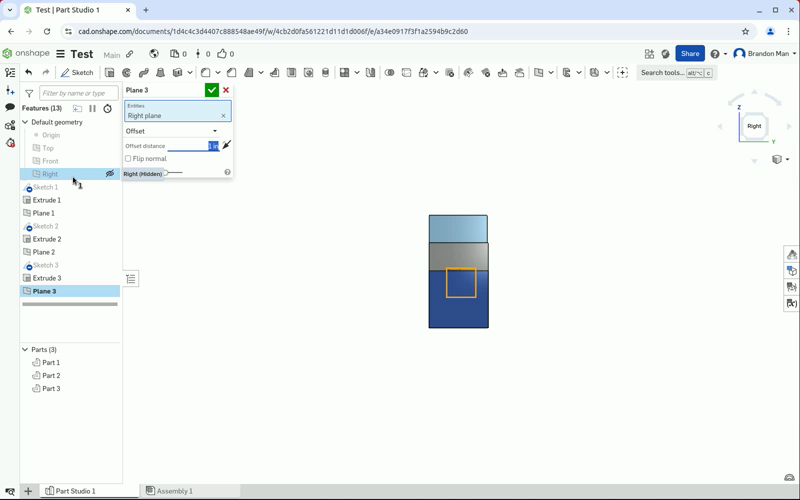
text(17.316)
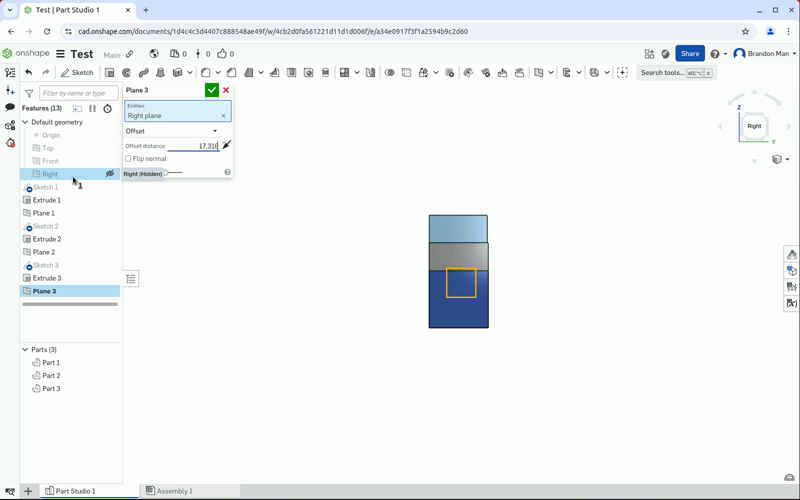
key(enter, 2)
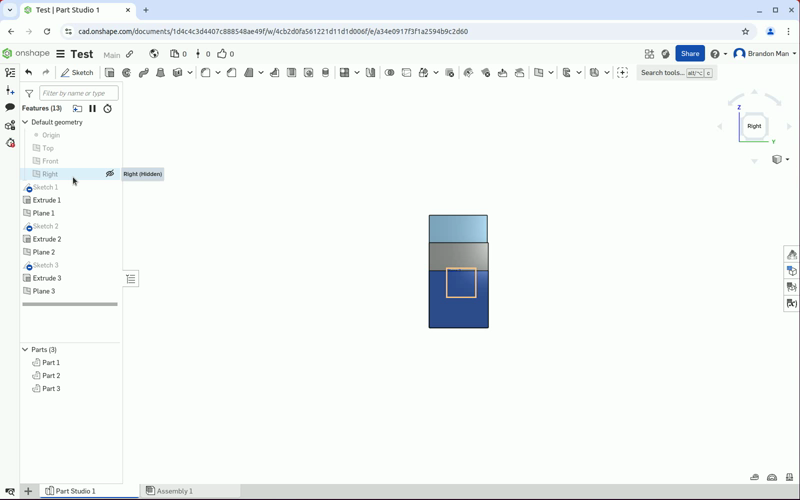
key(shift+s)
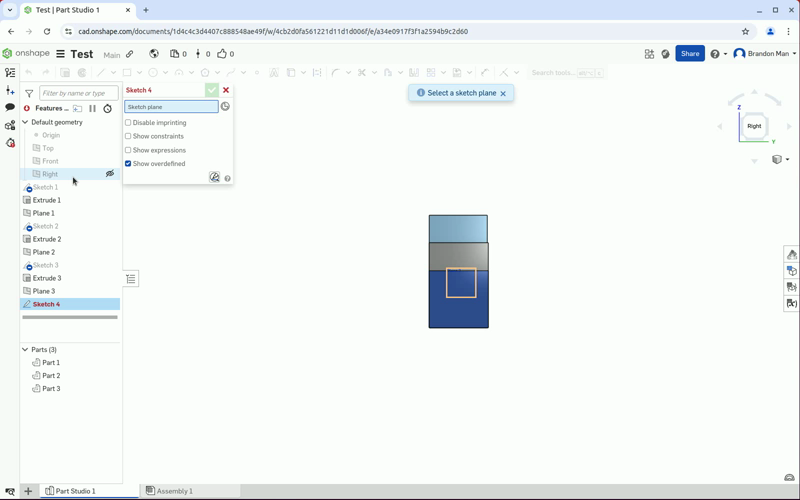
mouse_move(73, 293)
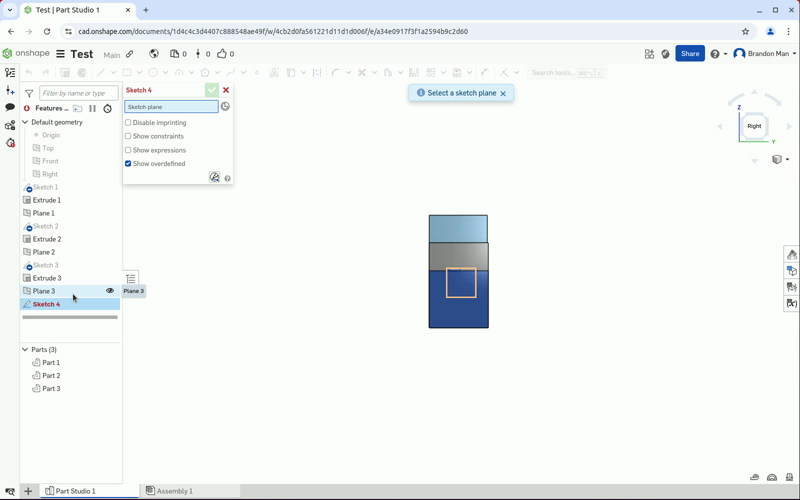
click(73, 293)
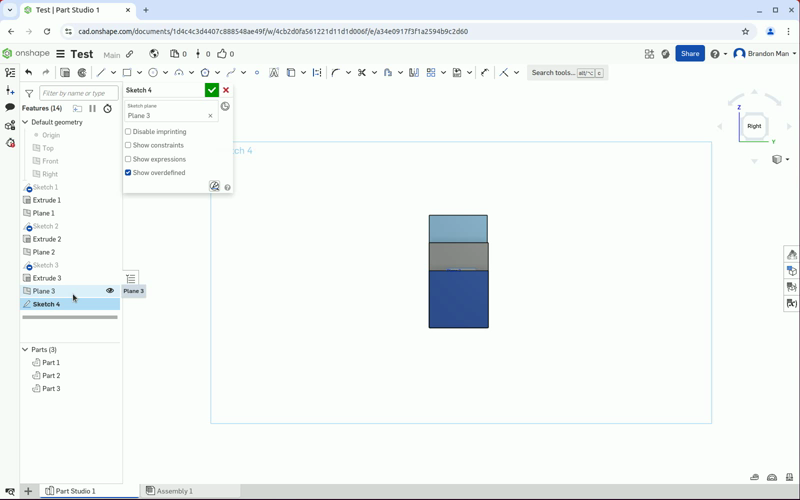
mouse_move(73, 352)
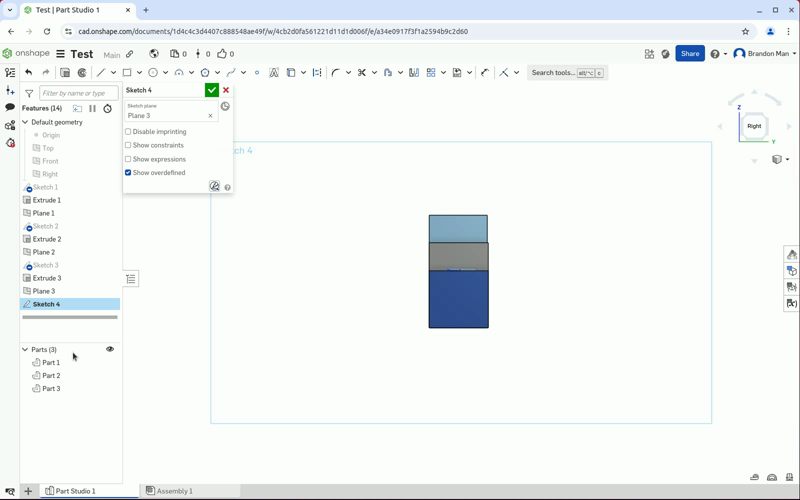
key(y)
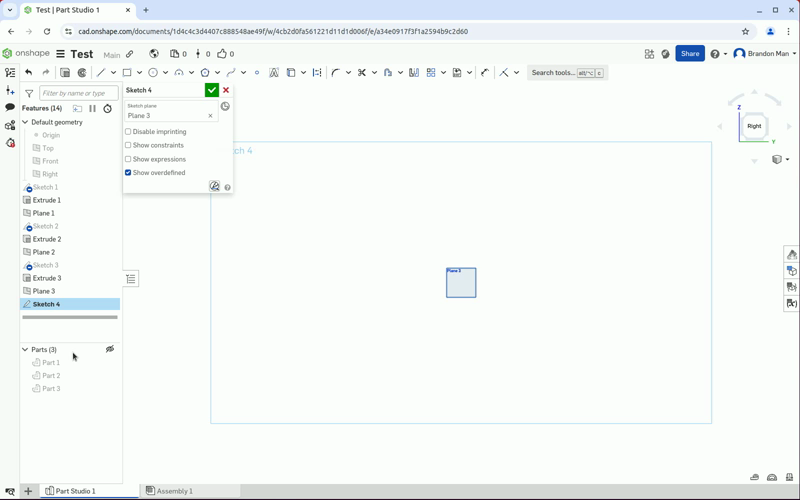
key(l)
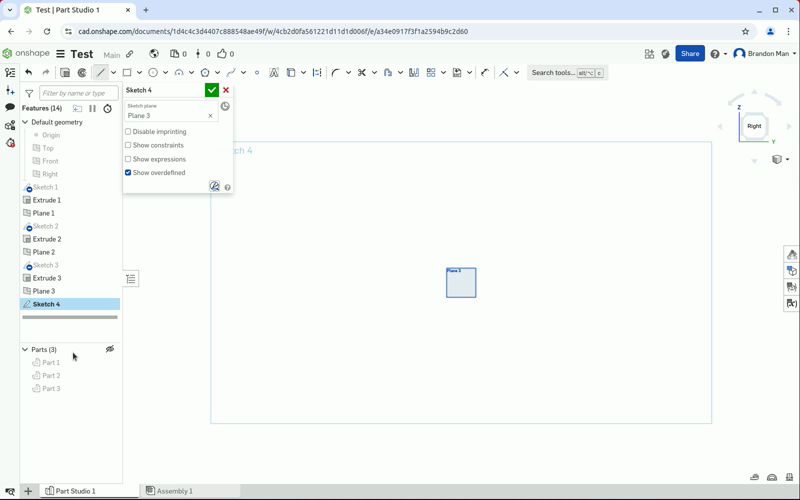
key_down(shift)
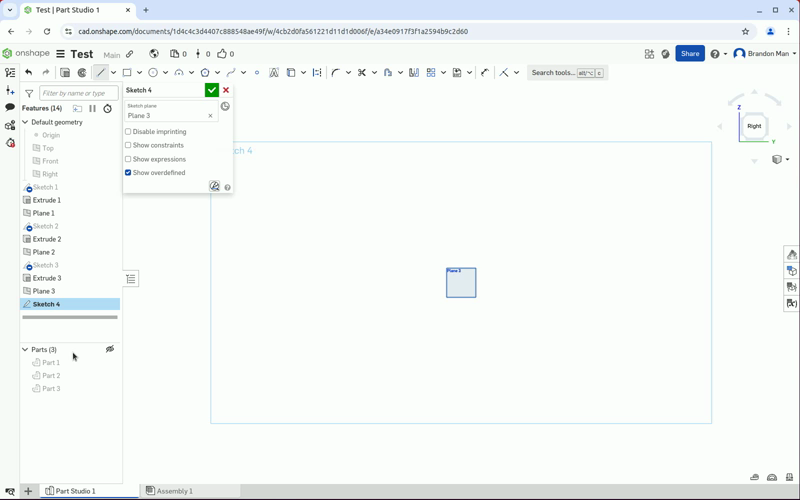
mouse_move(429, 327)
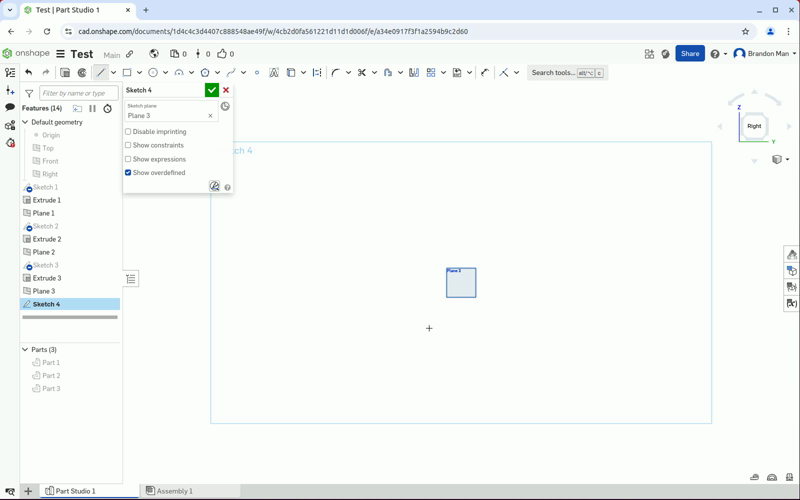
click(429, 327)
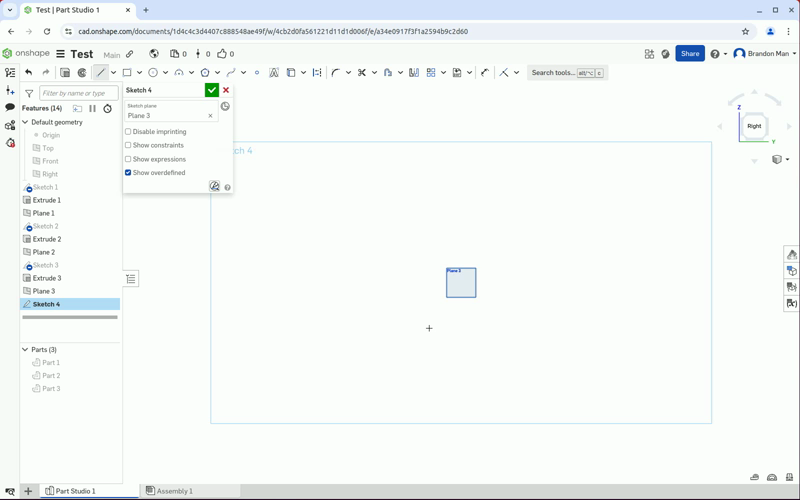
key_up(shift)
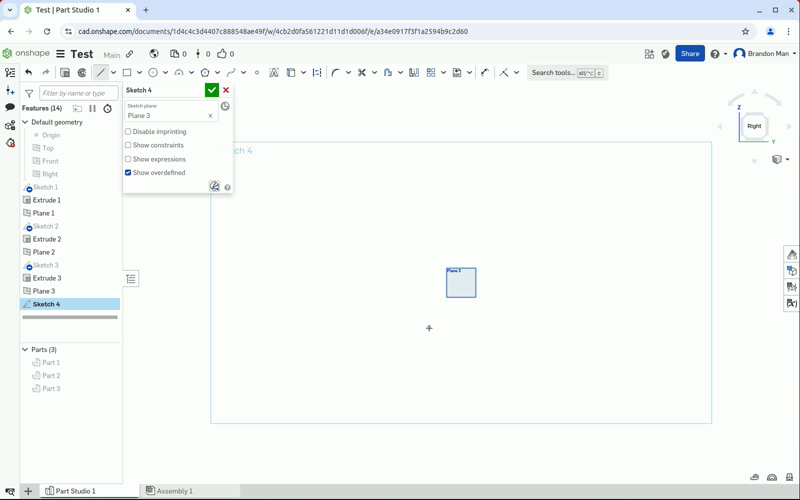
key_down(shift)
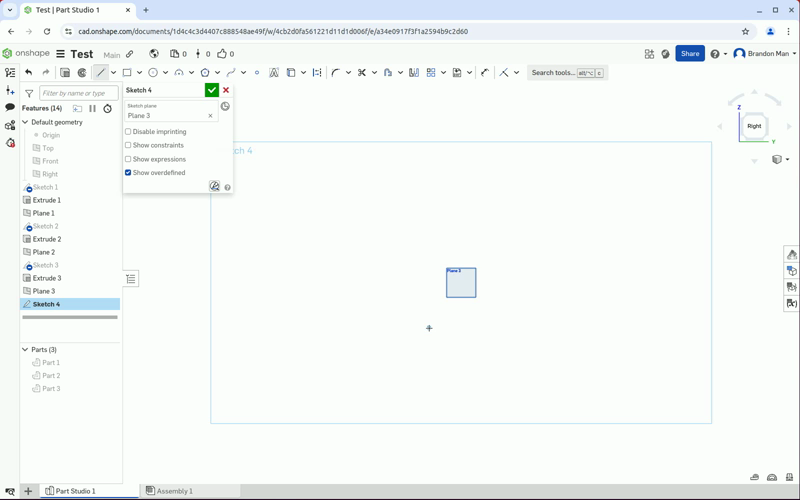
mouse_move(459, 327)
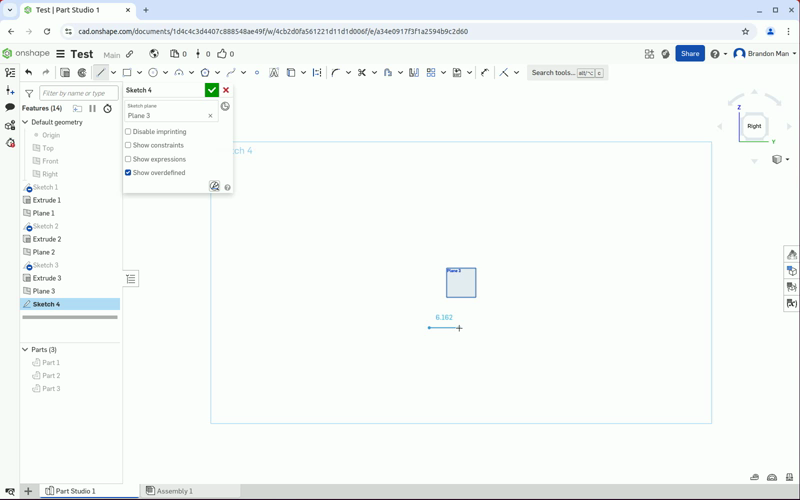
mouse_move(488, 327)
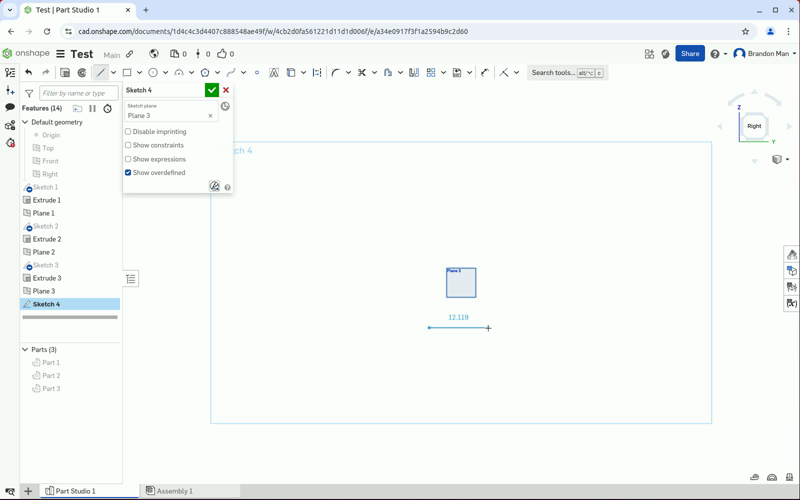
click(488, 327)
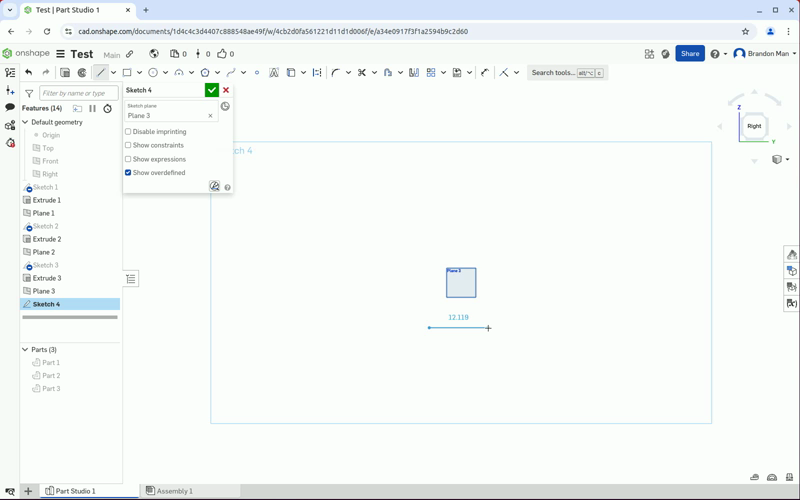
key_up(shift)
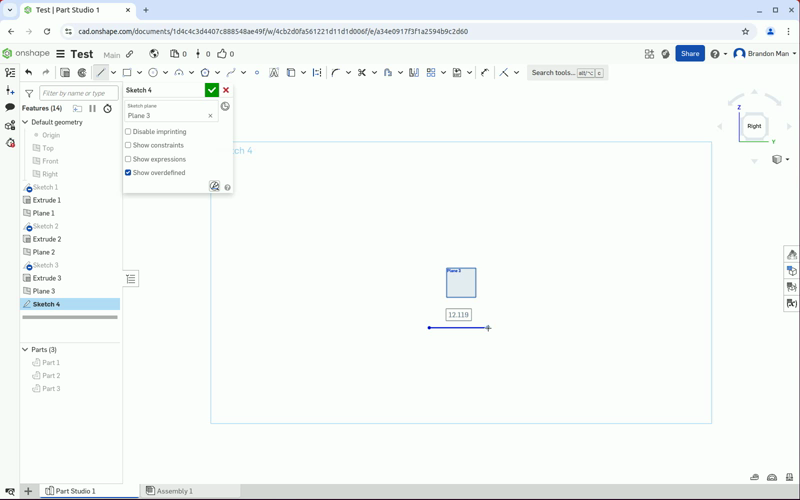
key_down(shift)
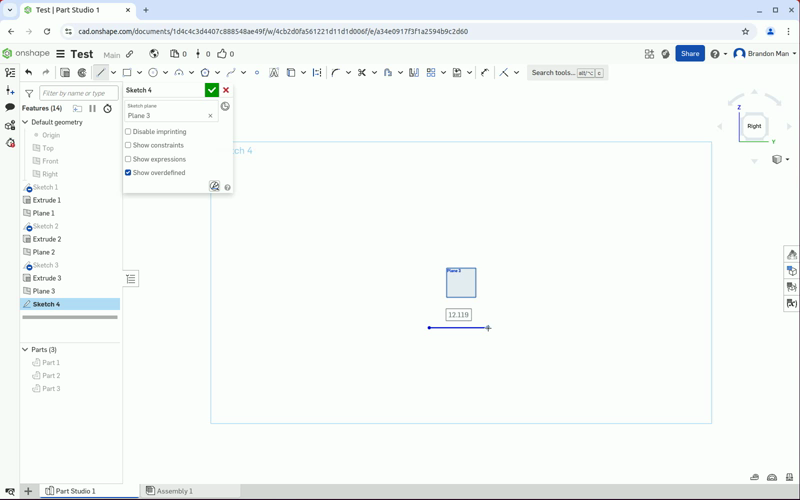
mouse_move(518, 327)
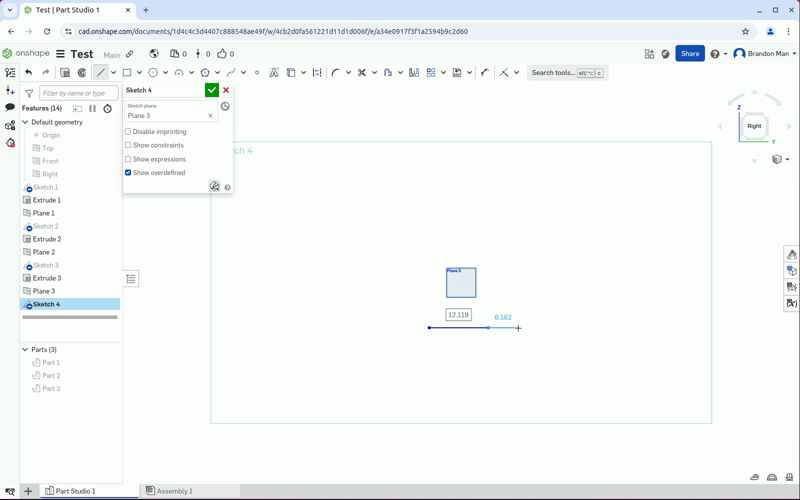
mouse_move(488, 298)
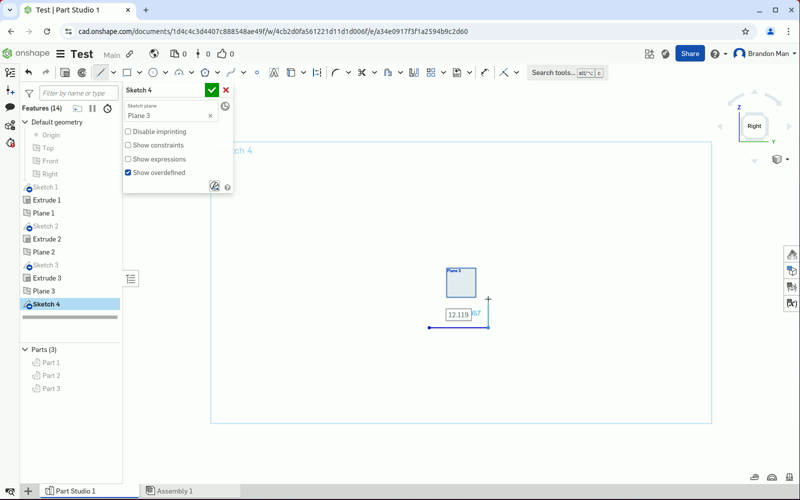
click(488, 298)
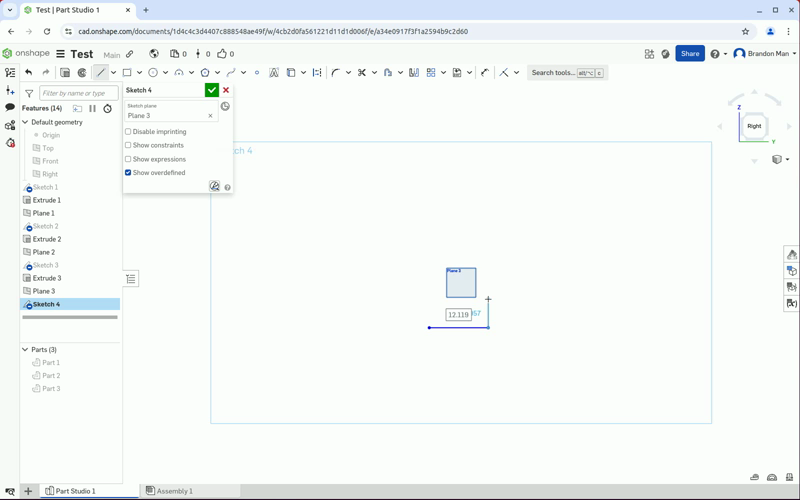
key_up(shift)
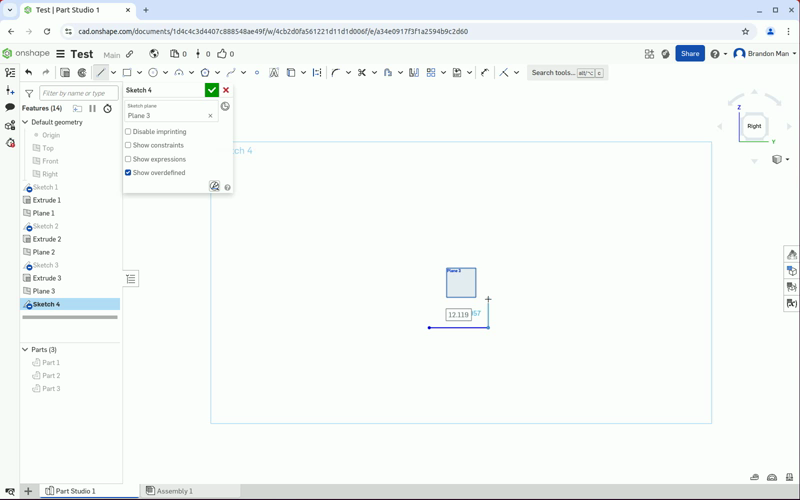
key_down(shift)
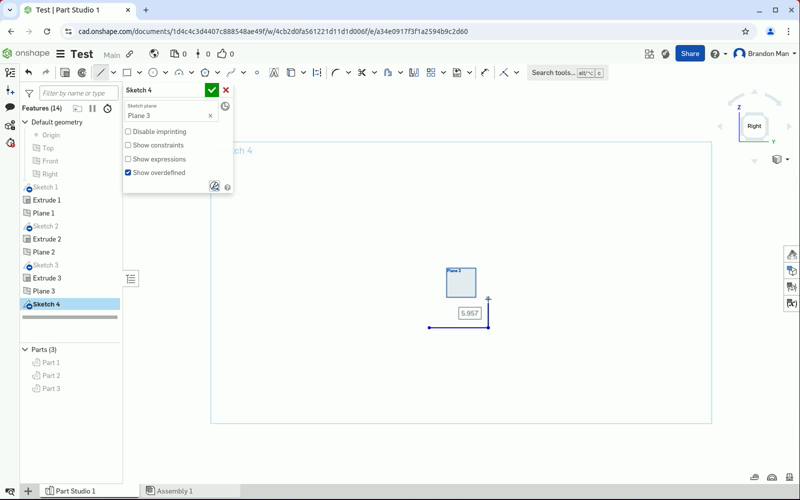
mouse_move(518, 298)
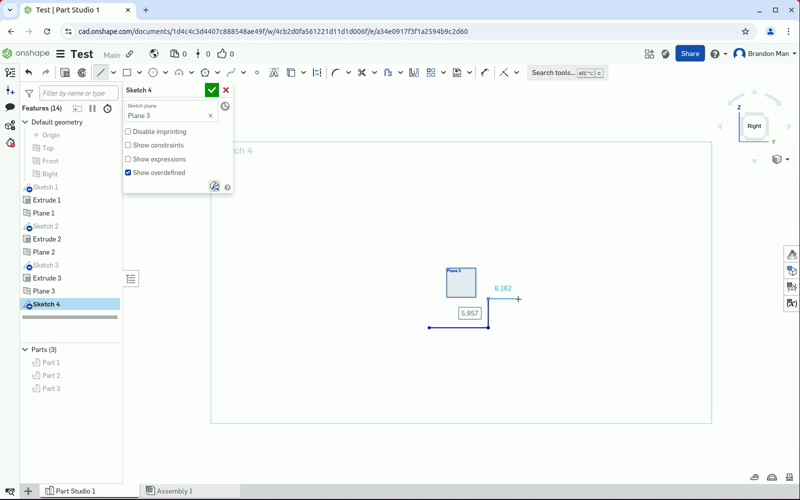
mouse_move(429, 298)
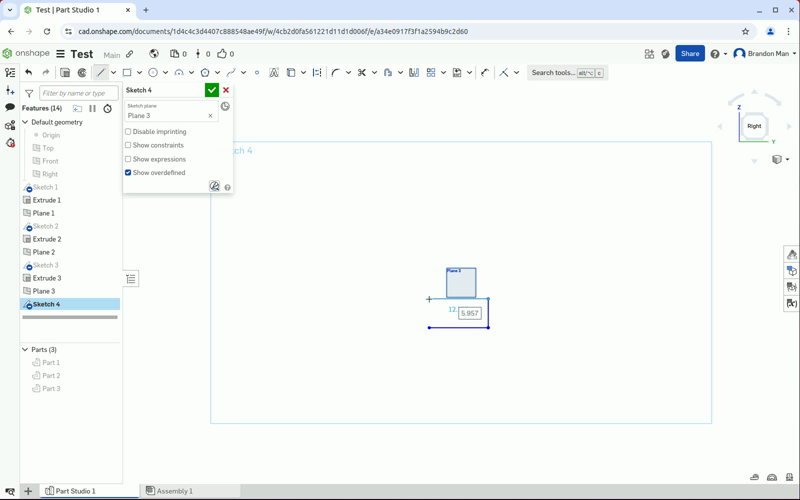
click(429, 298)
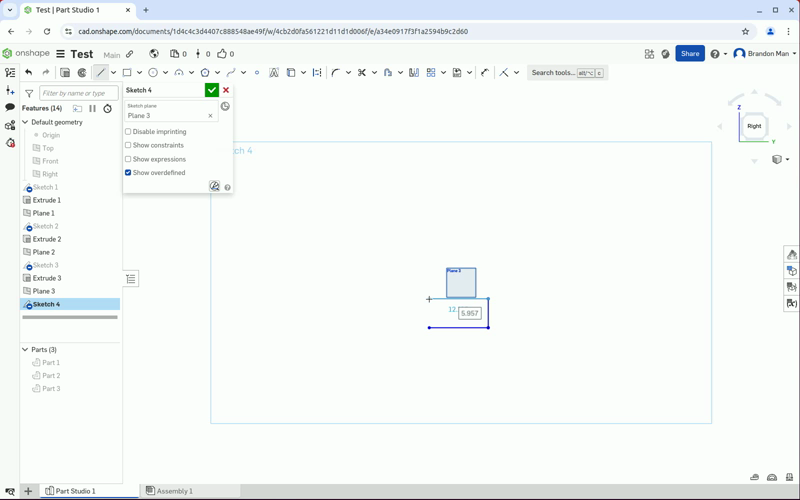
key_up(shift)
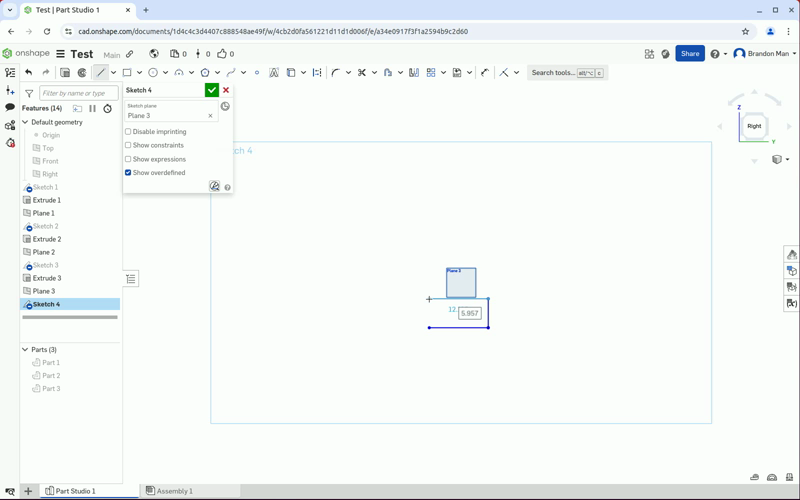
mouse_move(459, 298)
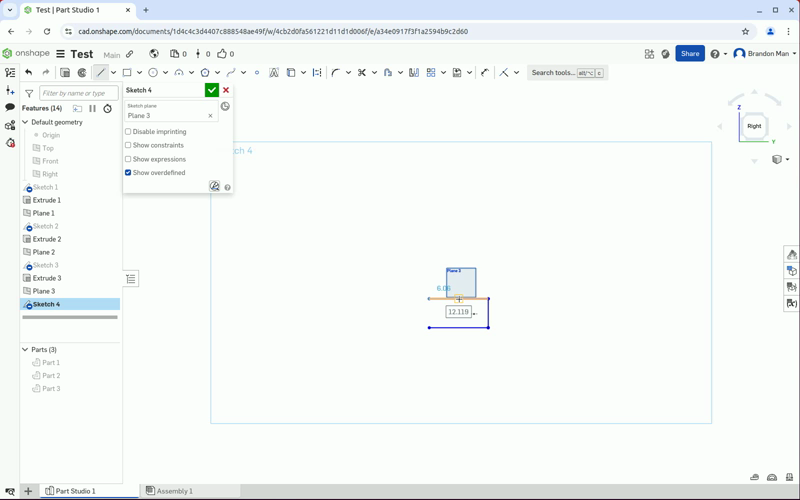
key_down(shift)
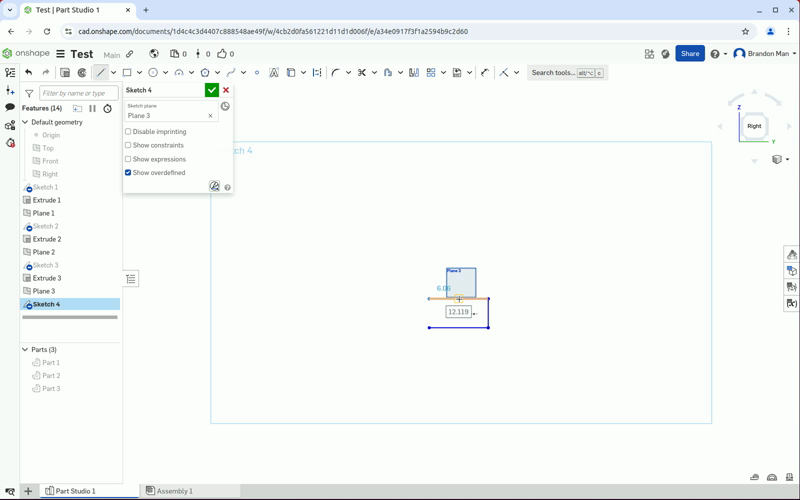
mouse_move(429, 327)
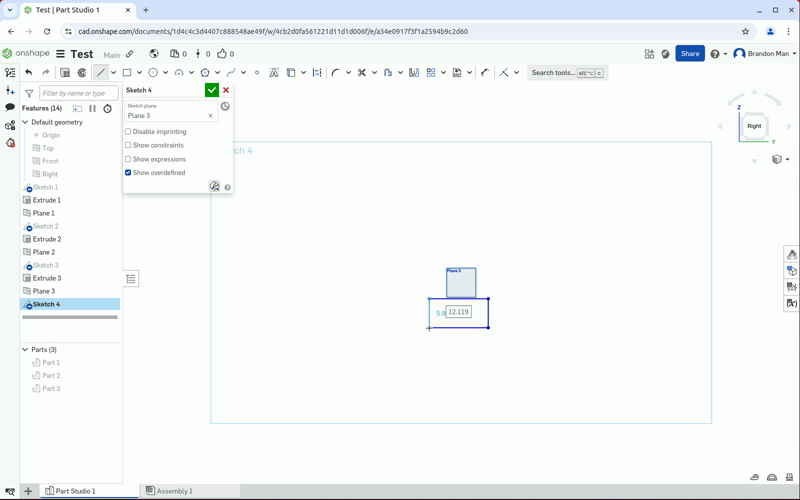
key_up(shift)
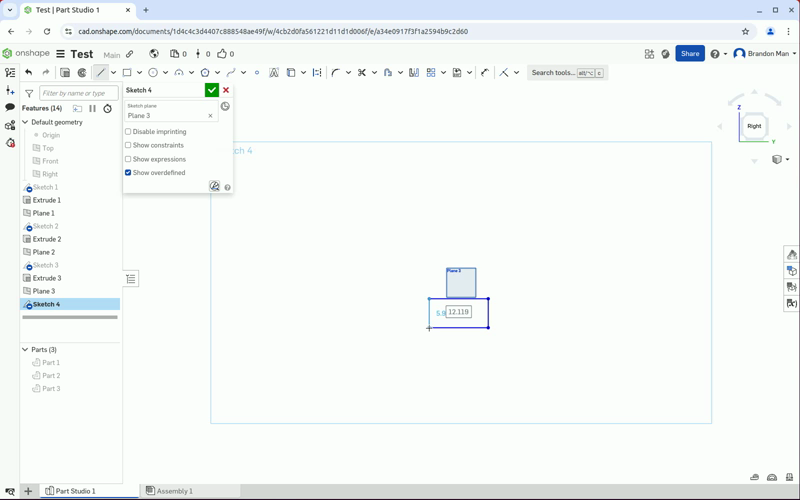
click(429, 327)
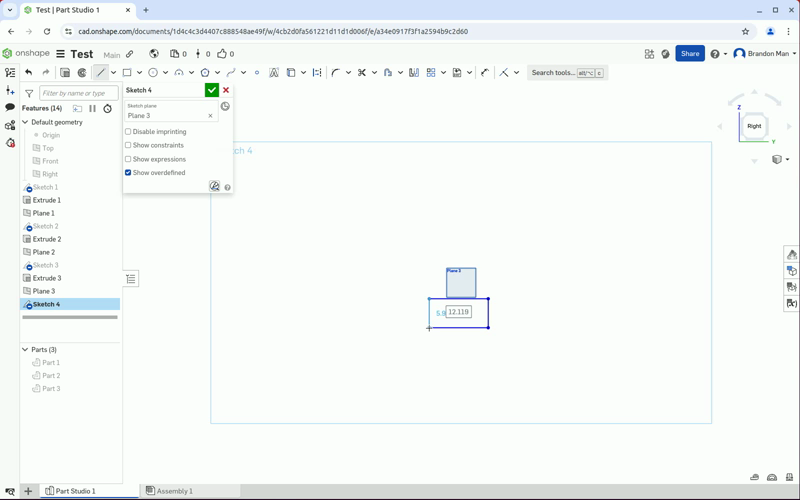
key(esc)
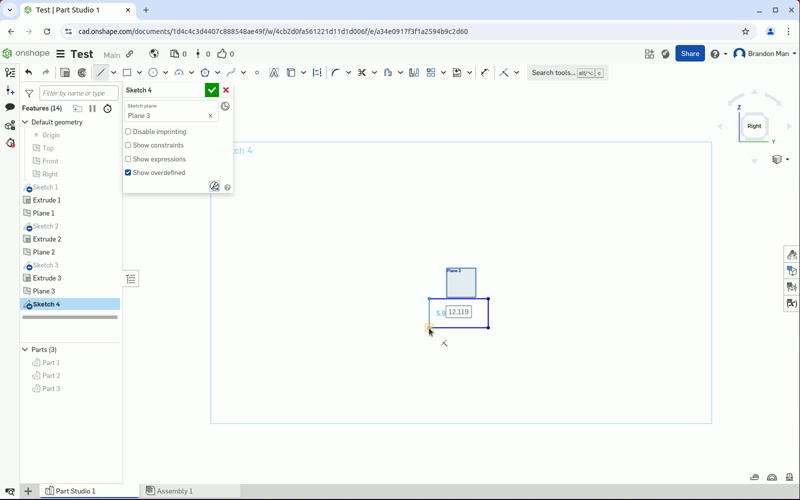
mouse_move(443, 321)
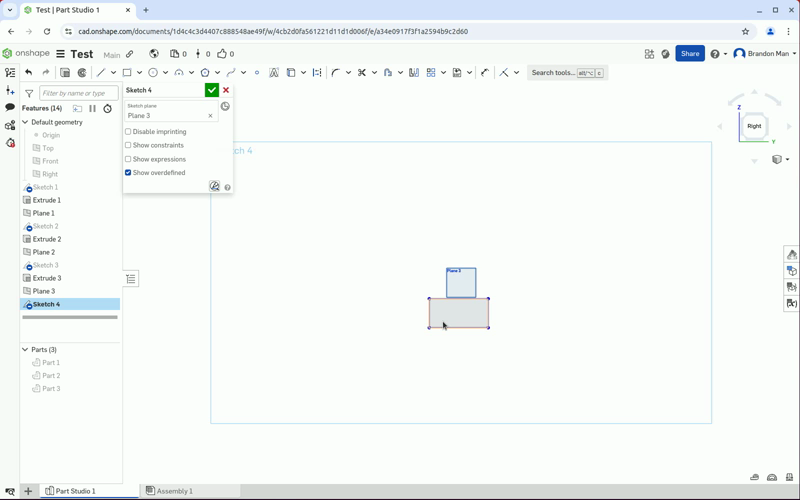
scroll(6)
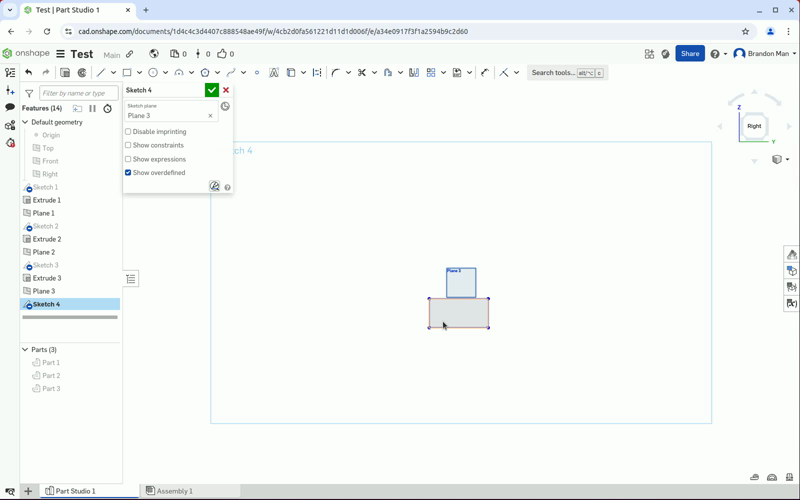
scroll(6)
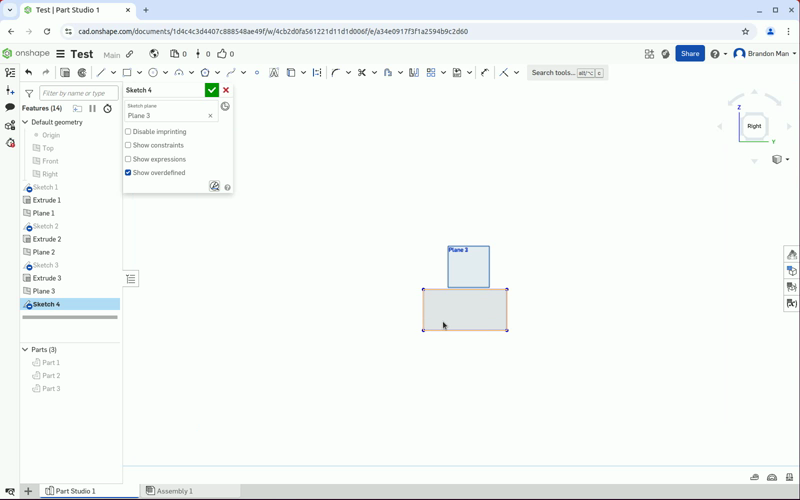
scroll(6)
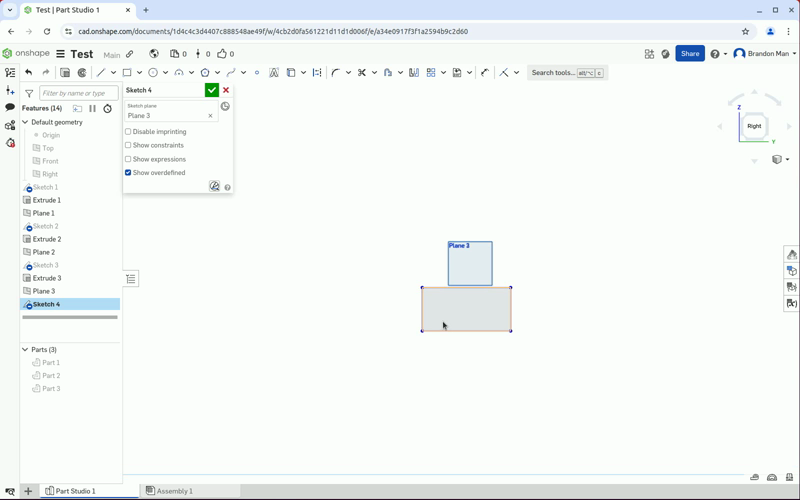
scroll(6)
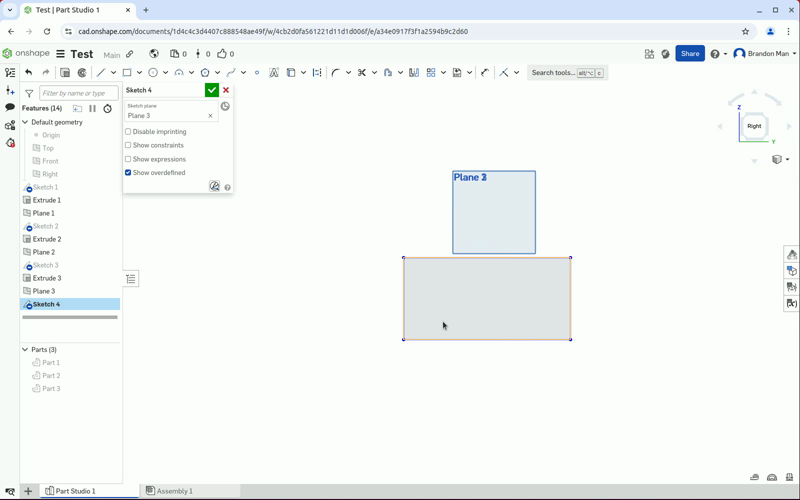
scroll(6)
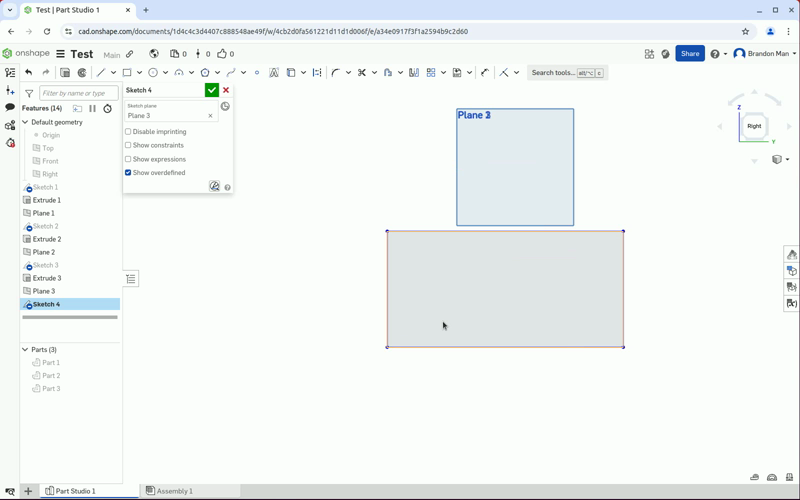
scroll(6)
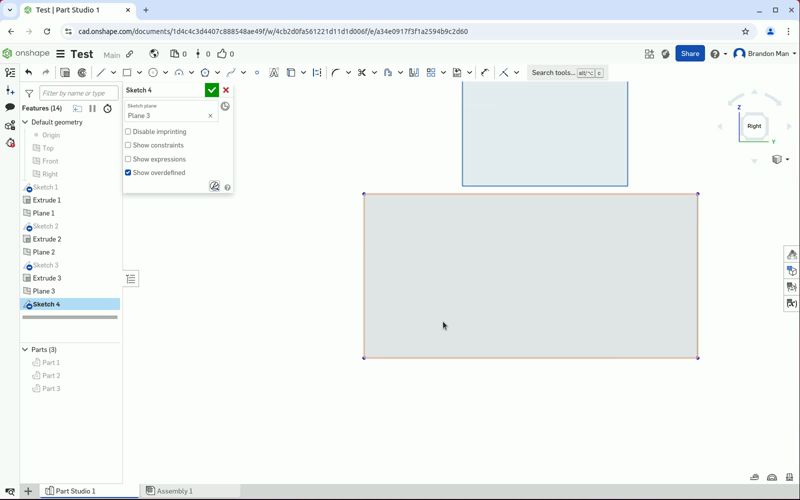
scroll(6)
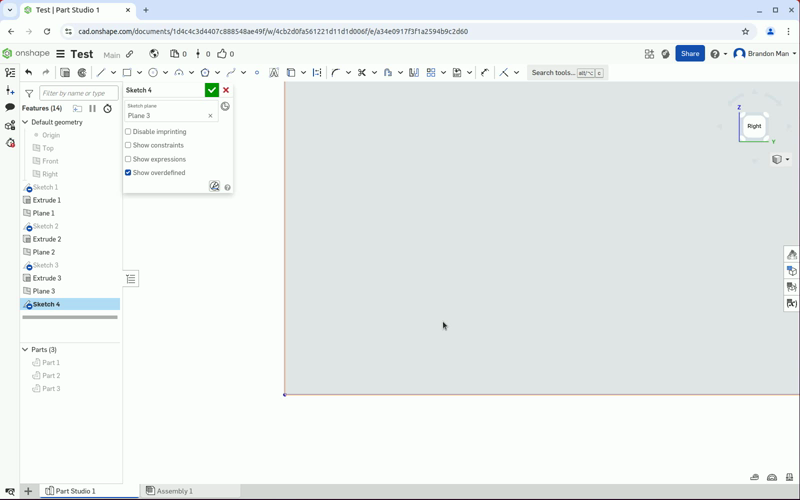
click(443, 321)
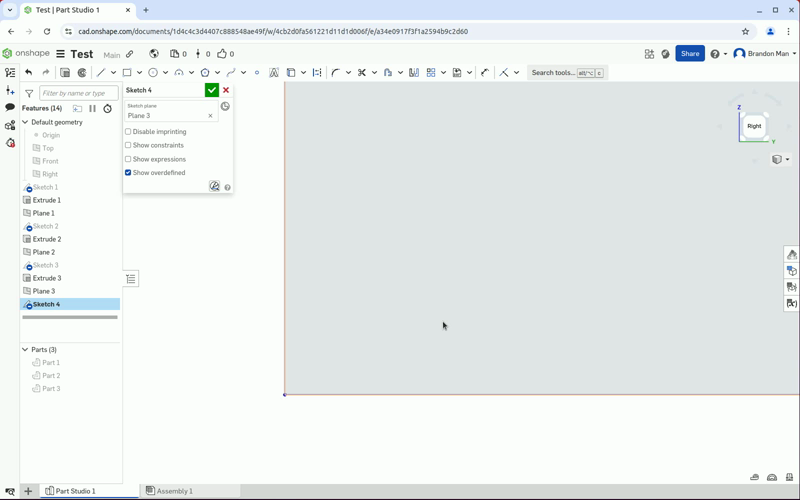
scroll(-6)
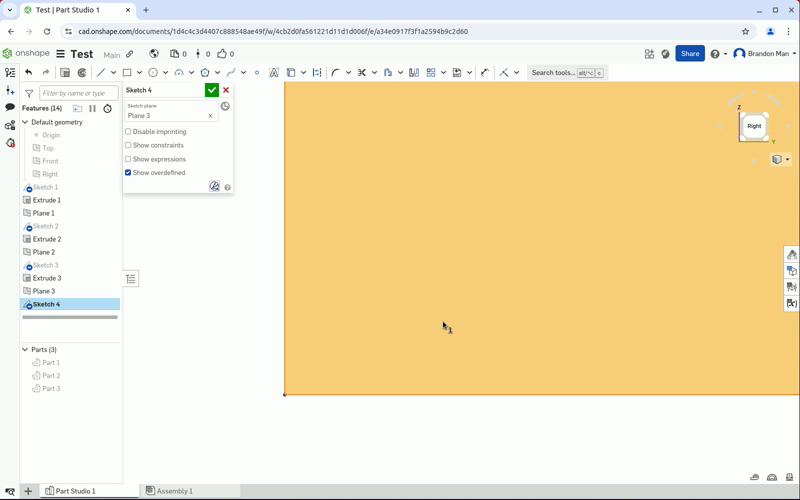
scroll(-6)
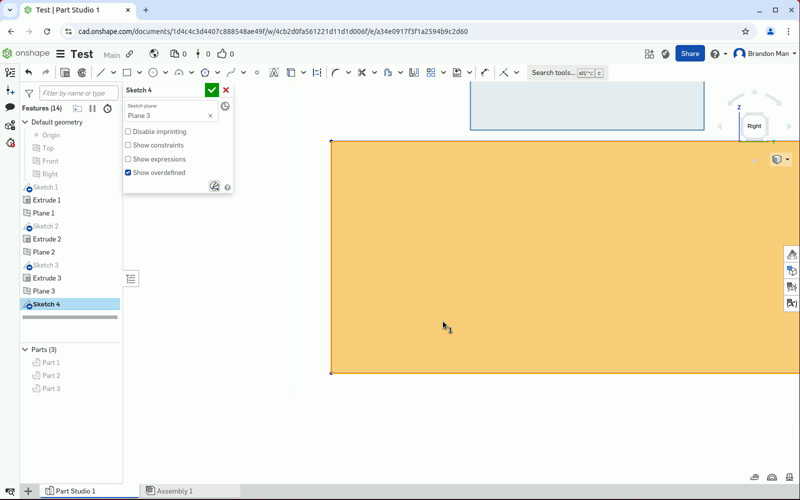
scroll(-6)
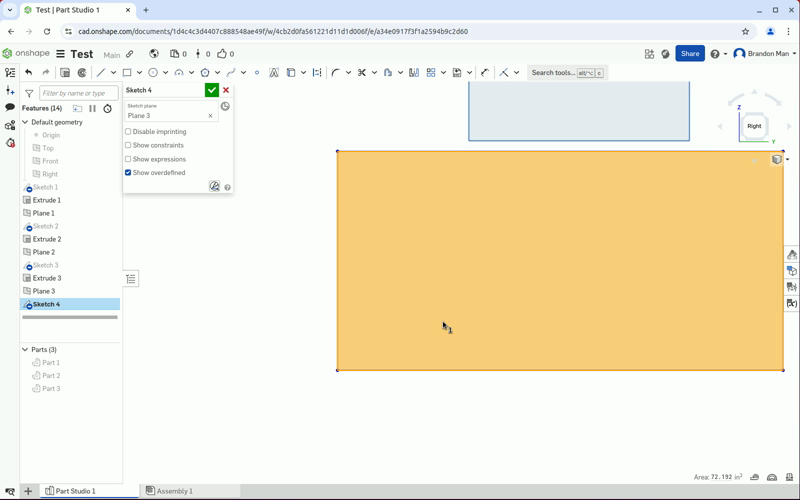
scroll(-6)
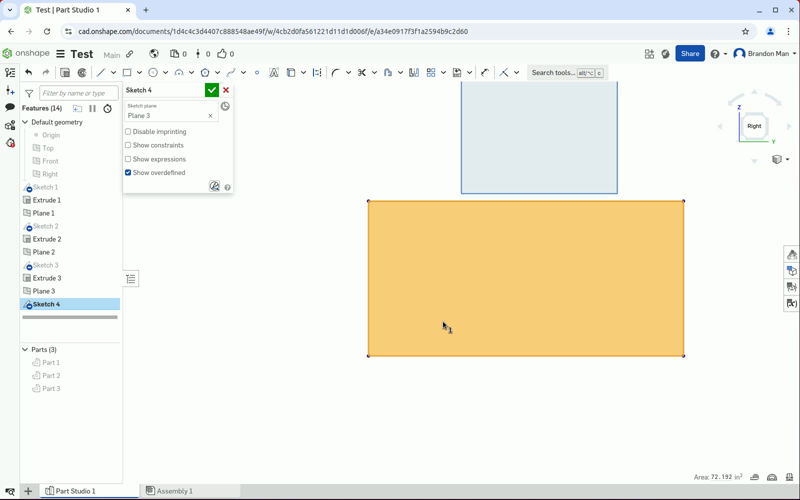
scroll(-6)
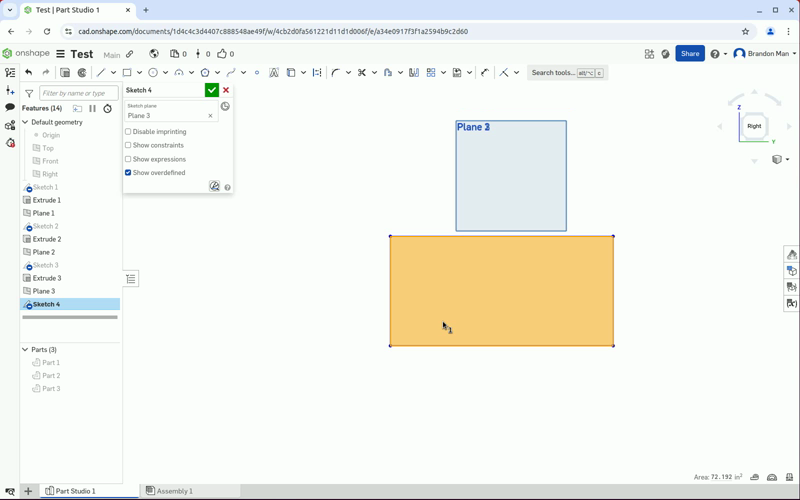
scroll(-6)
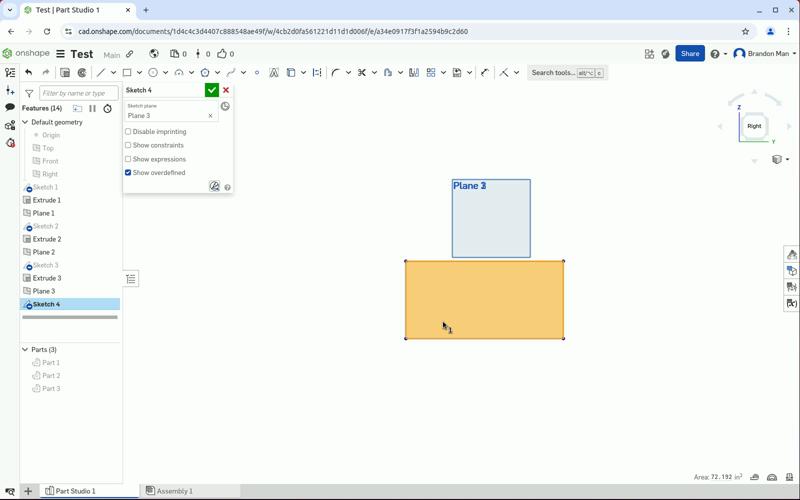
scroll(-6)
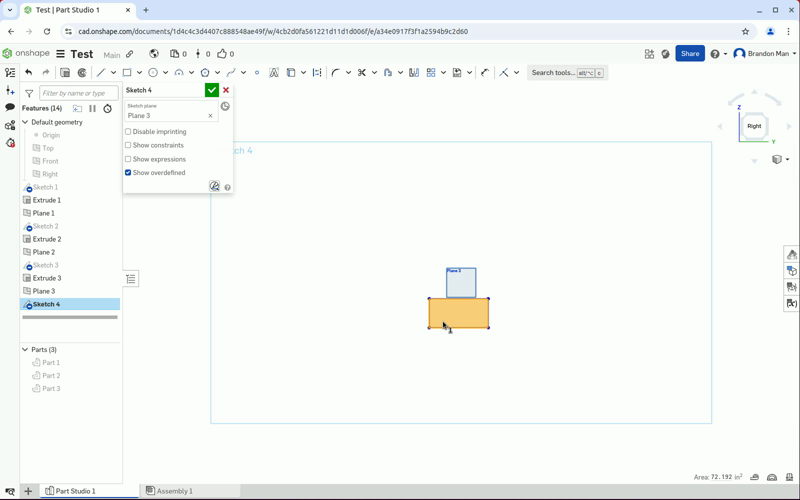
mouse_move(73, 352)
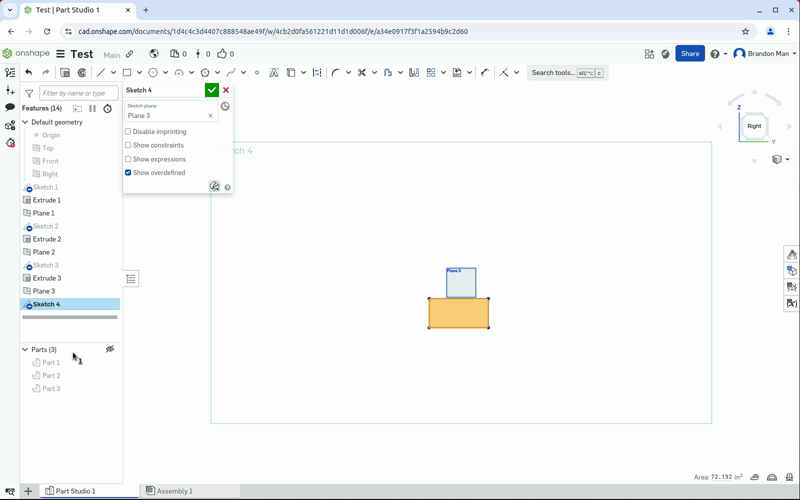
key(shift+y)
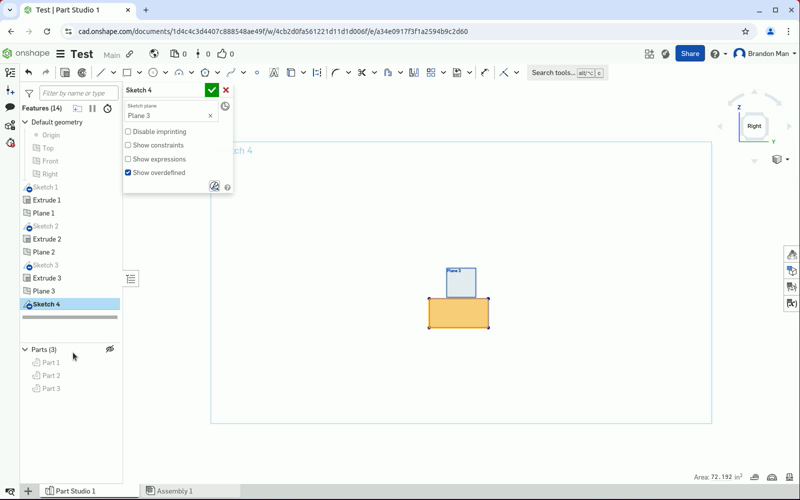
key(shift+e)
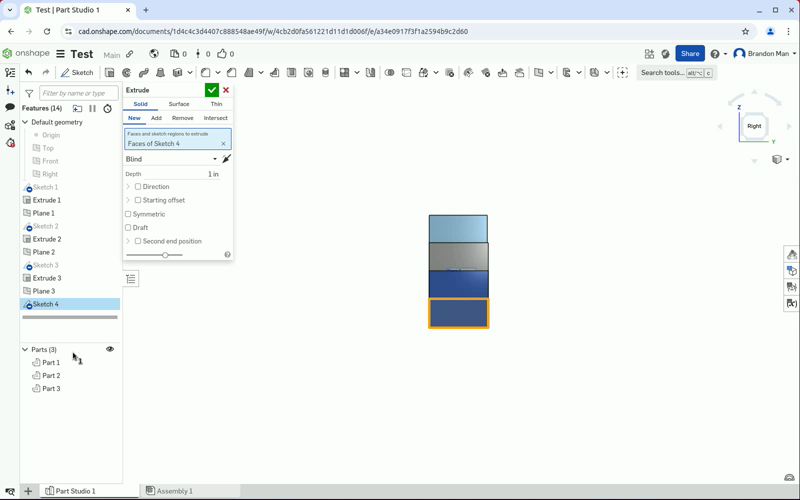
mouse_move(143, 106)
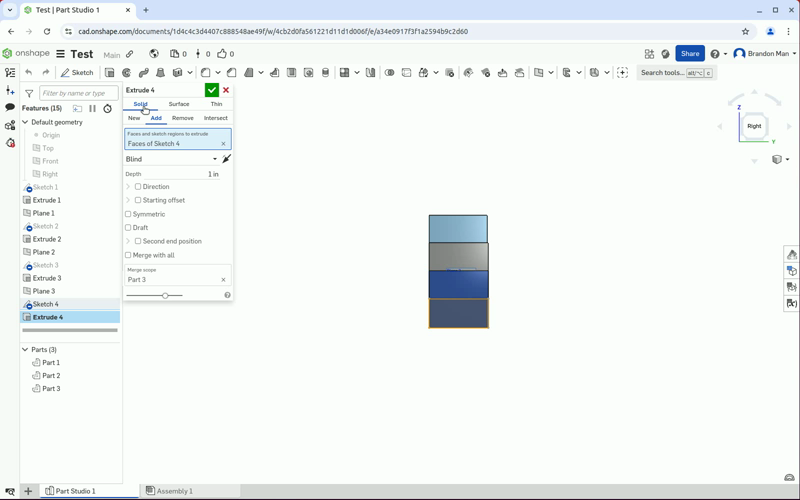
click(143, 106)
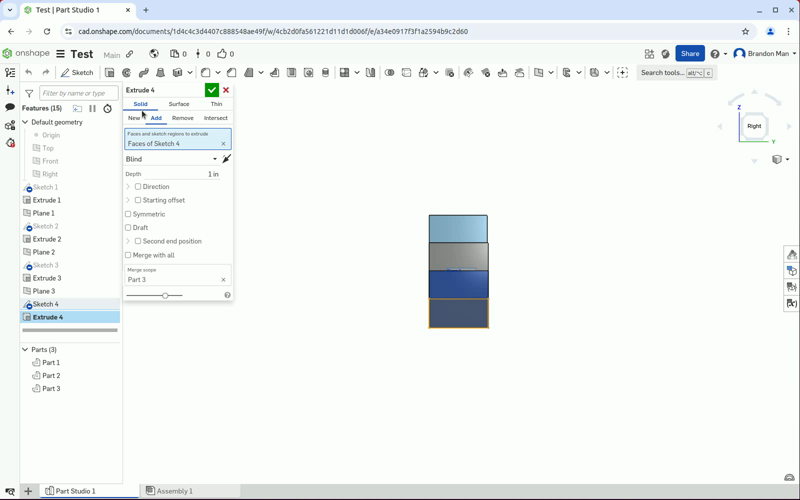
mouse_move(137, 120)
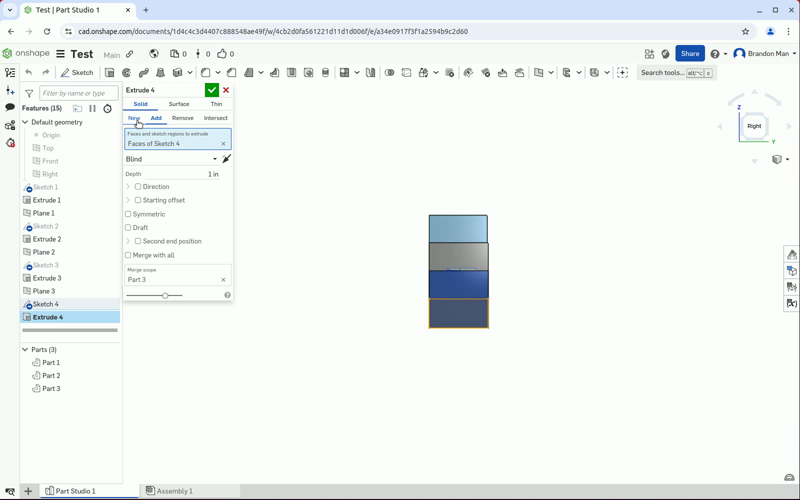
click(137, 120)
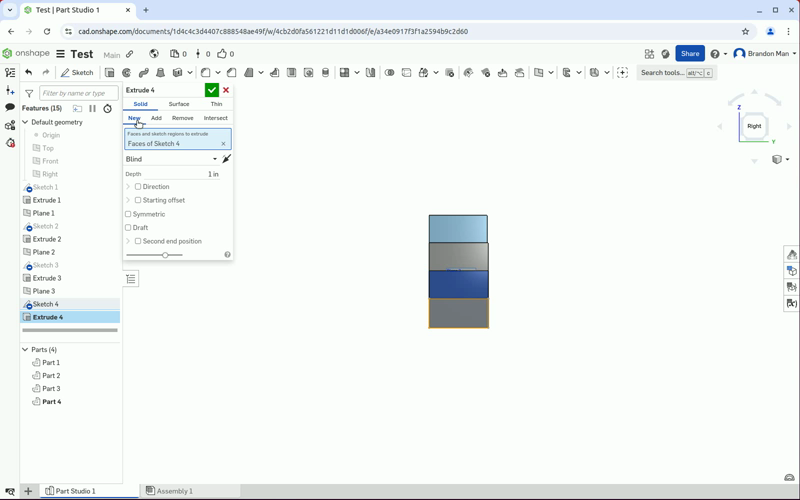
key(tab, 4)
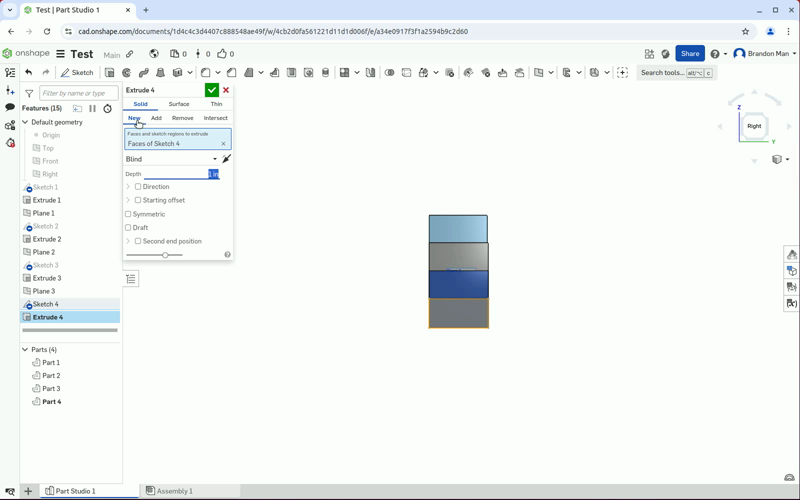
text(5.777)
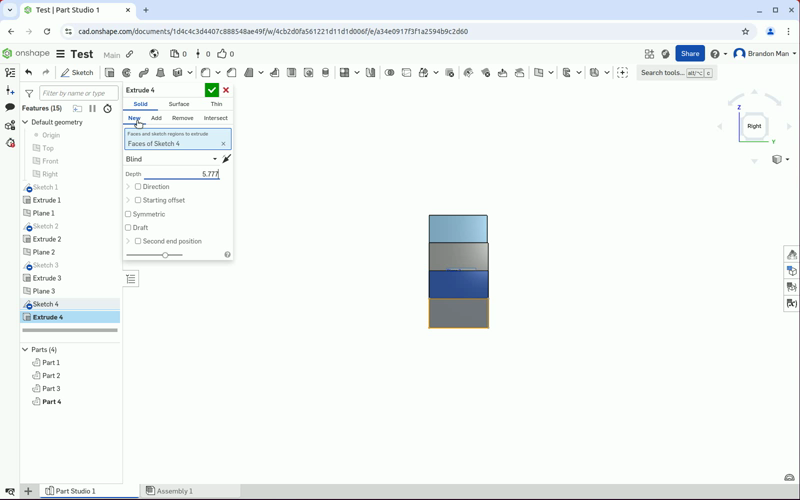
key(enter)
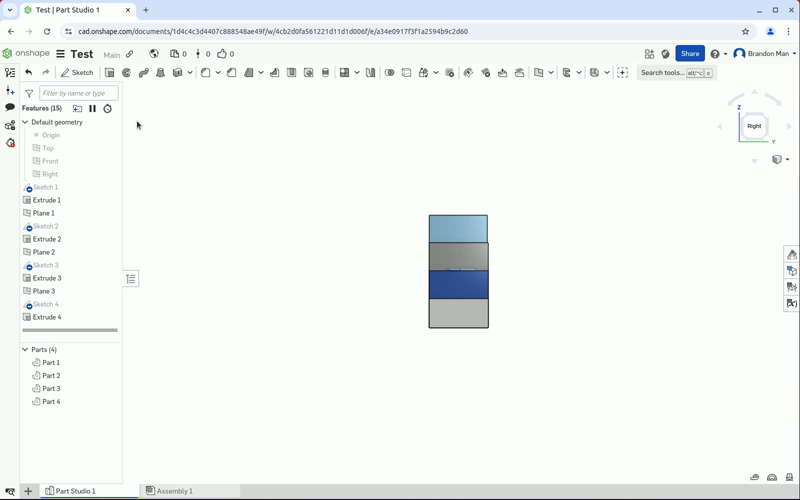
key(shift+h)
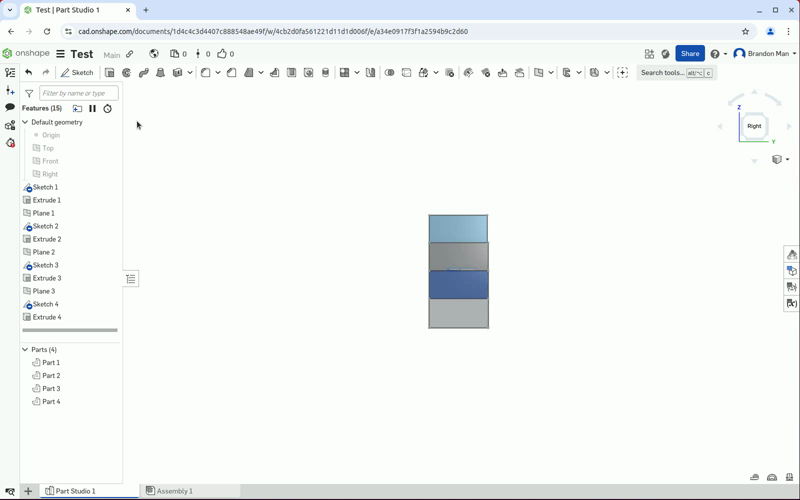
key(shift+h)
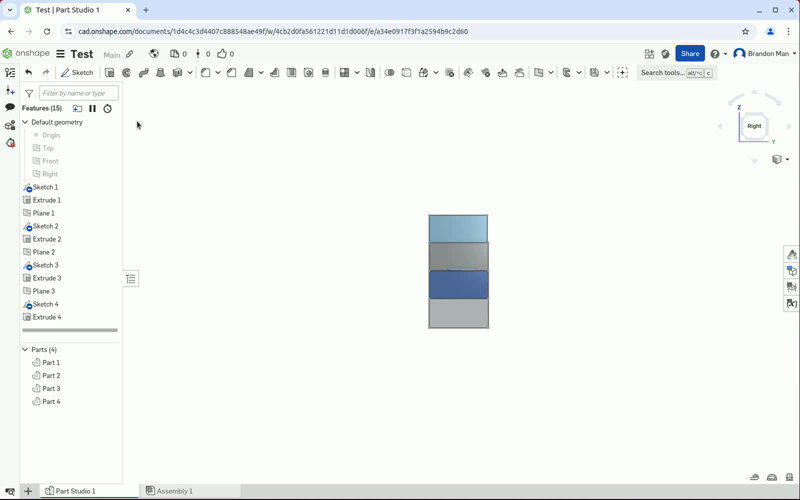
key(shift+7)
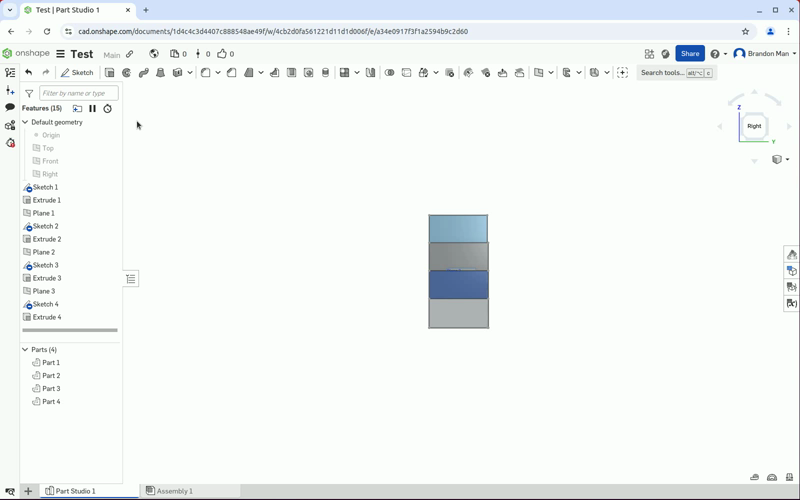
key(right, 2)
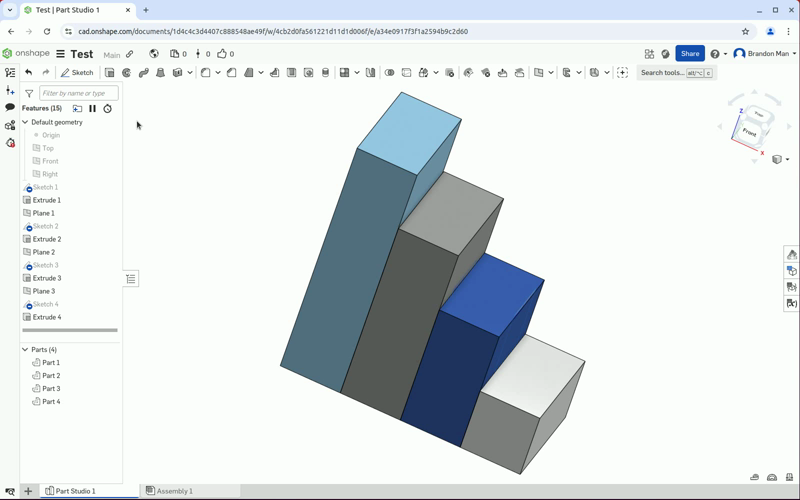
key(down, 2)
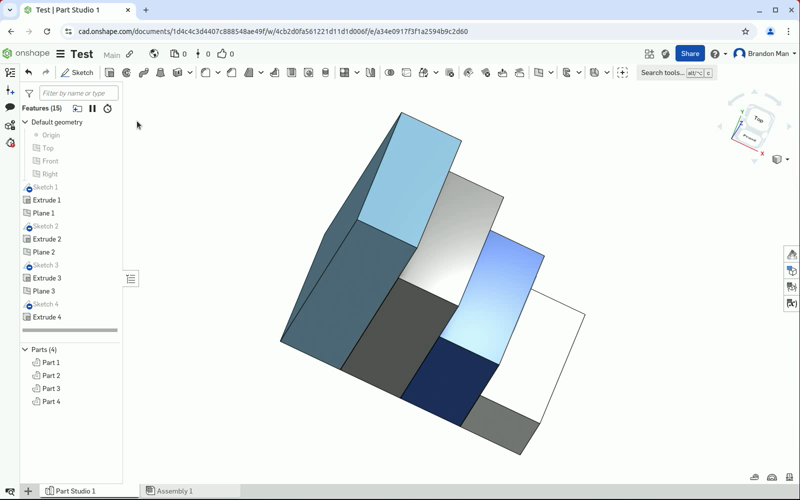
key(up, 2)
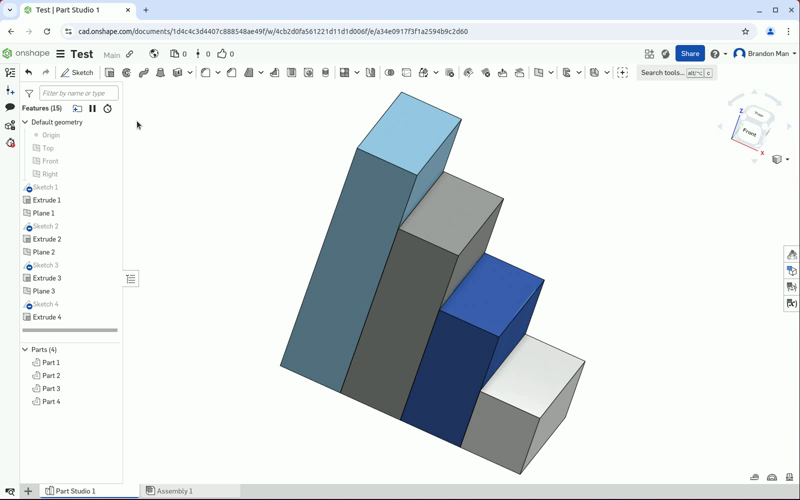
key(left, 2)
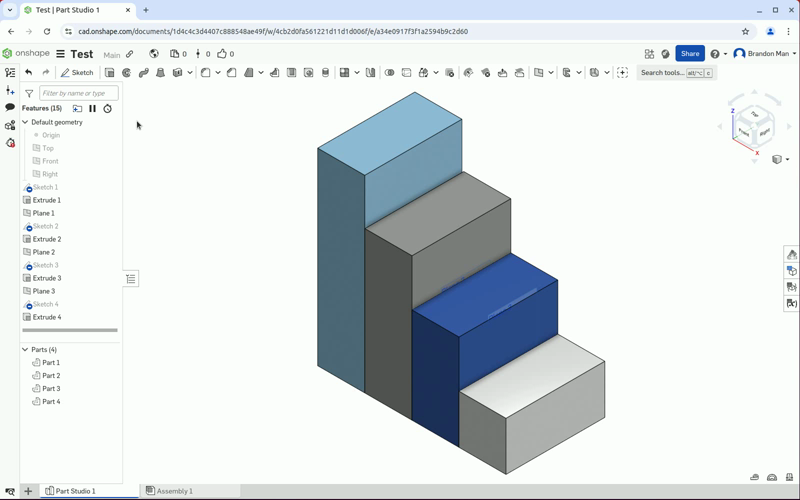
mouse_move(73, 189)
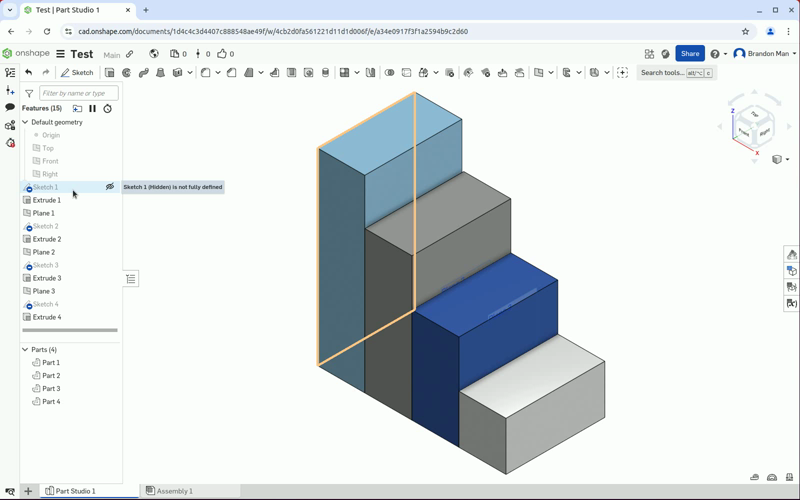
click(73, 189)